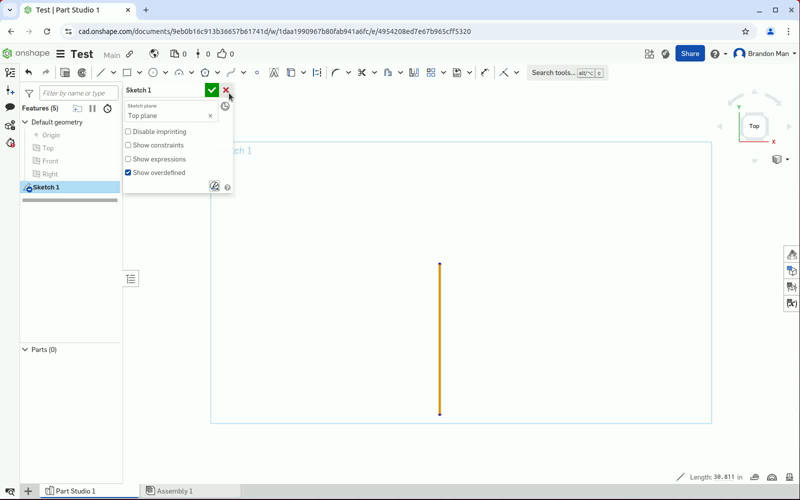
key(shift+h)
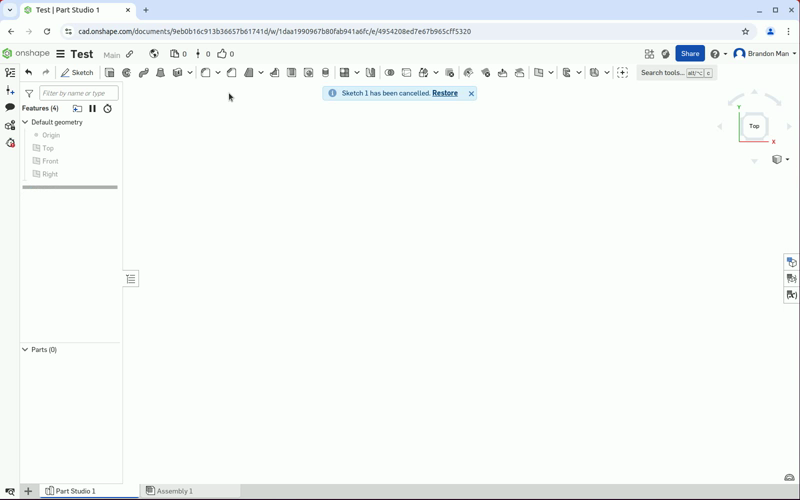
mouse_move(73, 352)
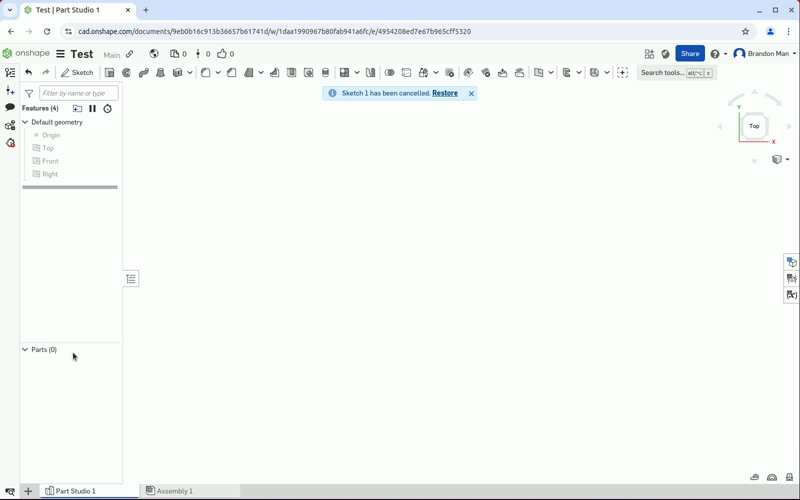
key(y)
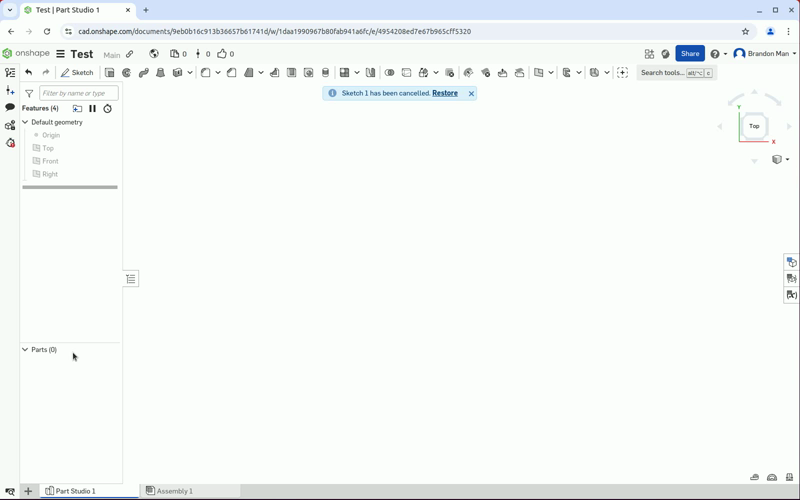
key(shift+p)
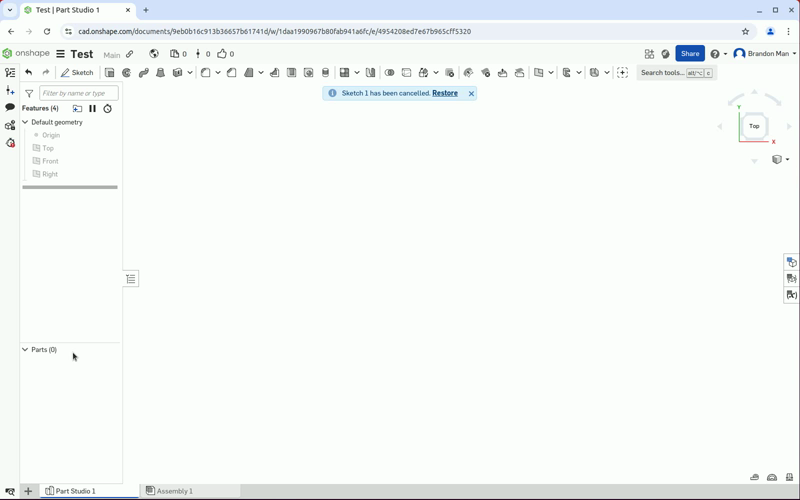
key(space)
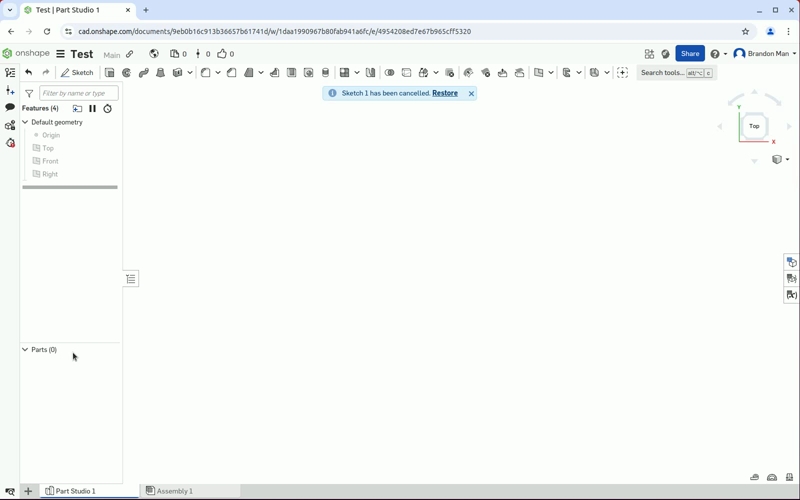
key_down(shift)
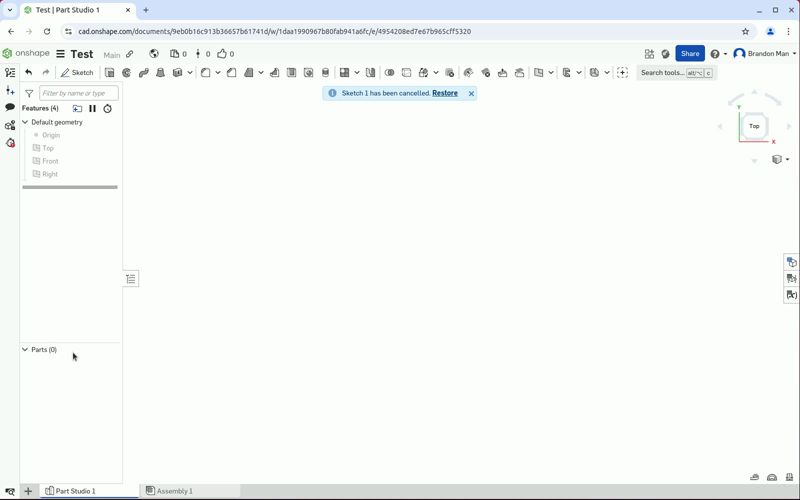
key(up)
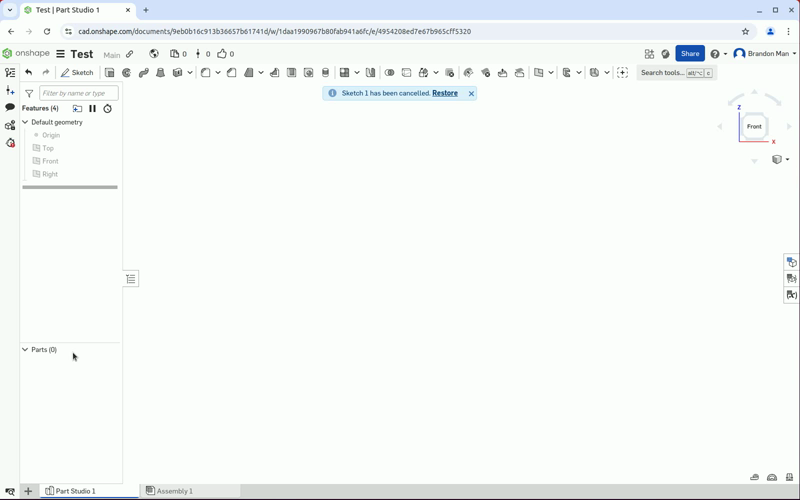
key_up(shift)
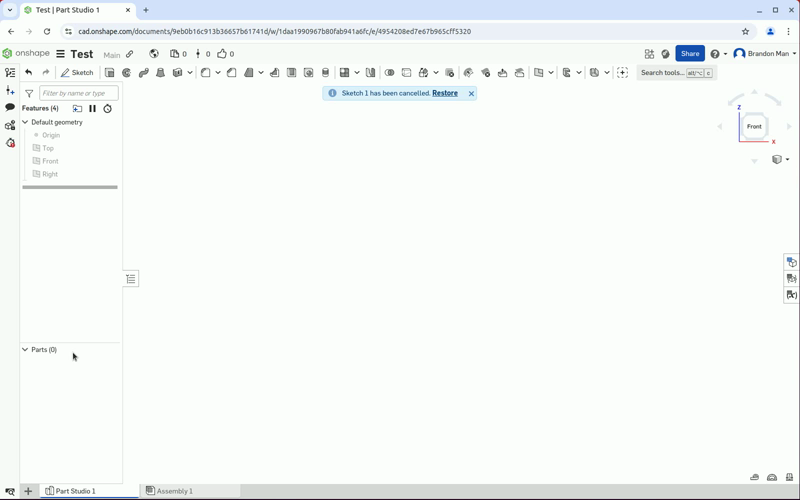
mouse_move(73, 352)
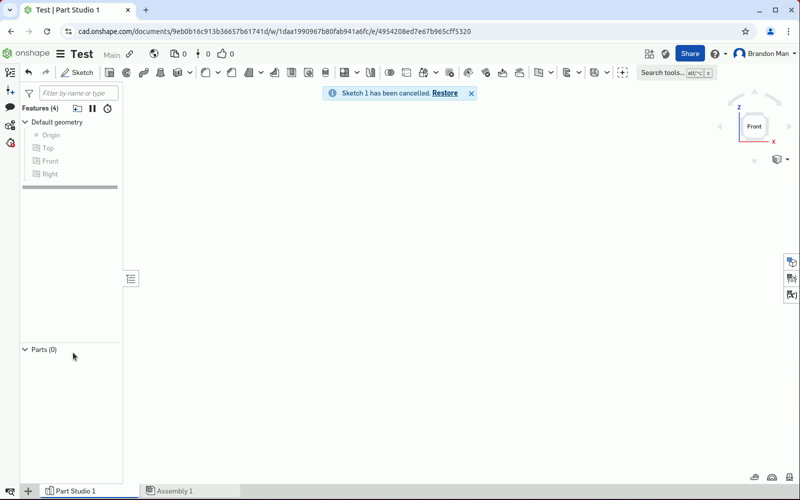
key(shift+y)
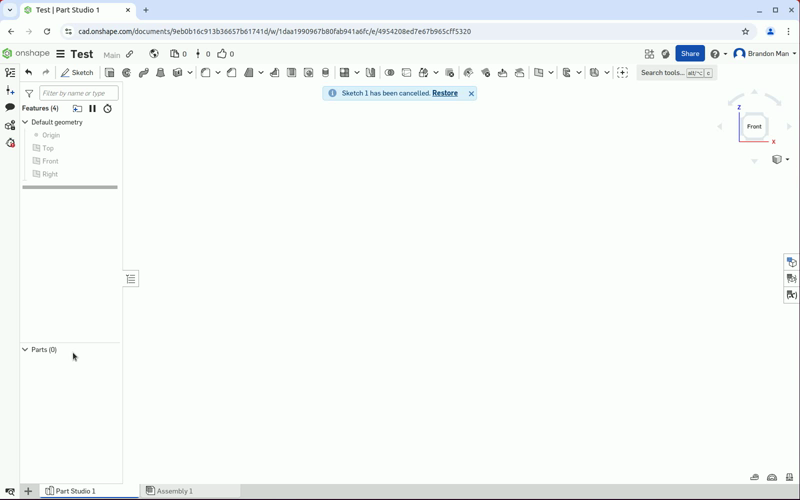
key(shift+s)
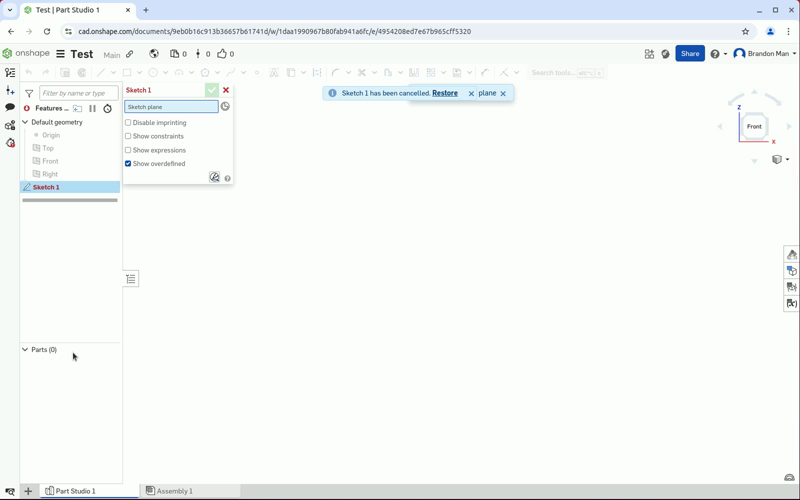
mouse_move(73, 163)
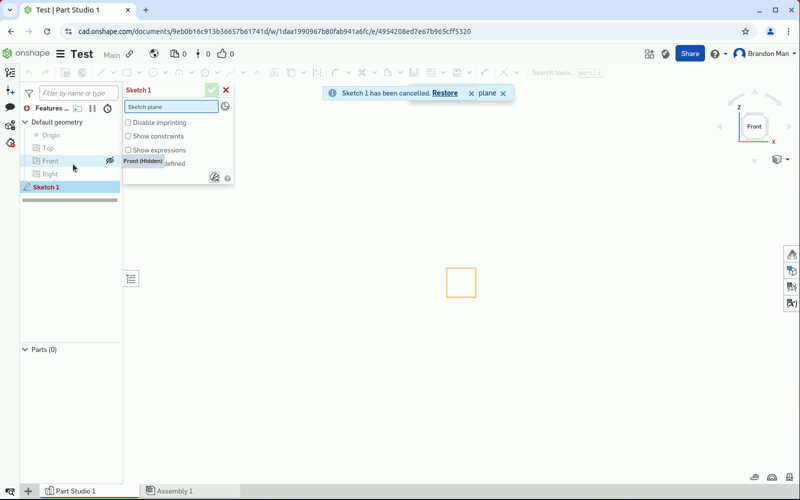
click(73, 163)
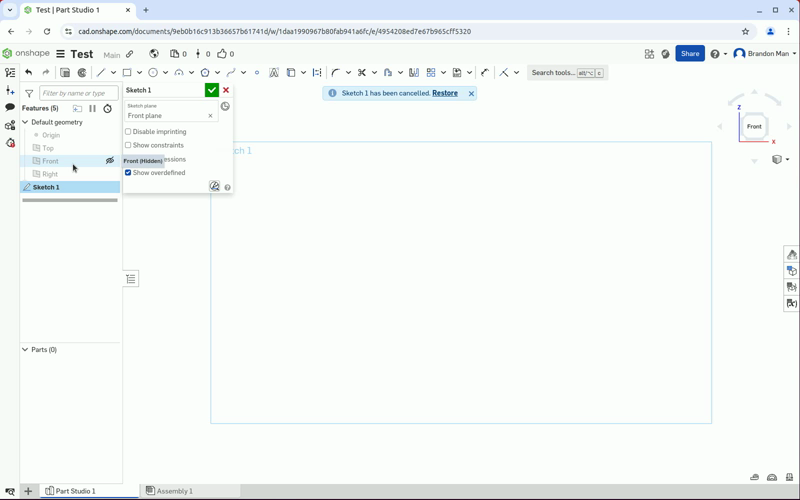
mouse_move(73, 352)
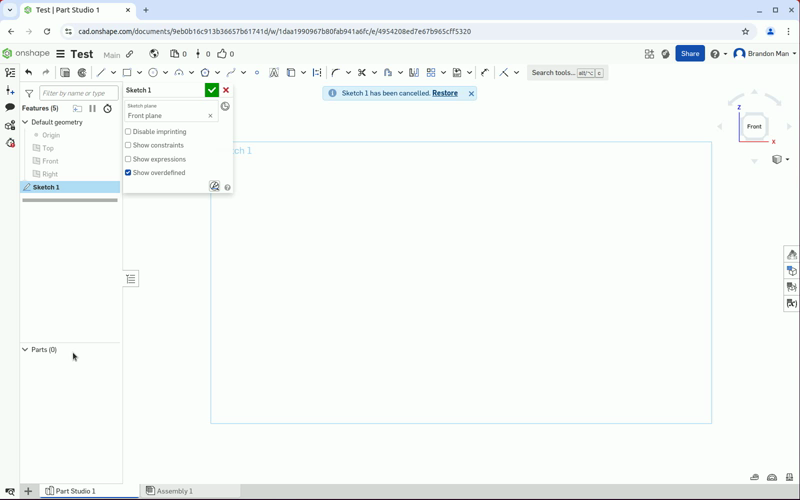
key(y)
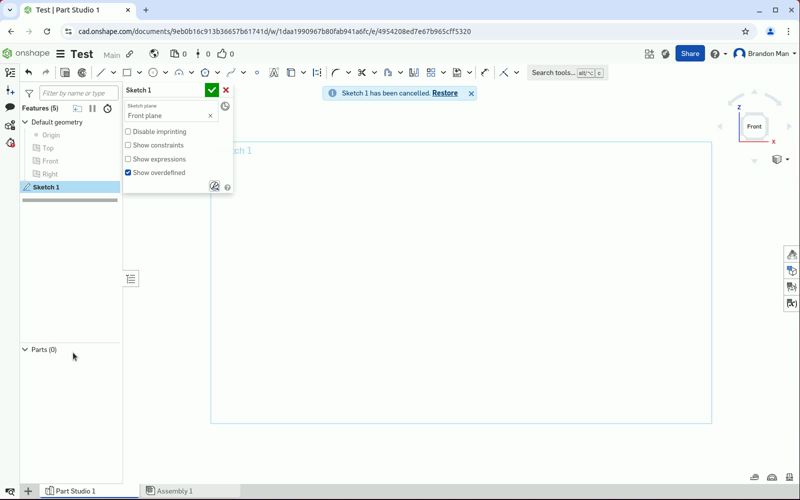
key(l)
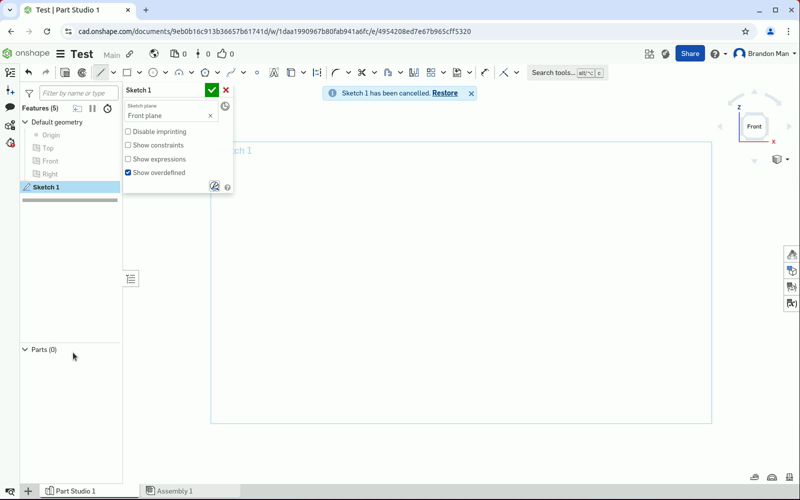
key_down(shift)
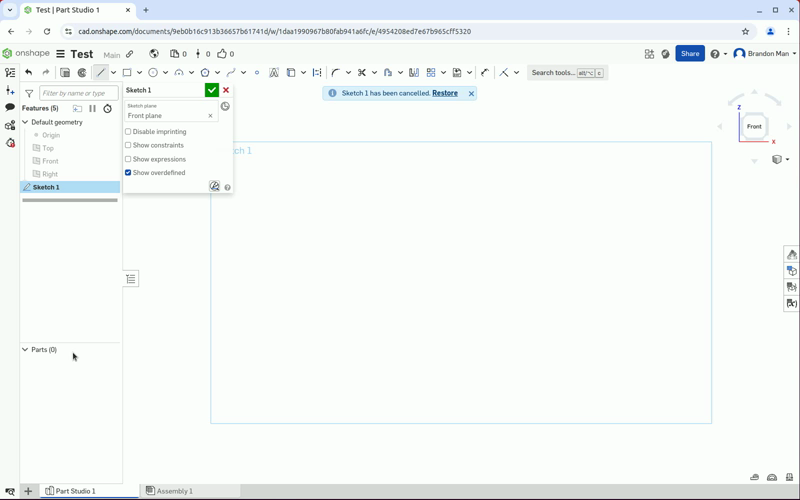
mouse_move(348, 307)
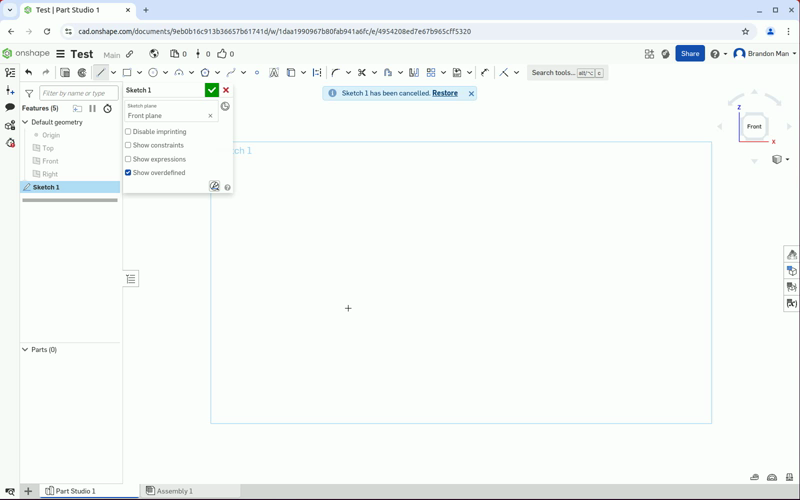
click(348, 307)
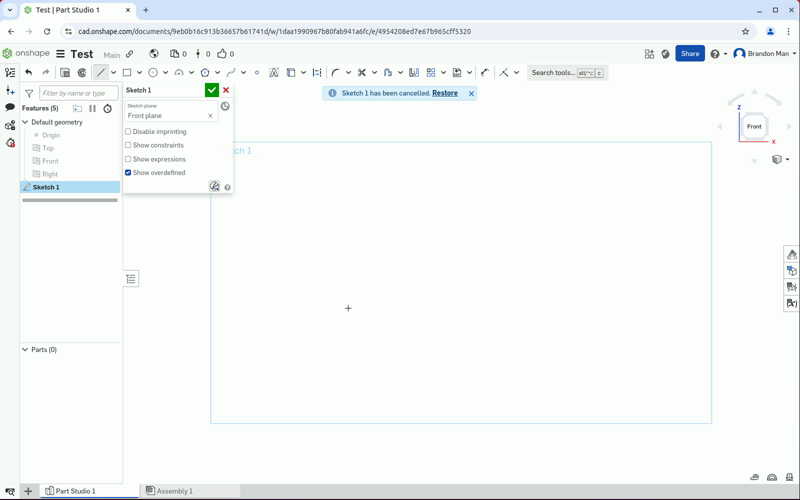
key_up(shift)
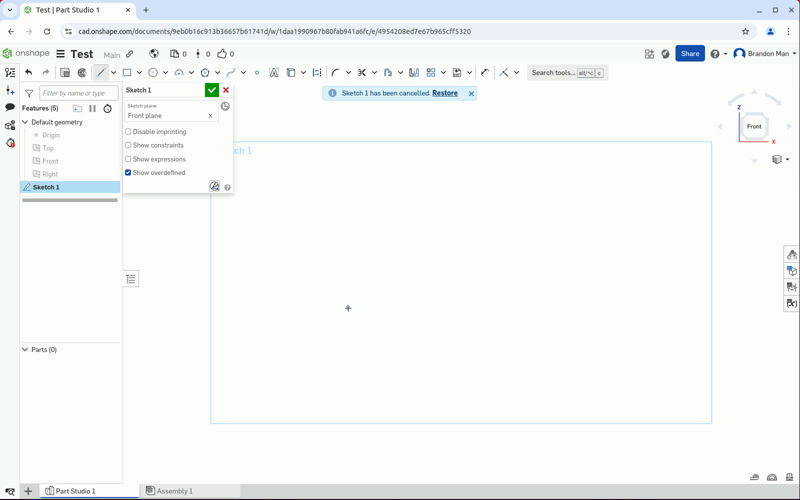
key_down(shift)
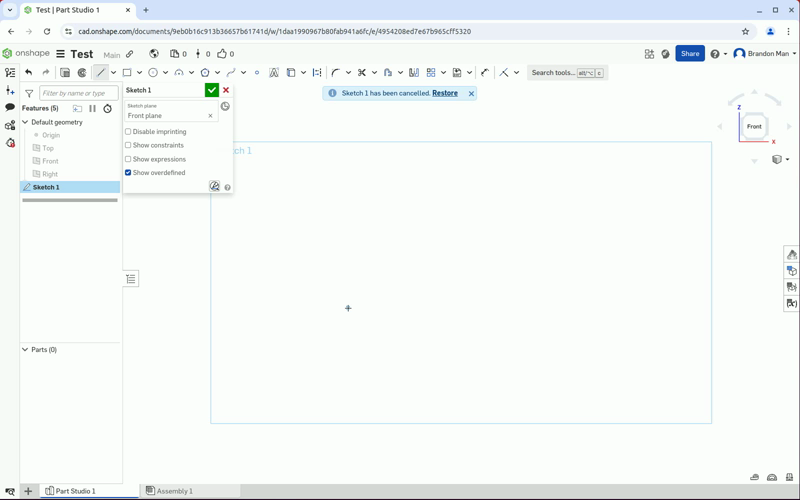
mouse_move(415, 307)
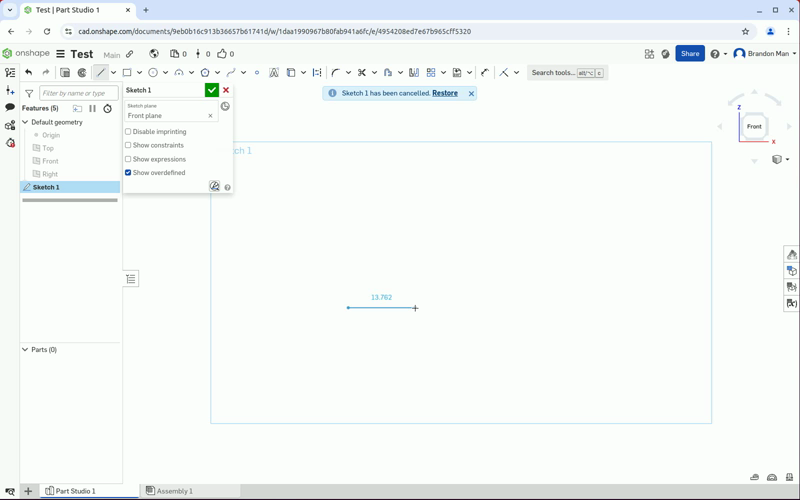
click(415, 307)
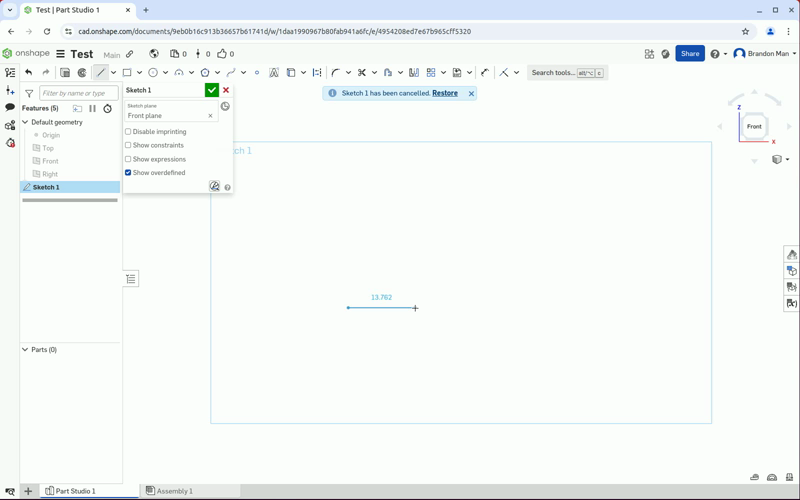
key_up(shift)
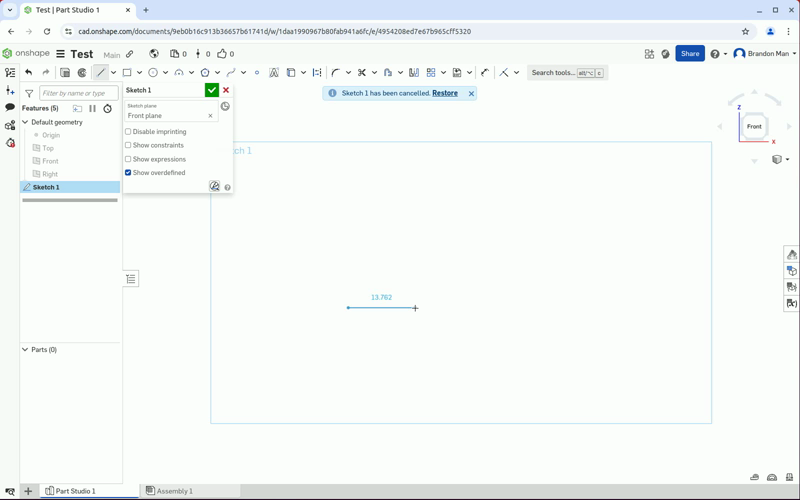
key(esc)
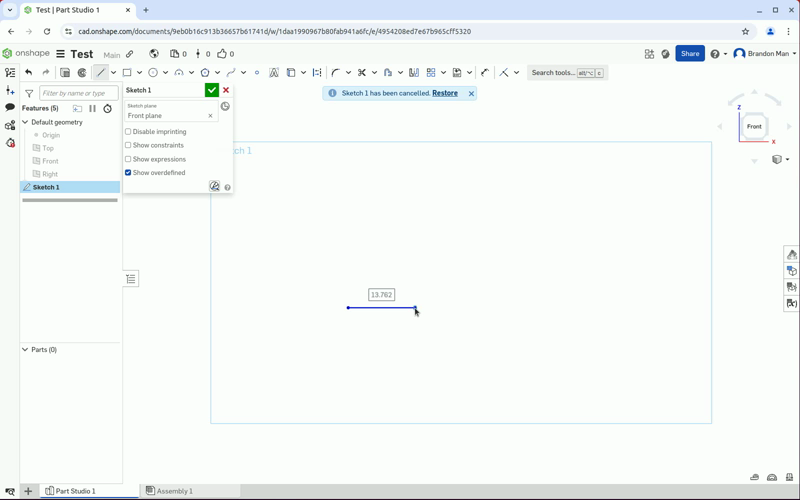
key(a)
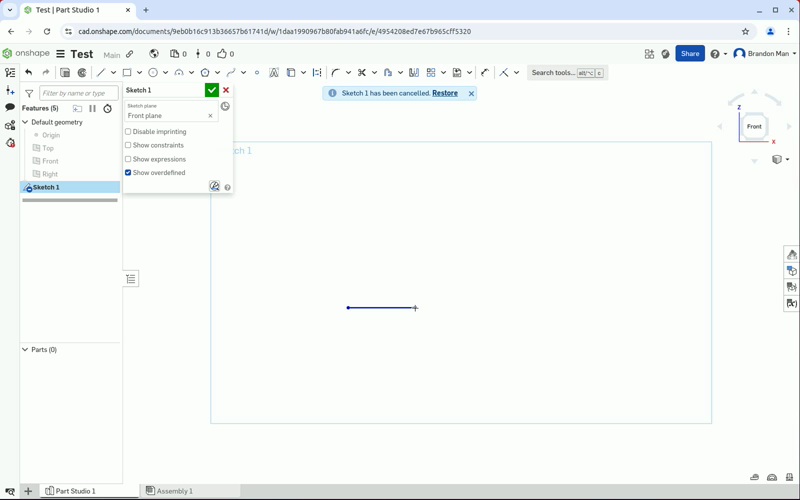
mouse_move(415, 307)
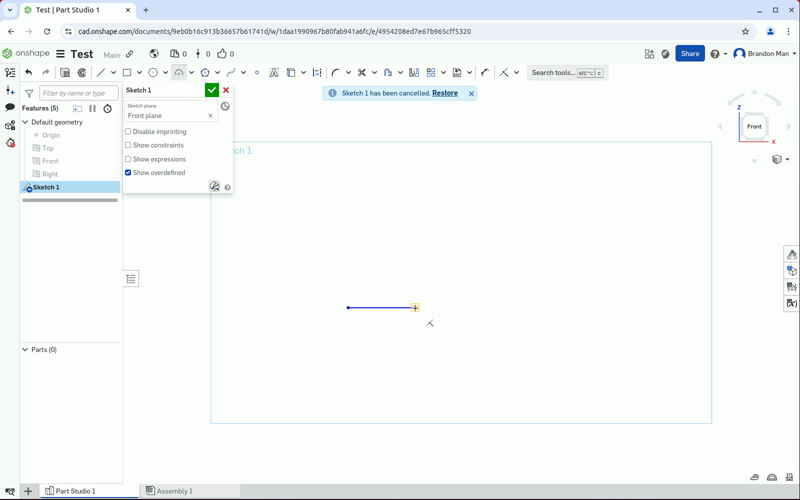
click(415, 307)
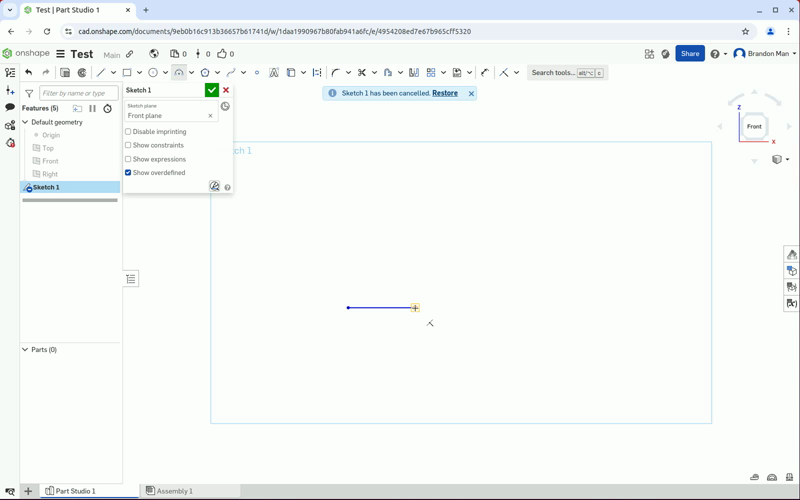
key_down(shift)
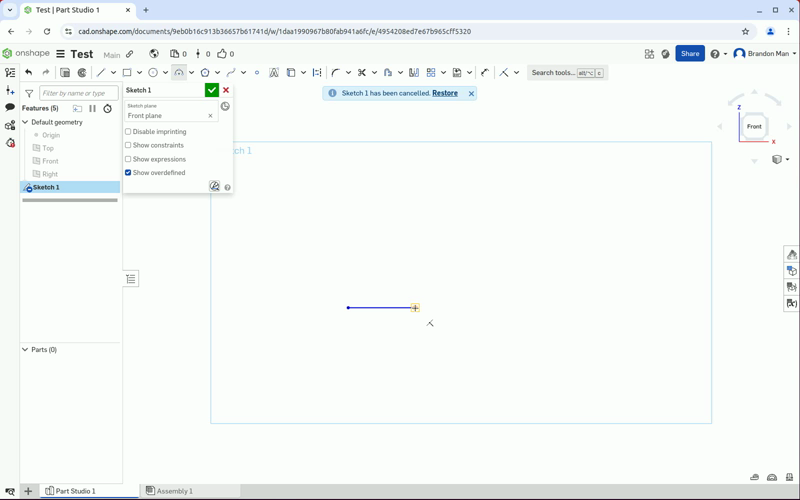
mouse_move(394, 258)
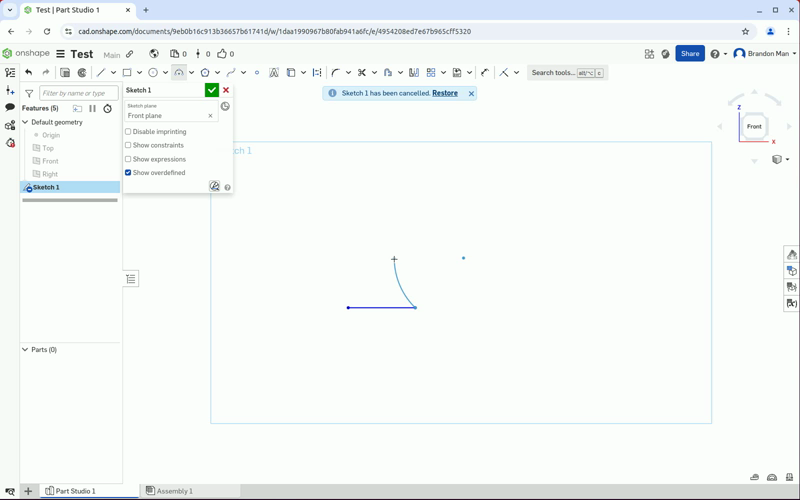
click(394, 258)
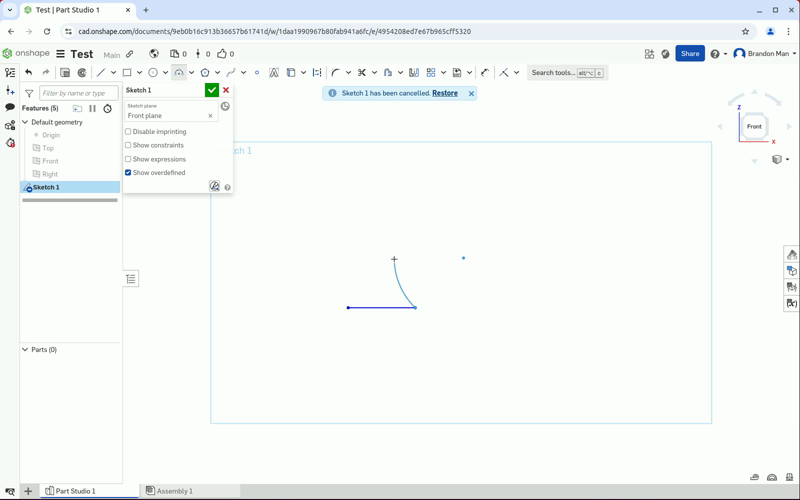
mouse_move(399, 285)
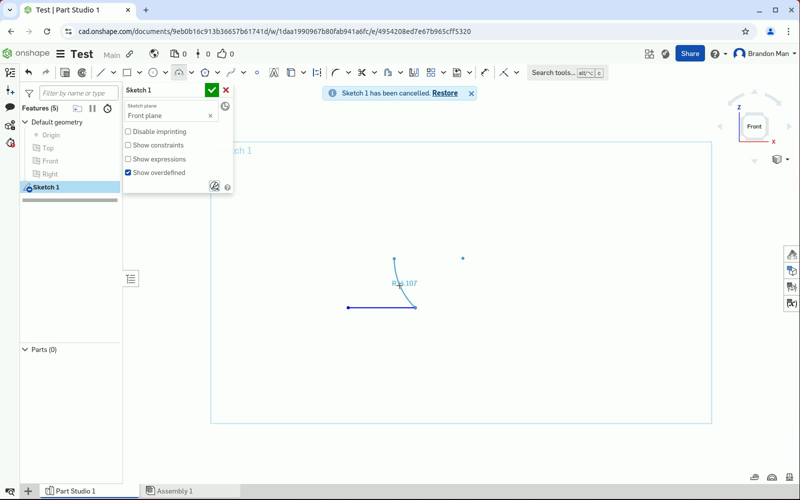
click(399, 285)
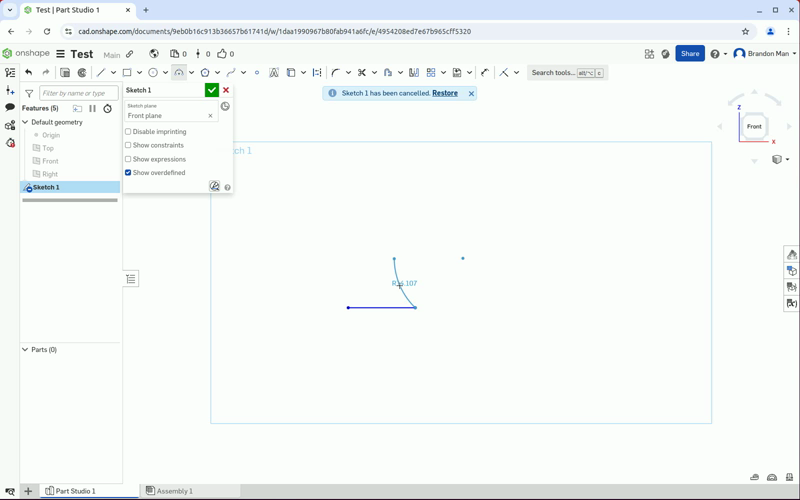
key_up(shift)
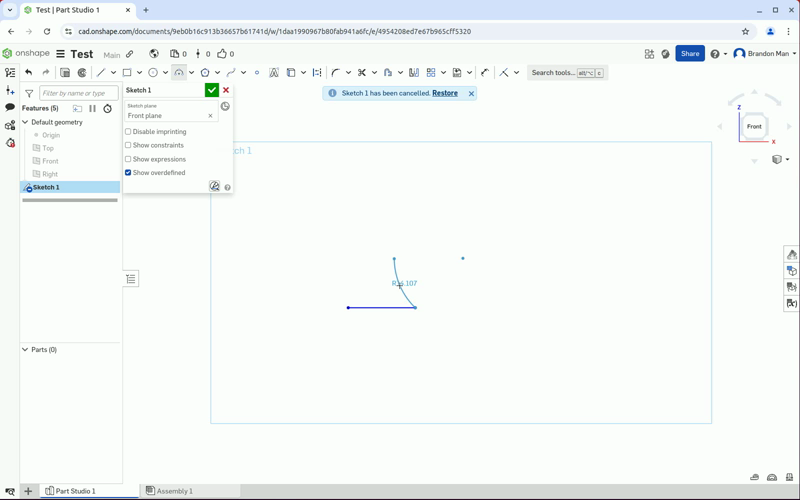
key(esc)
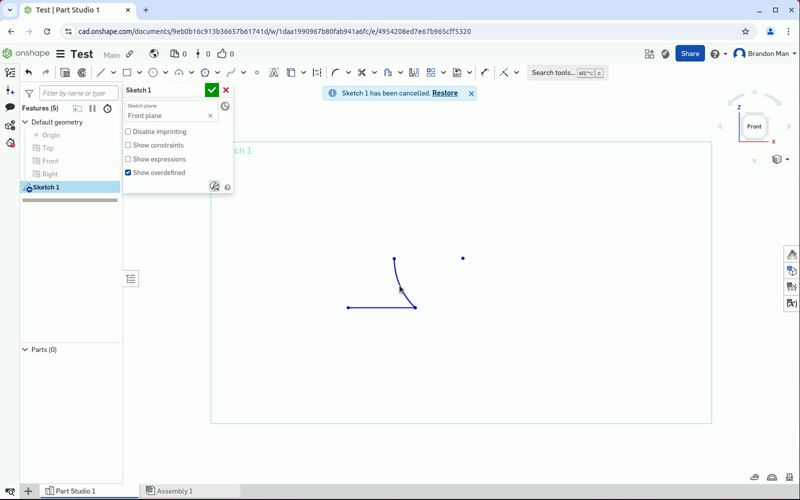
key(l)
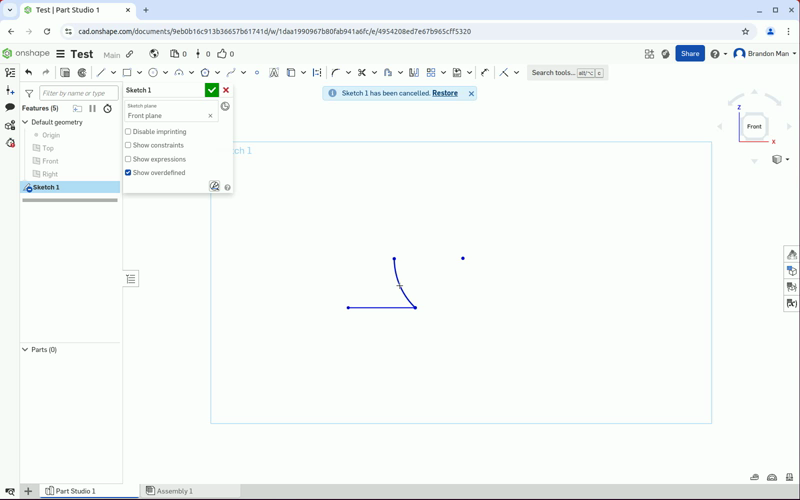
mouse_move(394, 258)
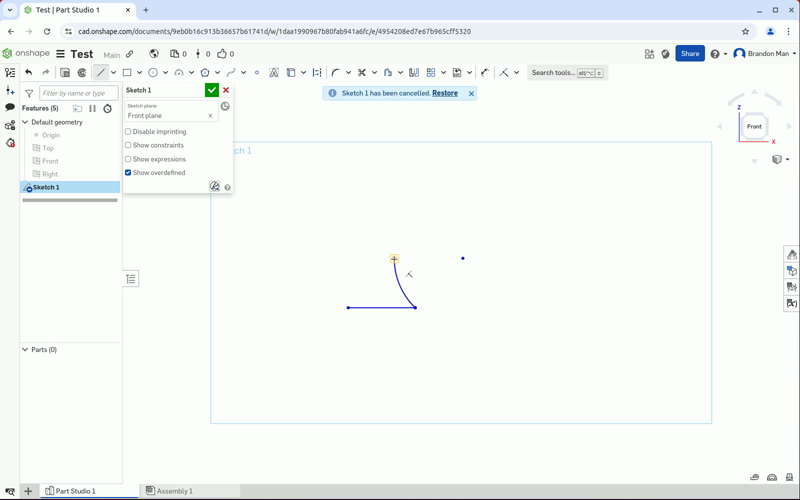
click(394, 258)
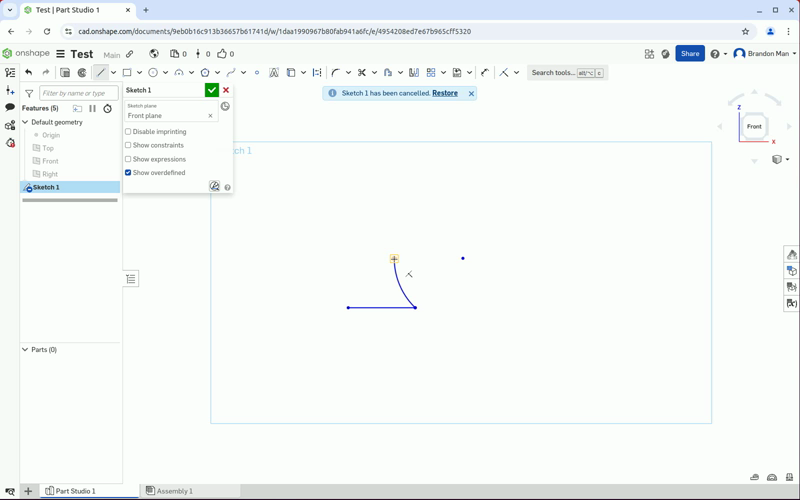
key_down(shift)
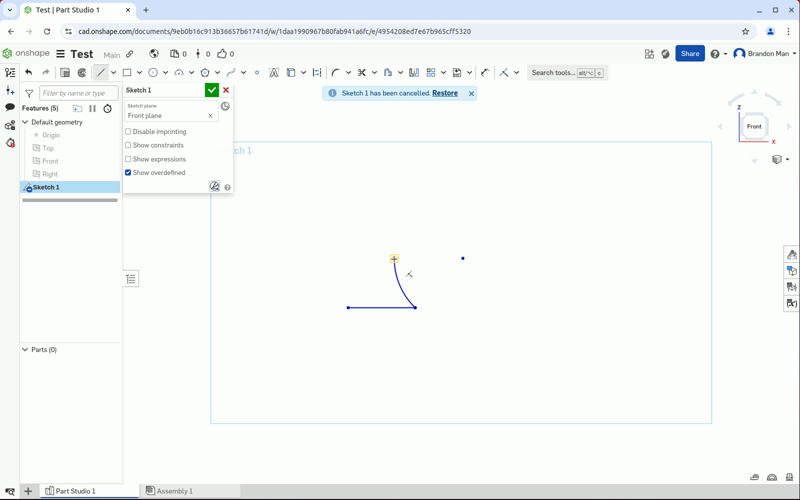
mouse_move(424, 258)
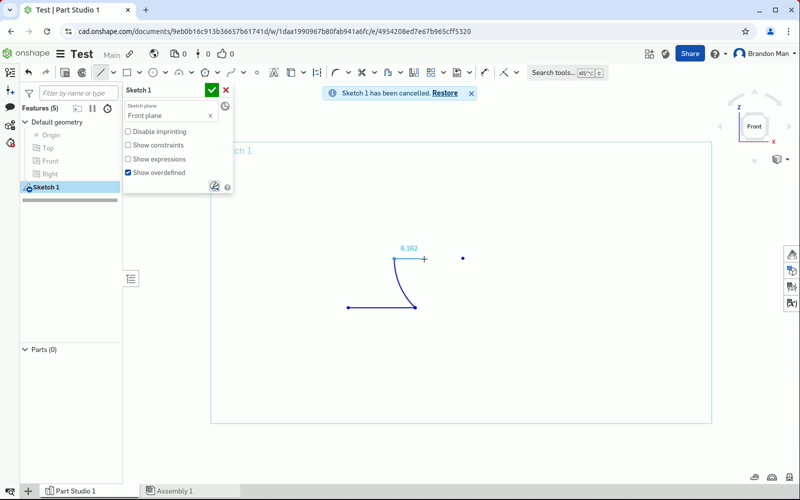
mouse_move(348, 258)
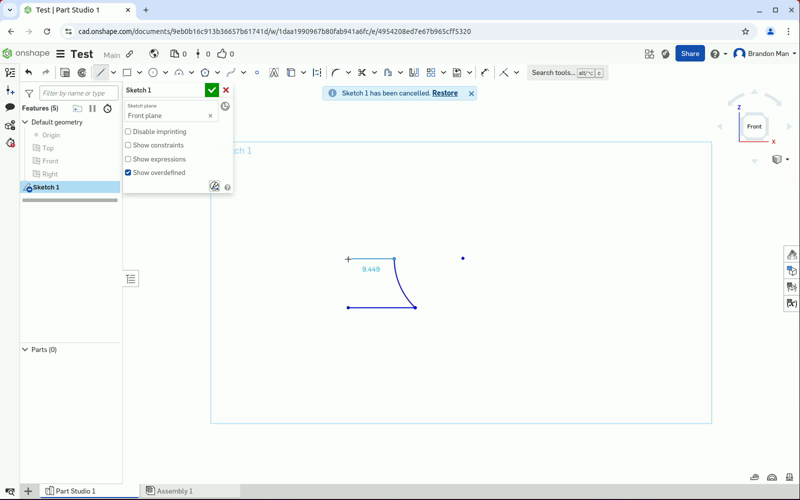
click(348, 258)
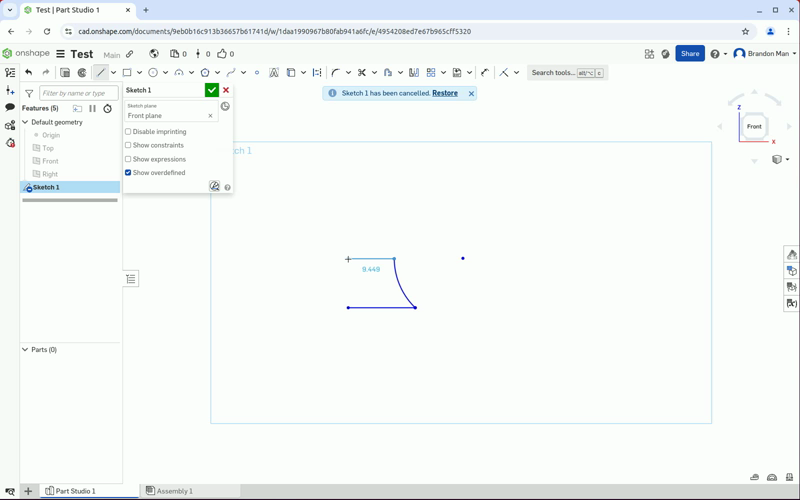
key_up(shift)
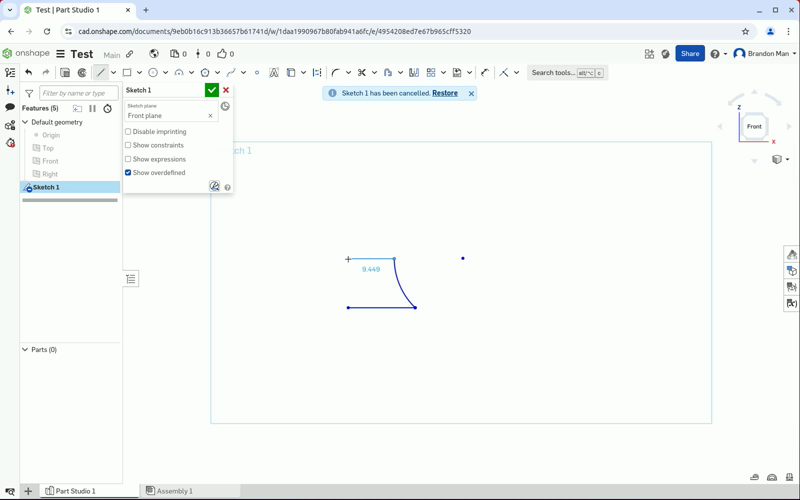
mouse_move(378, 258)
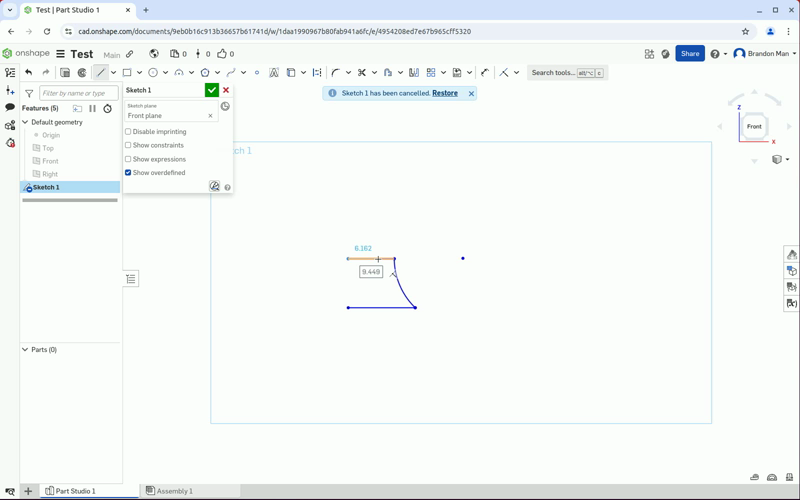
key_down(shift)
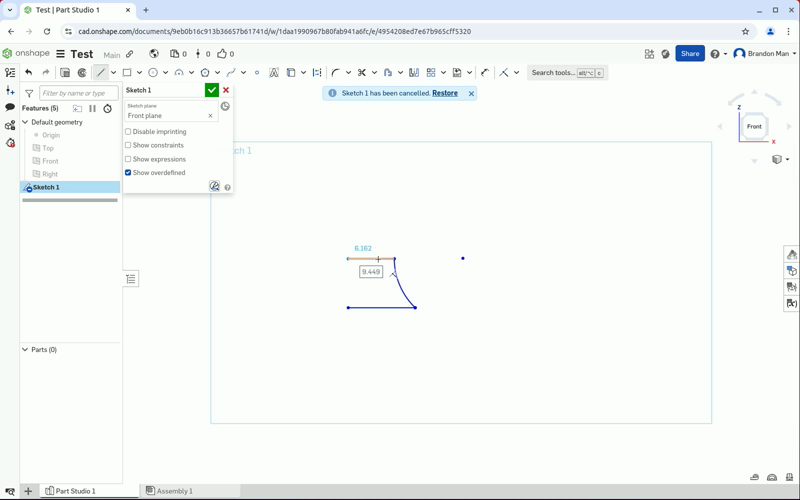
mouse_move(348, 307)
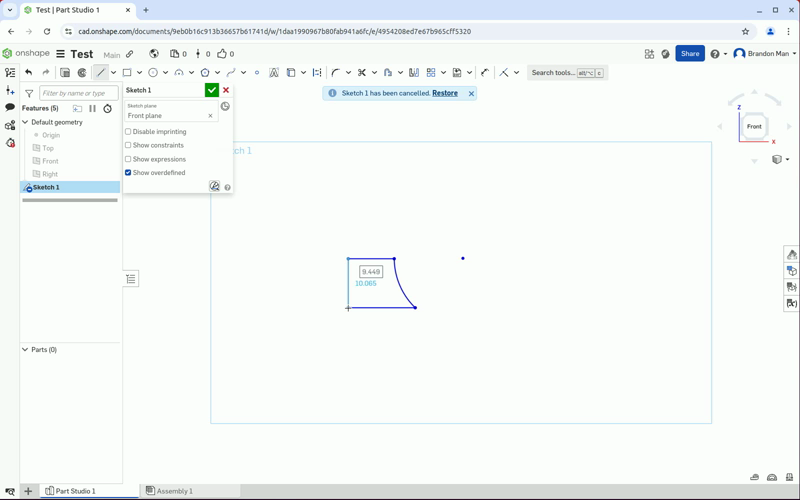
key_up(shift)
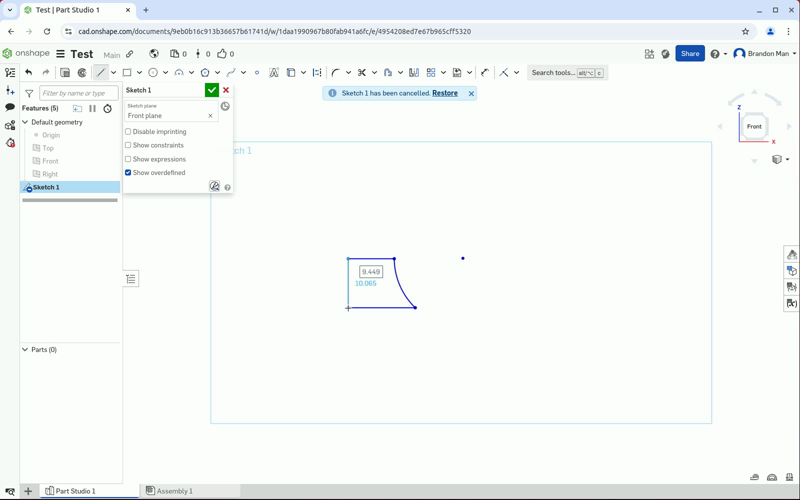
click(348, 307)
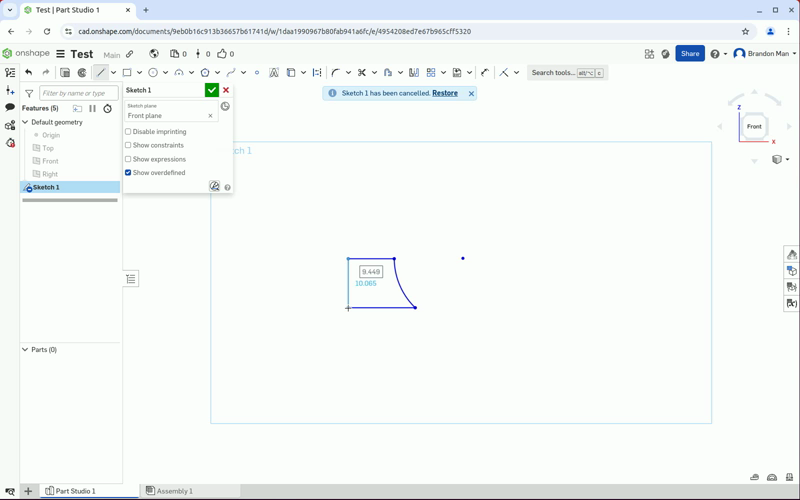
key(esc)
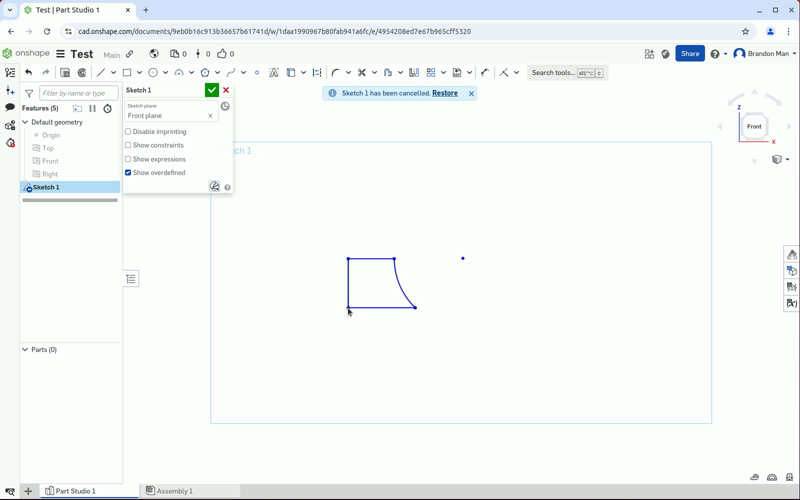
mouse_move(369, 265)
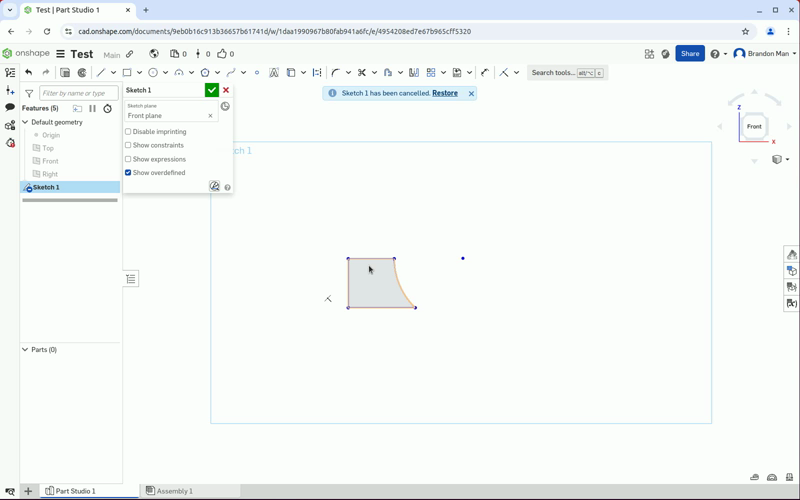
click(369, 265)
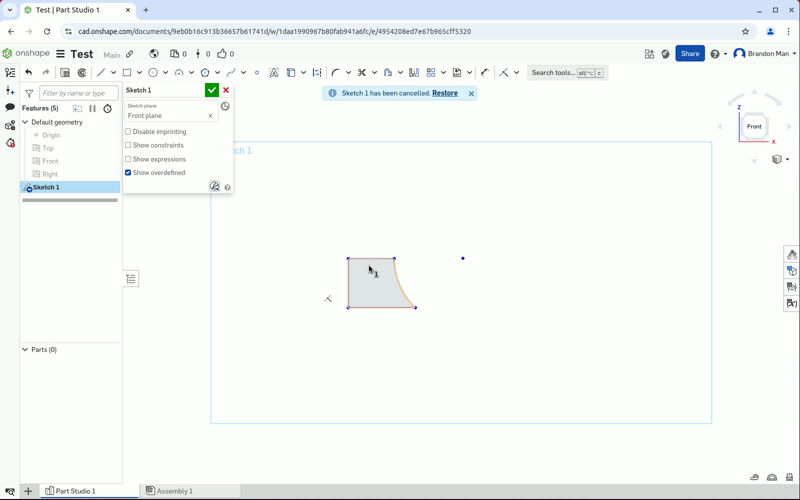
mouse_move(73, 352)
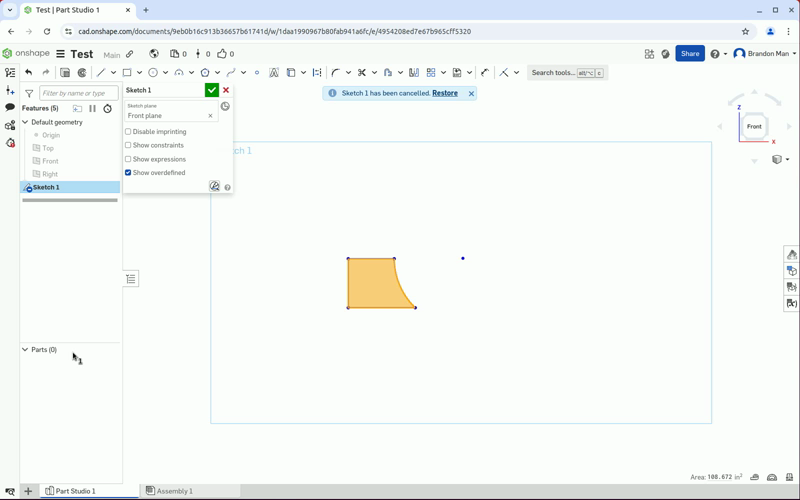
key(shift+y)
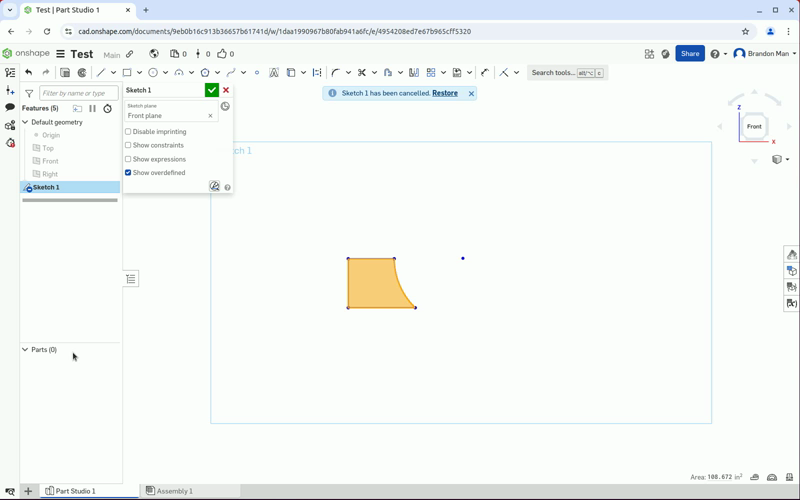
key(shift+e)
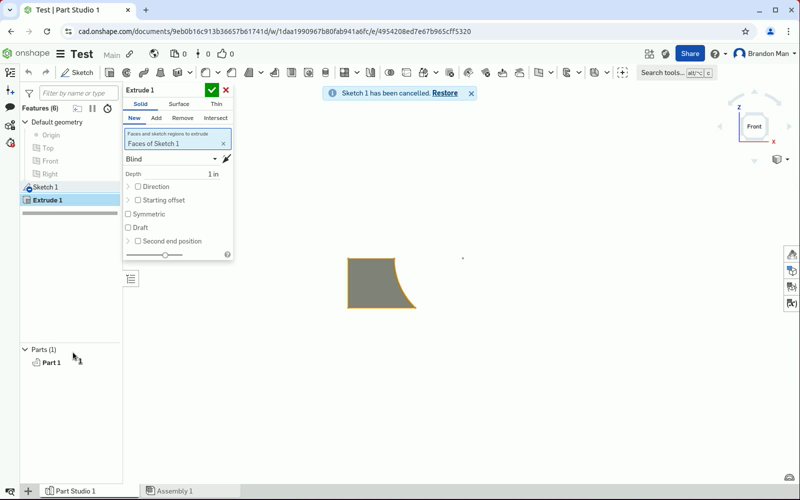
mouse_move(143, 106)
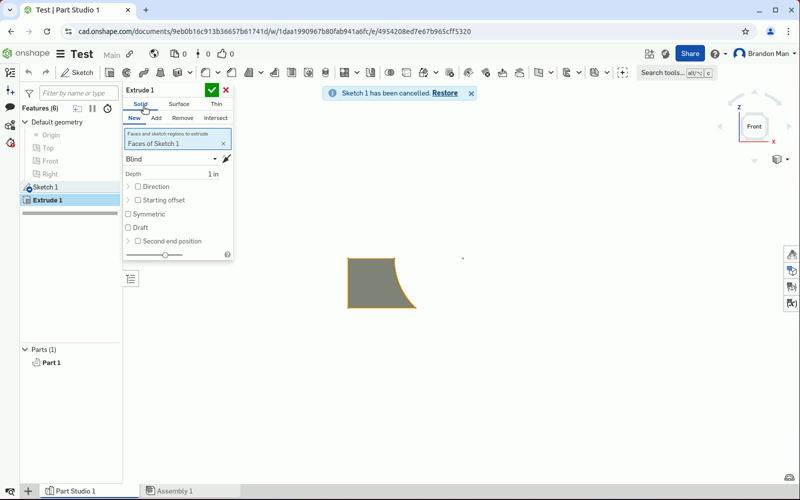
click(143, 106)
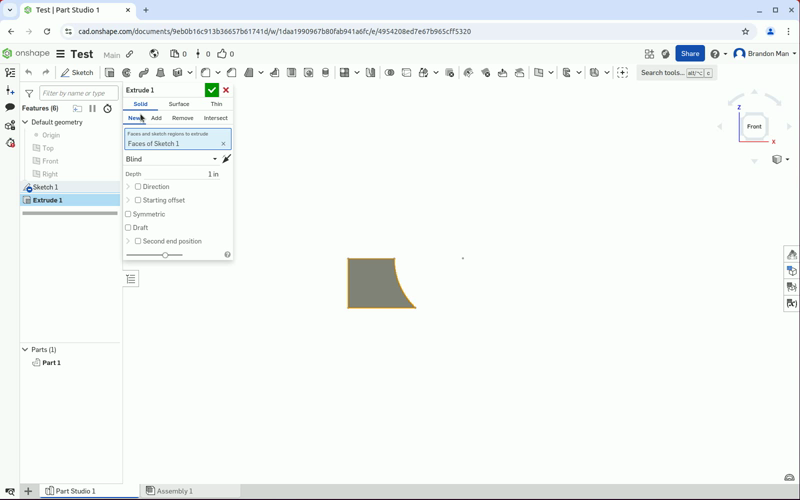
mouse_move(137, 120)
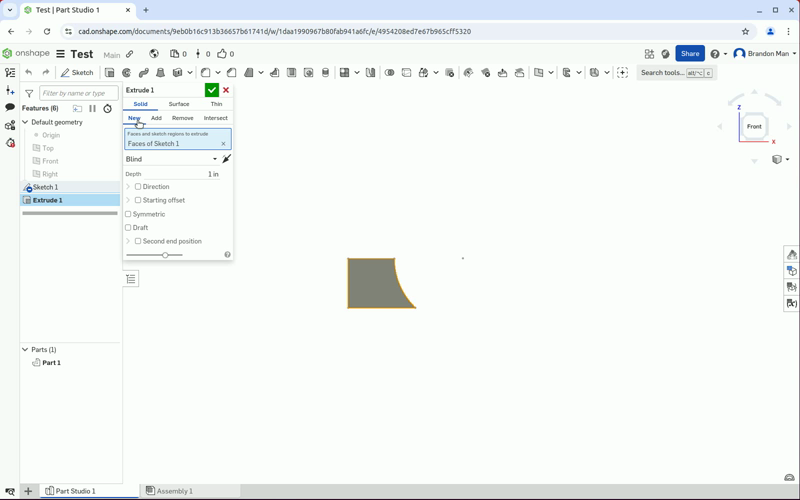
click(137, 120)
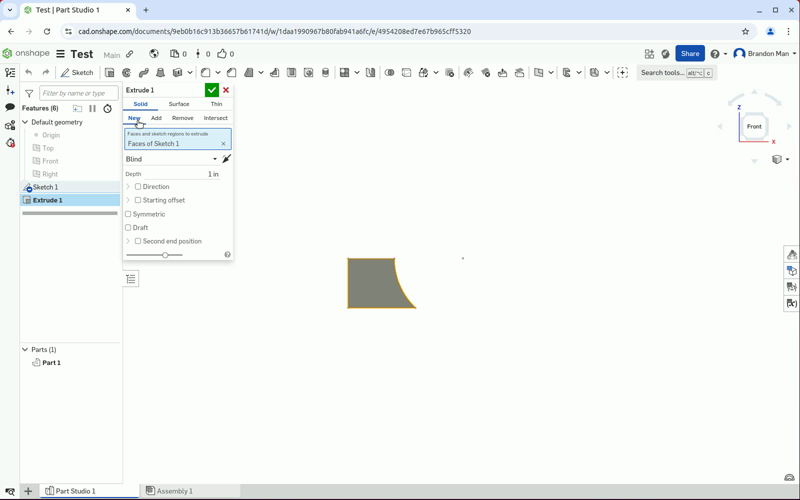
key(tab, 4)
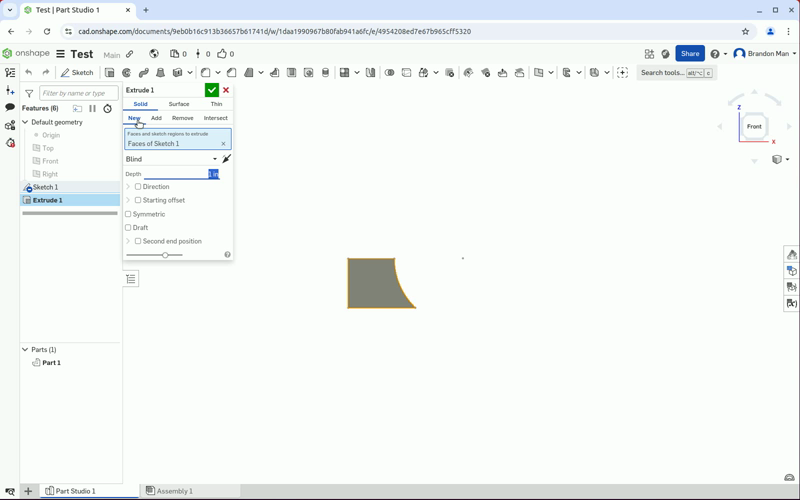
text(9.628)
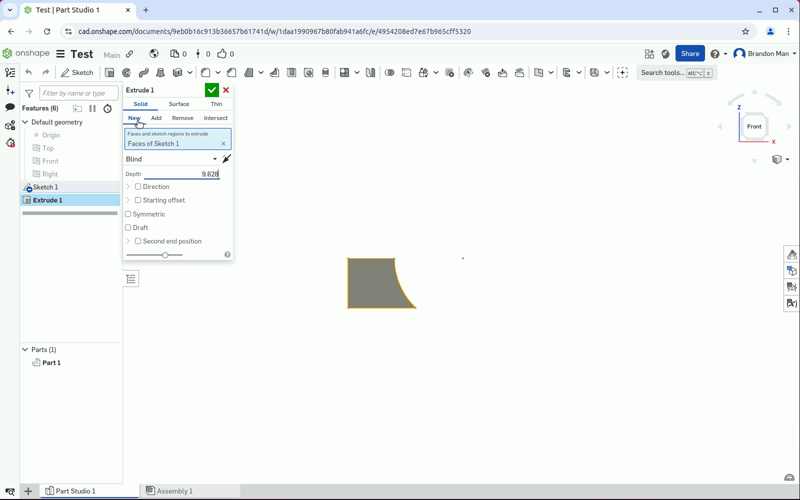
key(enter)
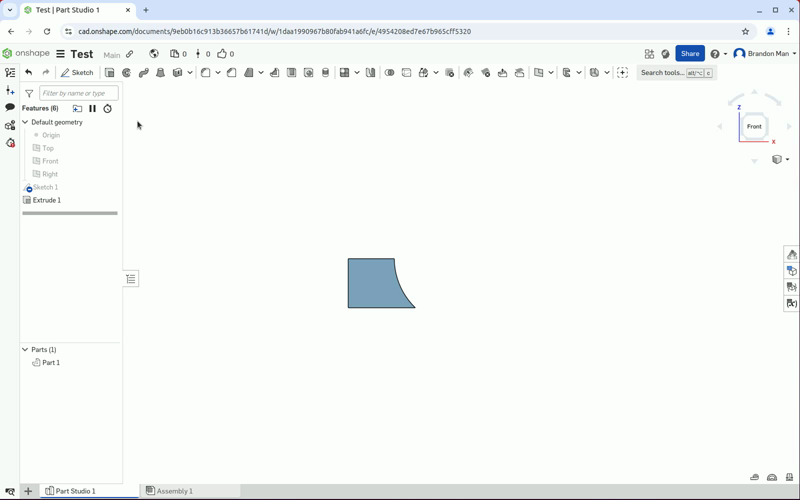
key(shift+h)
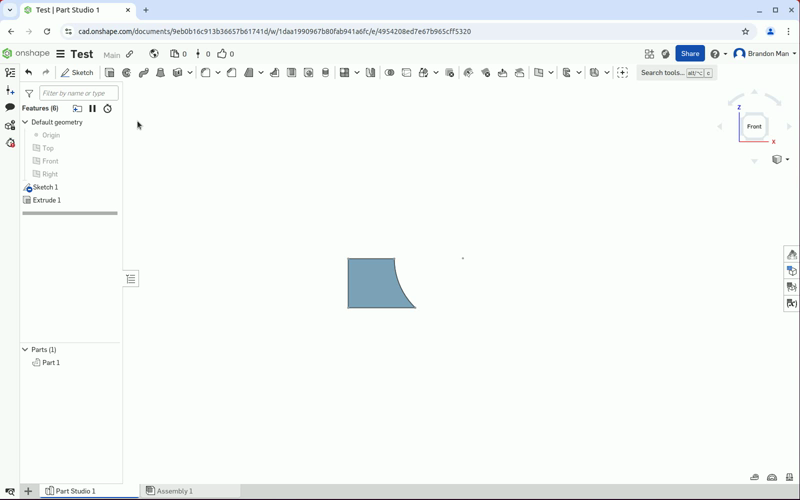
key(shift+h)
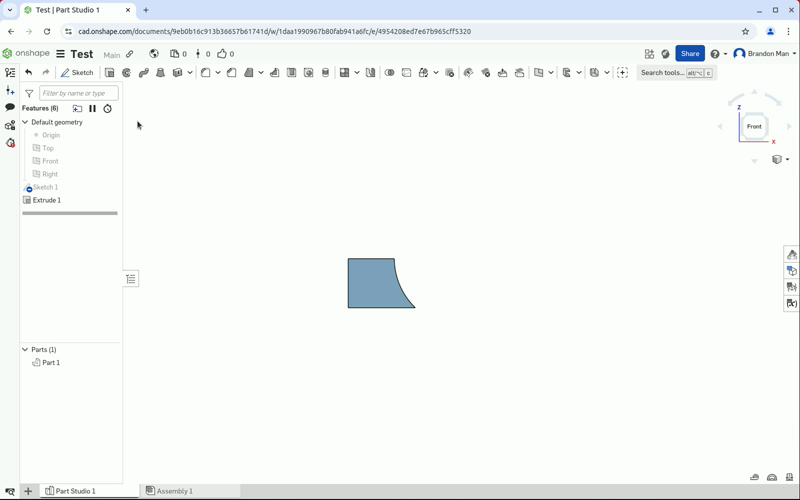
mouse_move(73, 189)
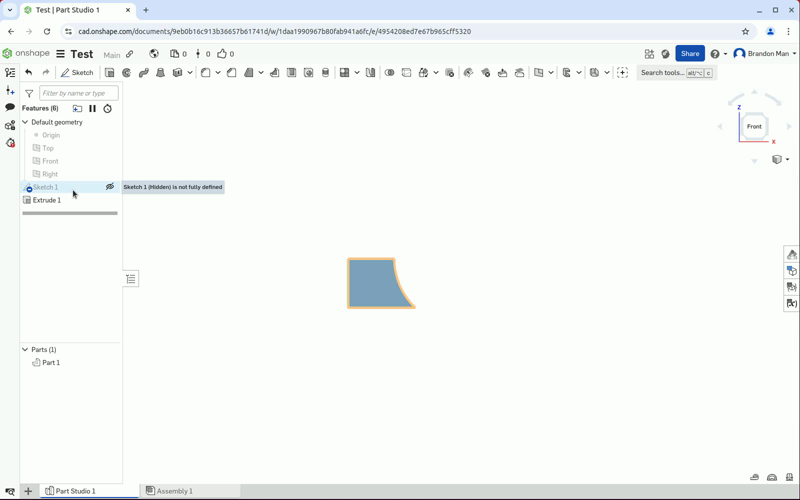
click(73, 189)
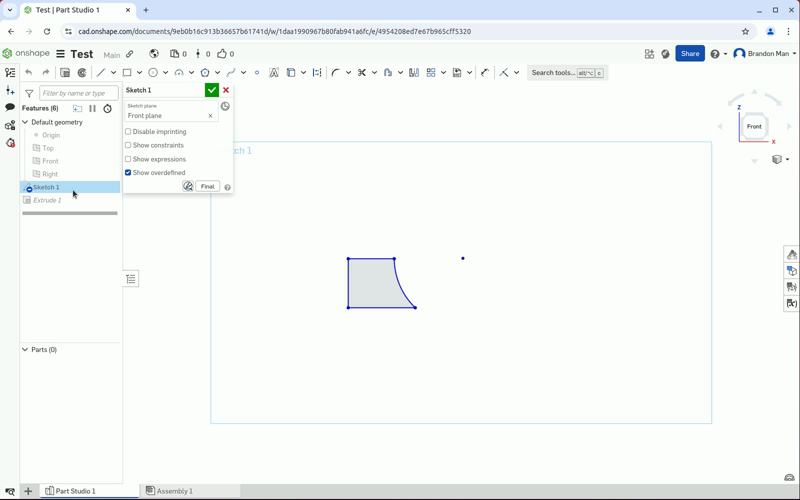
mouse_move(229, 92)
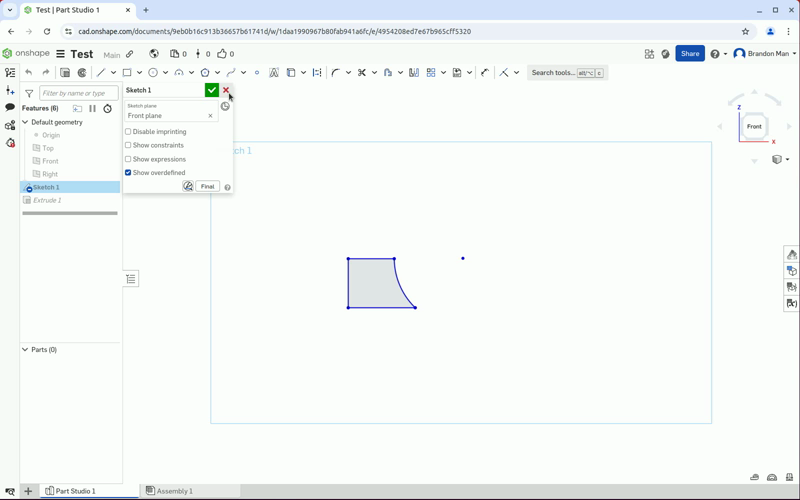
click(229, 92)
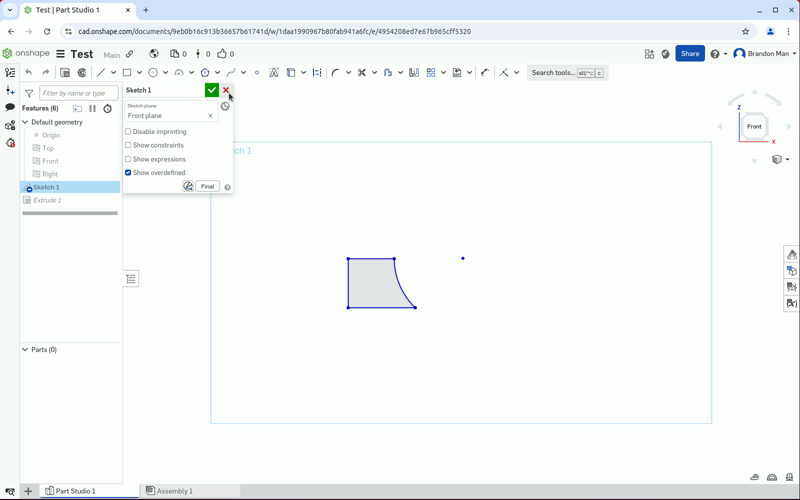
key(shift+s)
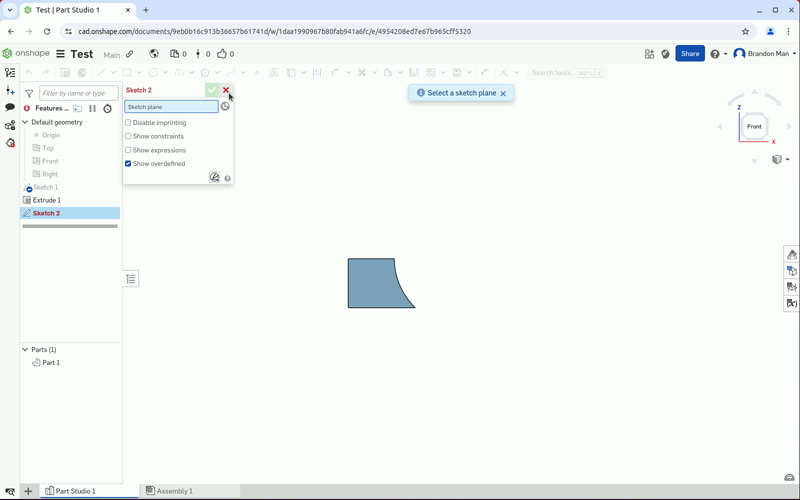
mouse_move(73, 163)
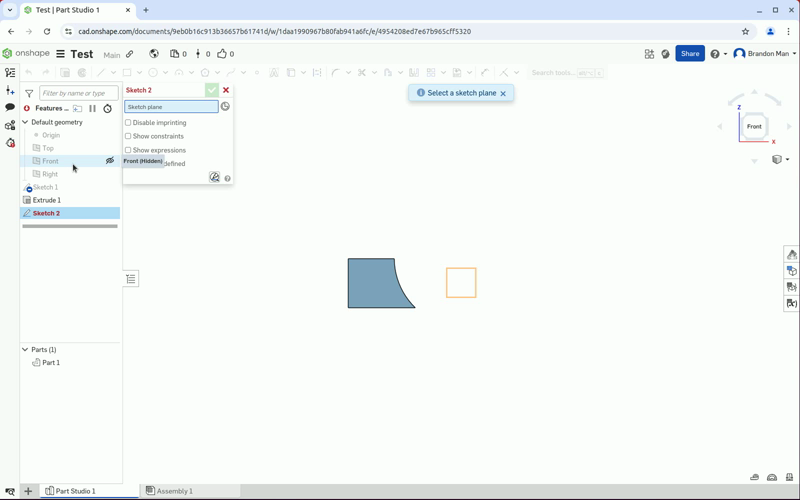
click(73, 163)
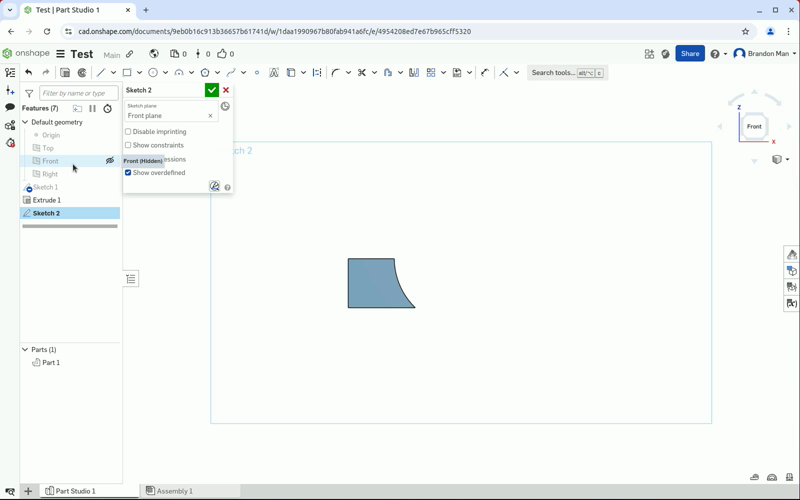
mouse_move(73, 352)
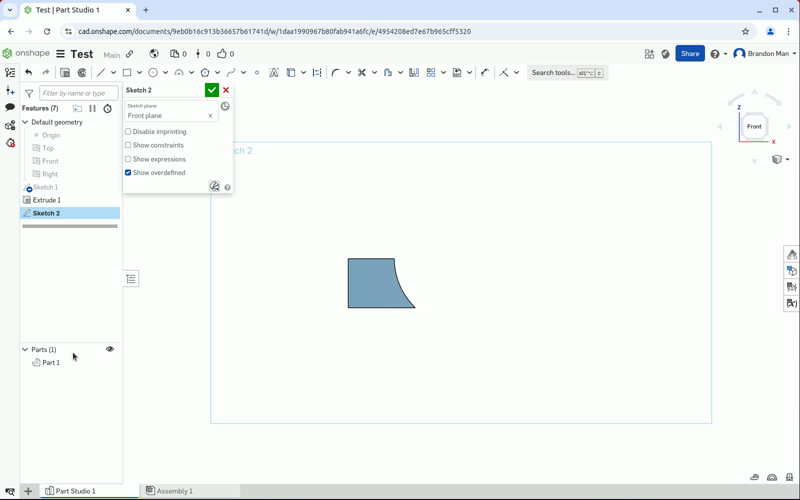
key(y)
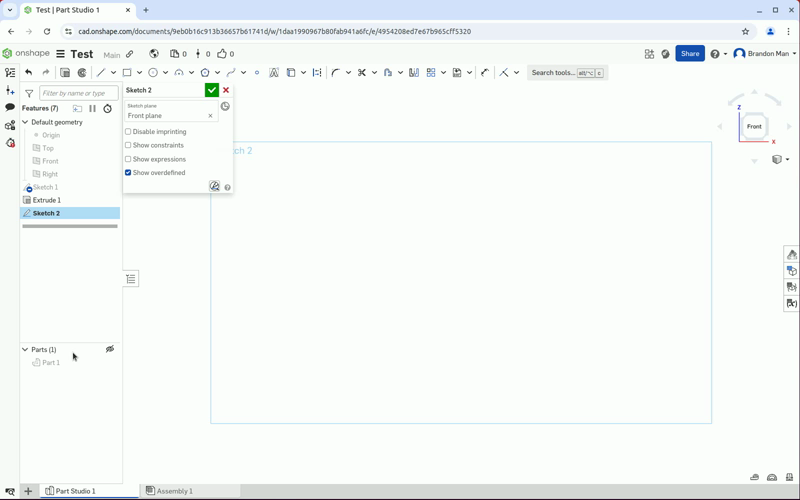
key(l)
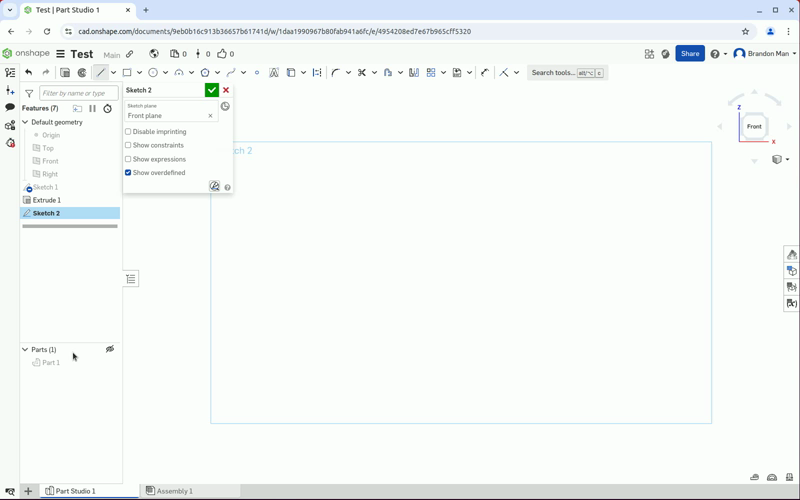
key_down(shift)
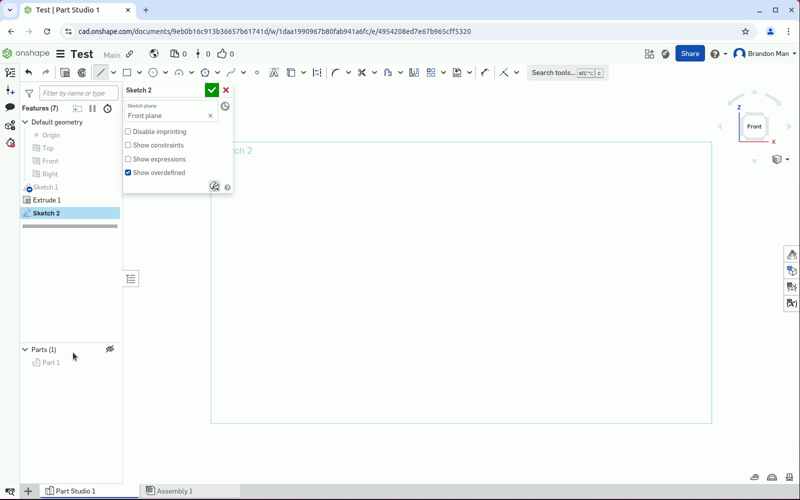
mouse_move(506, 307)
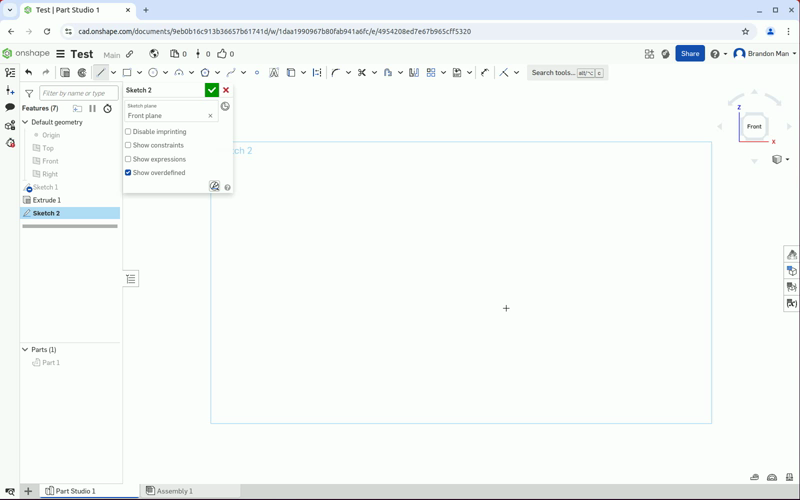
click(506, 307)
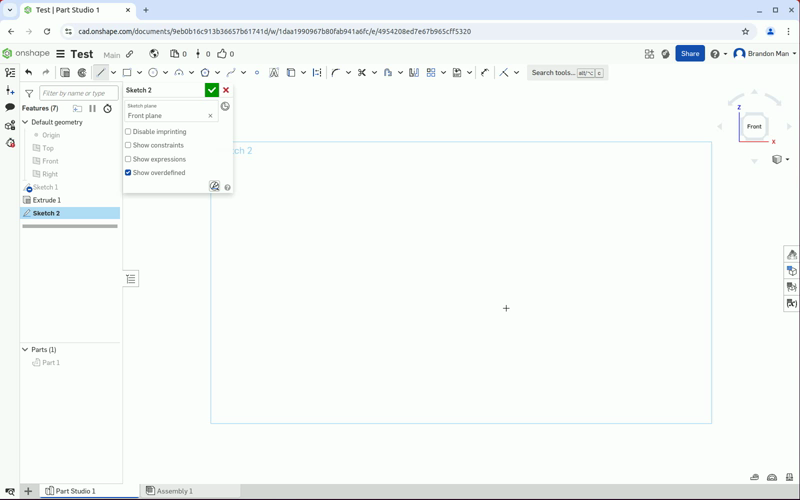
key_up(shift)
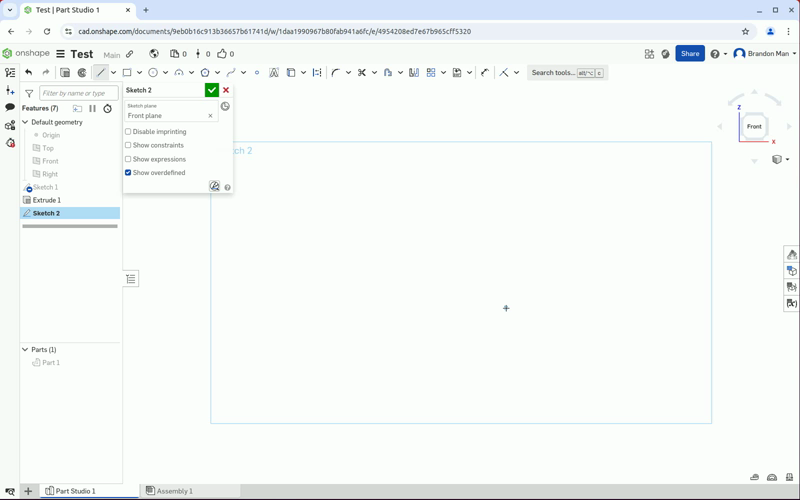
key_down(shift)
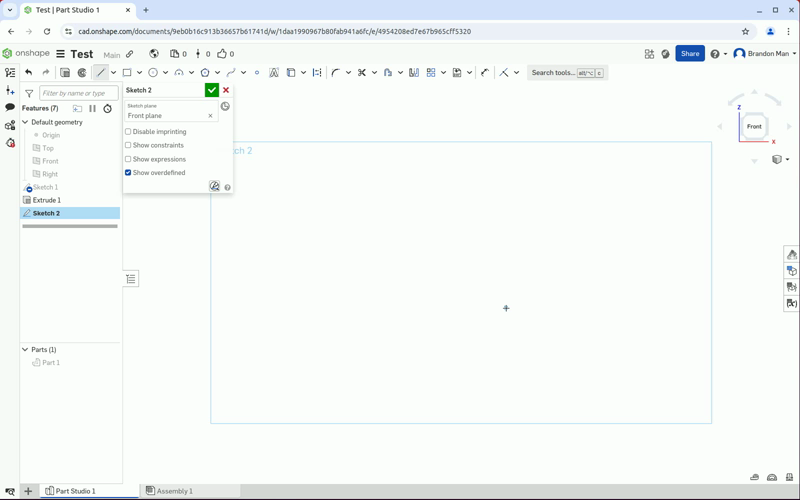
mouse_move(573, 307)
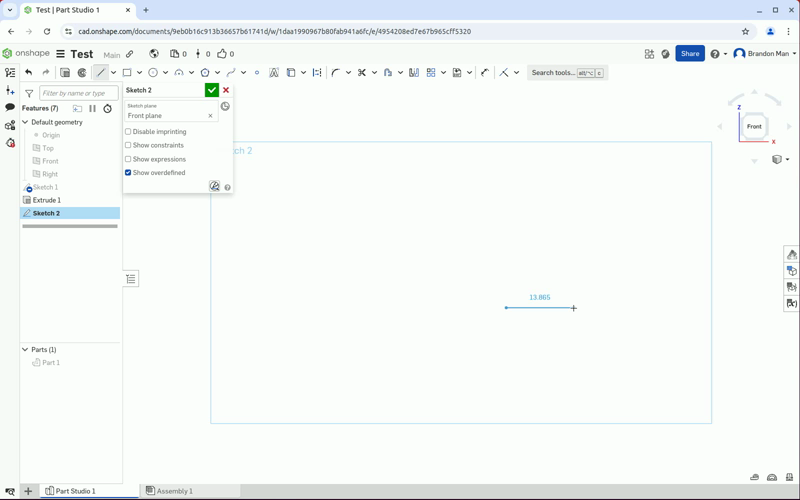
click(573, 307)
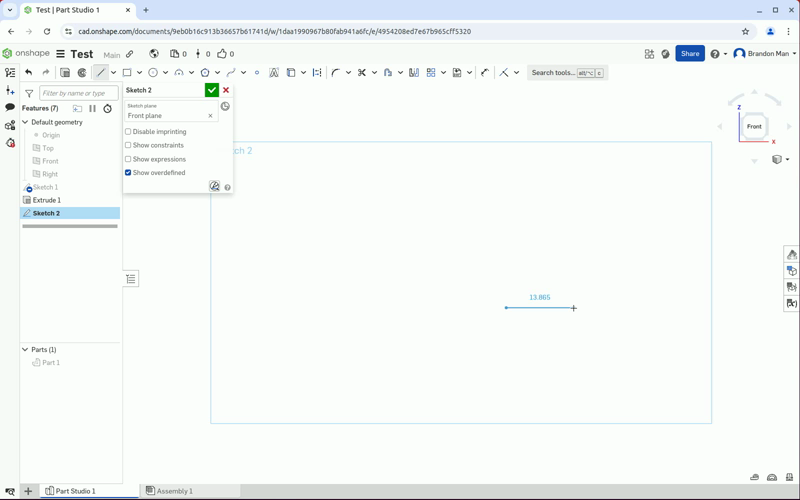
key_up(shift)
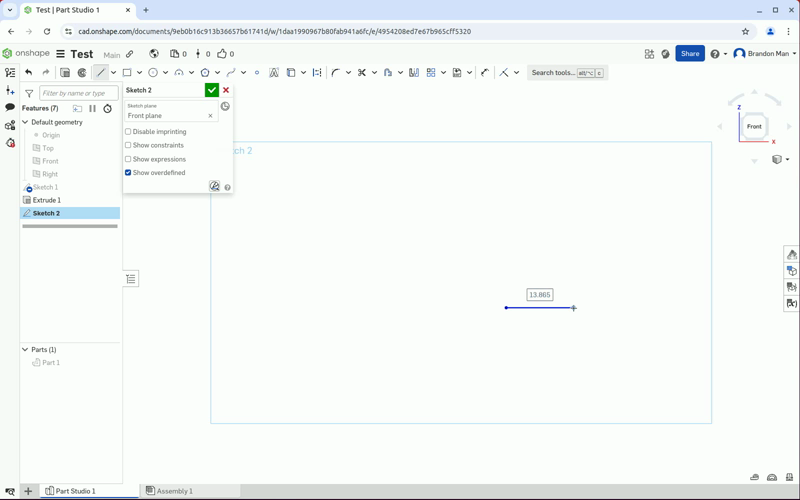
key_down(shift)
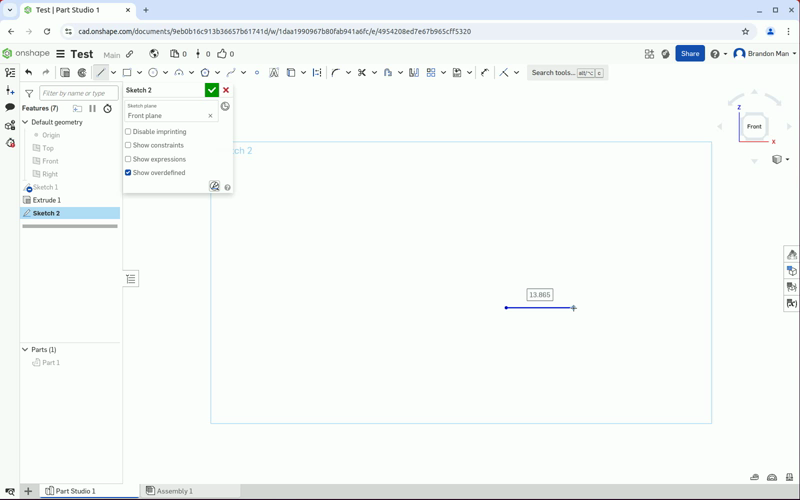
mouse_move(589, 307)
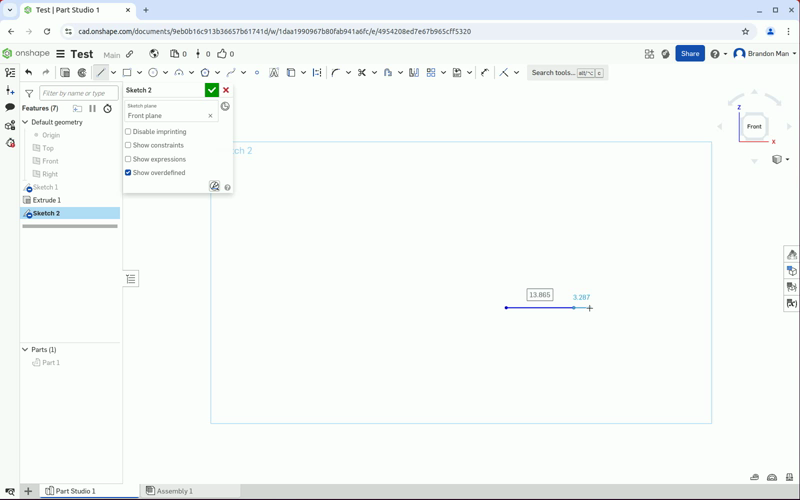
mouse_move(573, 258)
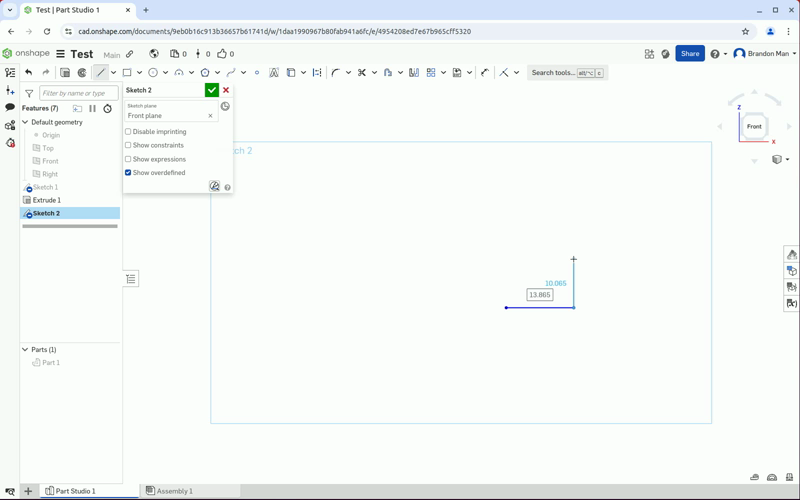
click(573, 258)
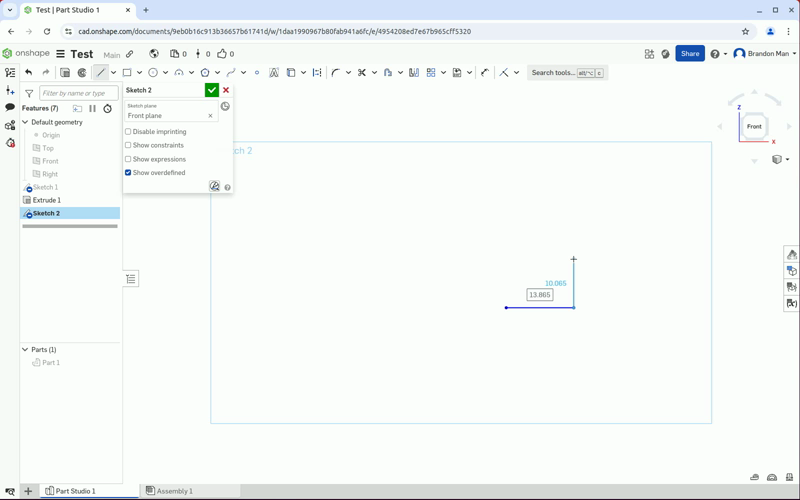
key_up(shift)
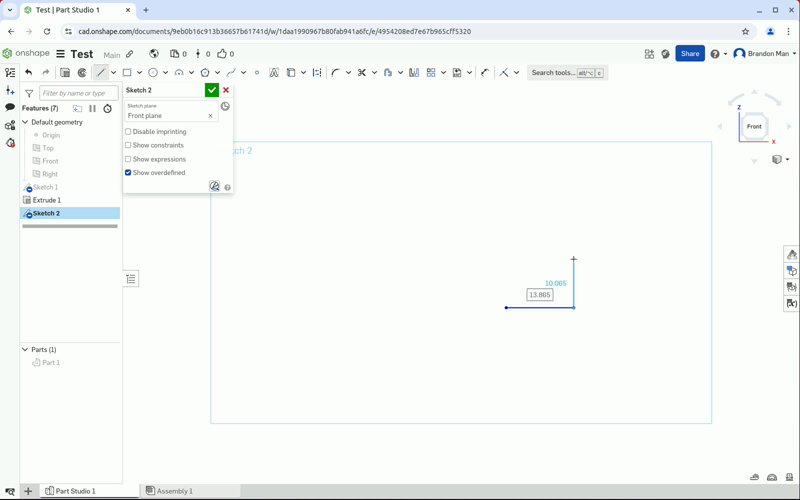
key_down(shift)
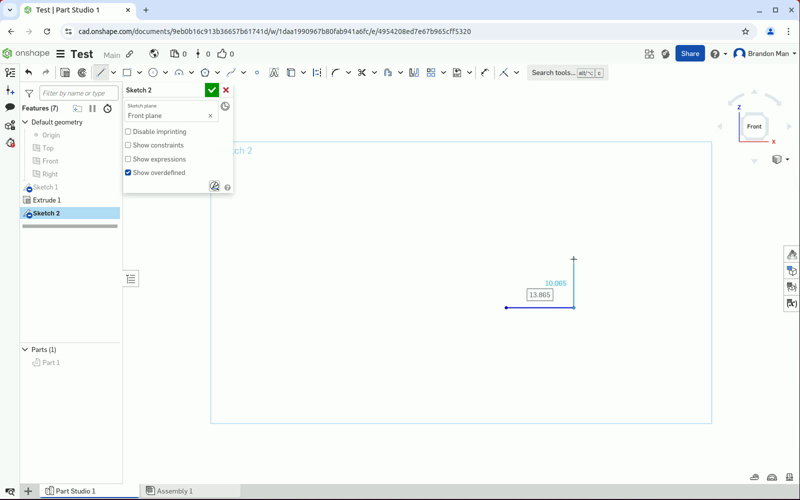
mouse_move(589, 258)
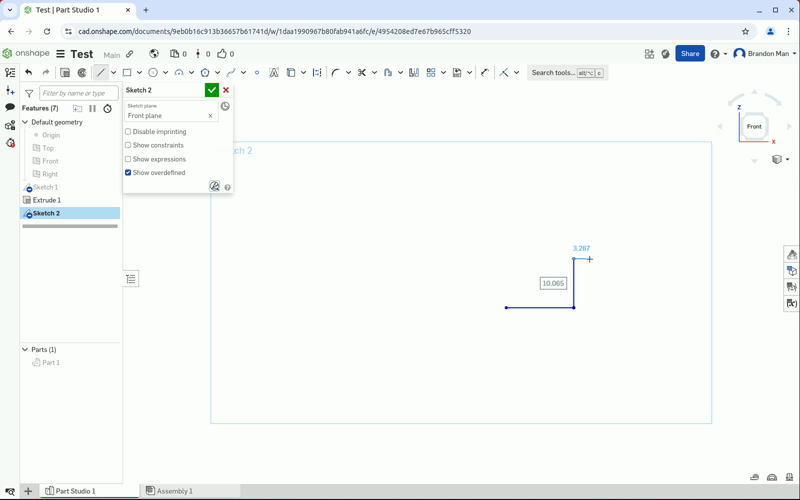
mouse_move(527, 258)
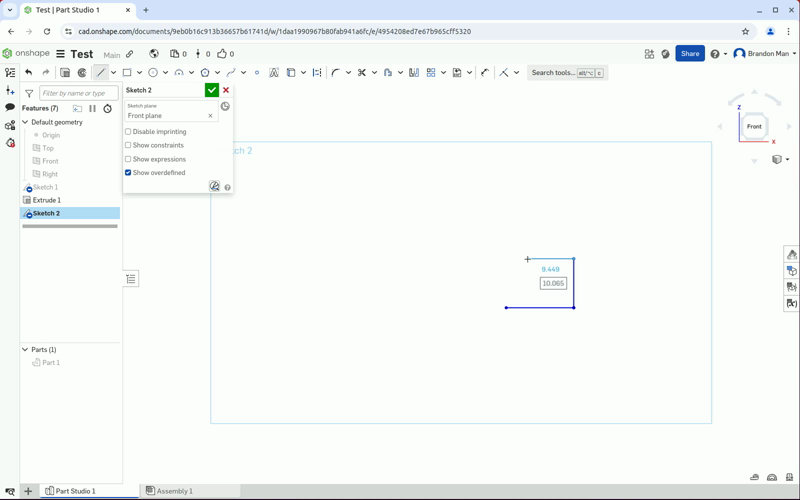
click(527, 258)
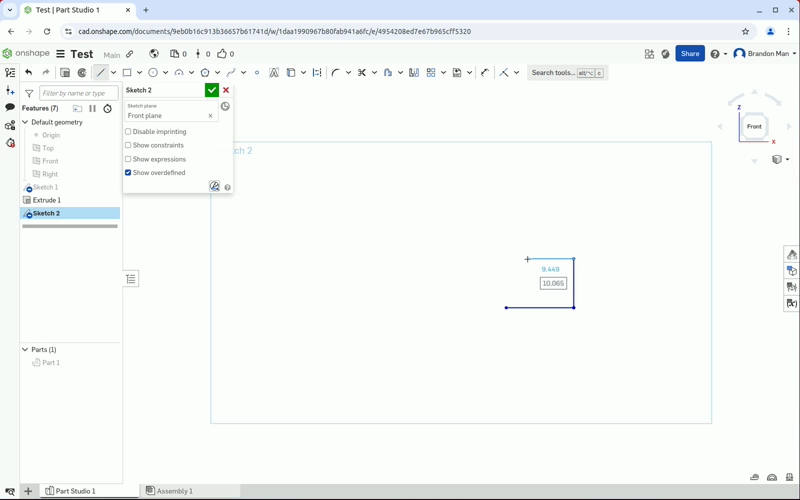
key_up(shift)
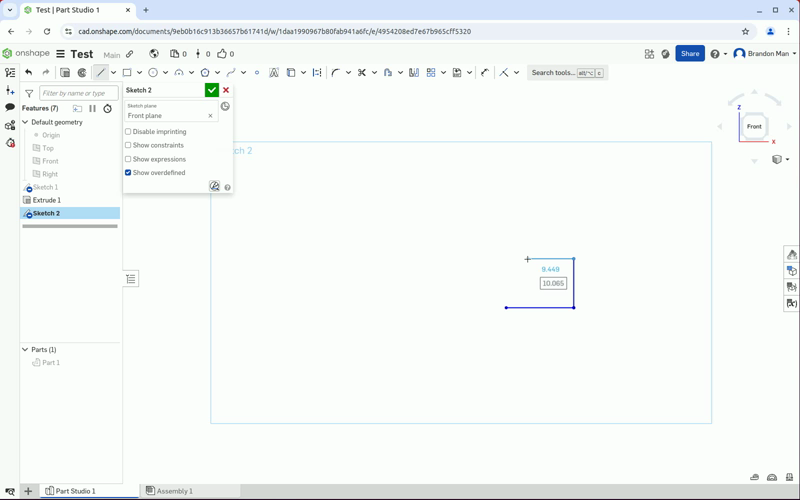
key(esc)
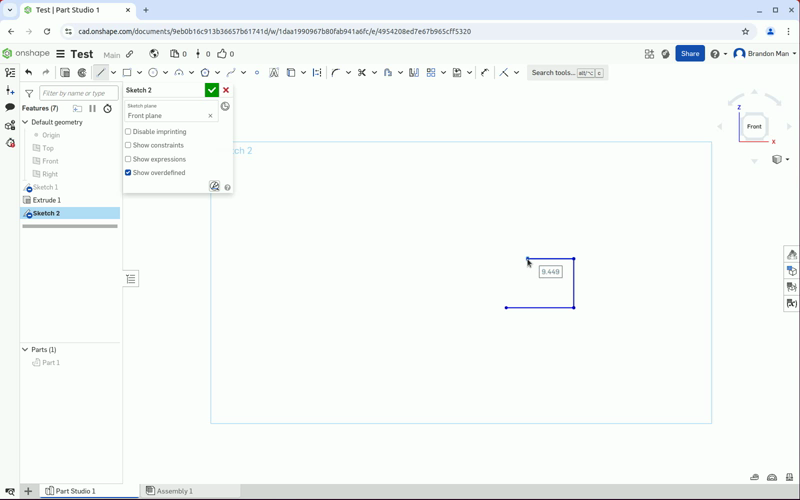
key(a)
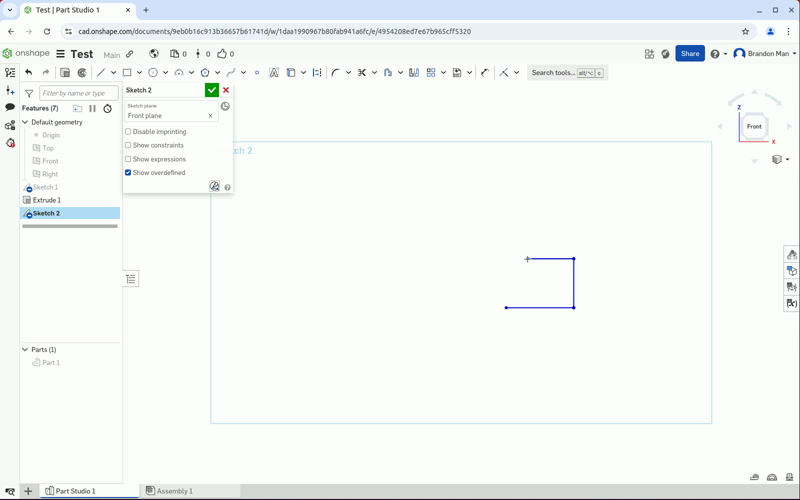
mouse_move(527, 258)
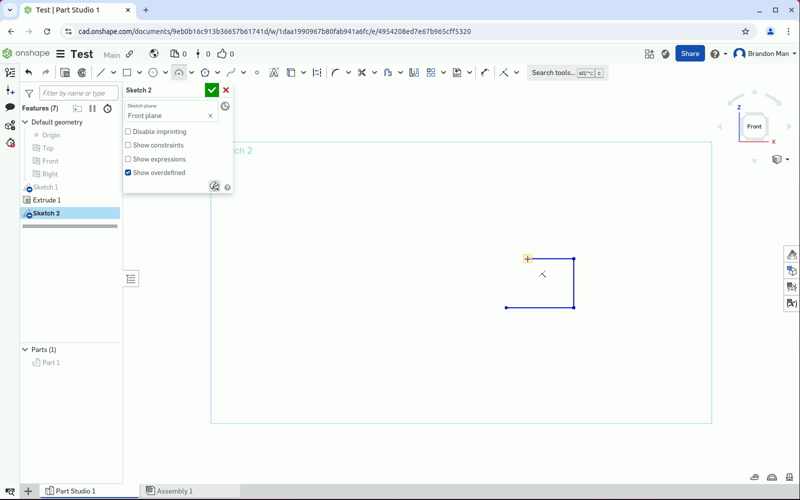
click(527, 258)
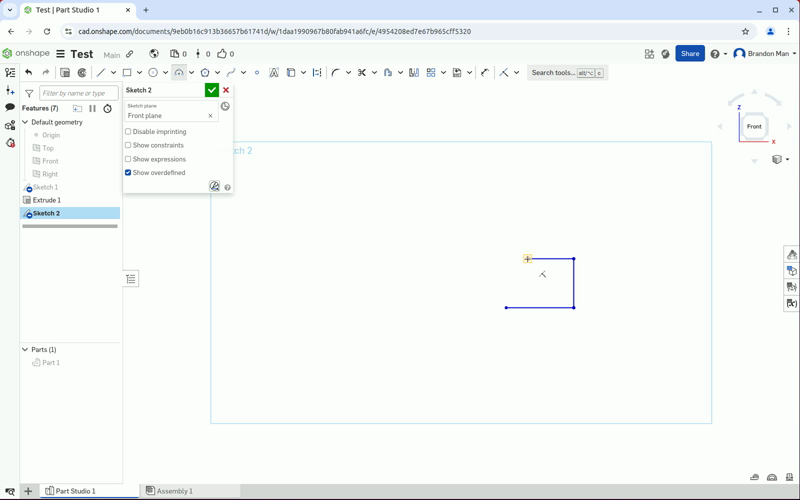
mouse_move(506, 307)
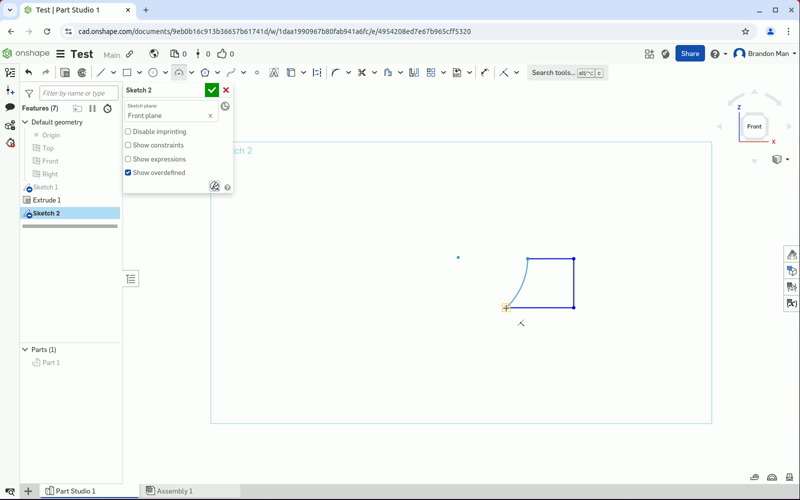
click(506, 307)
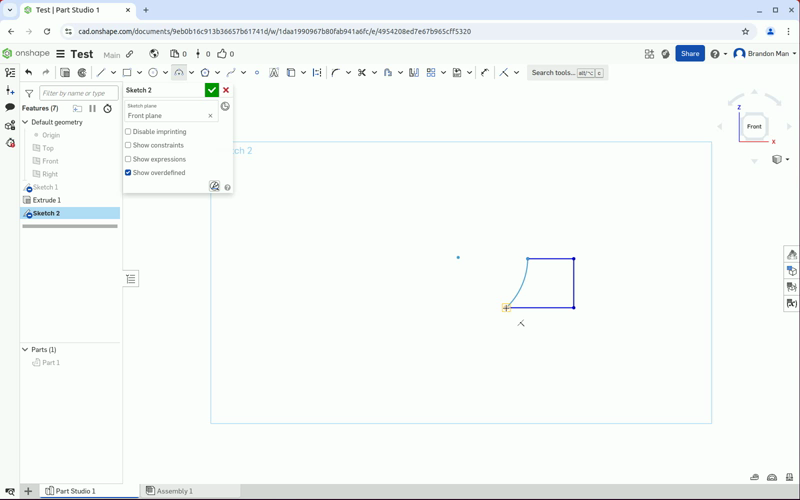
key_down(shift)
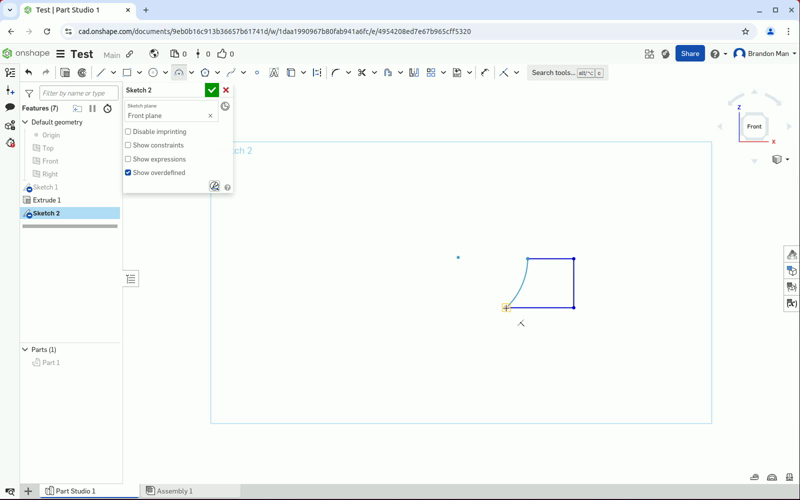
mouse_move(522, 285)
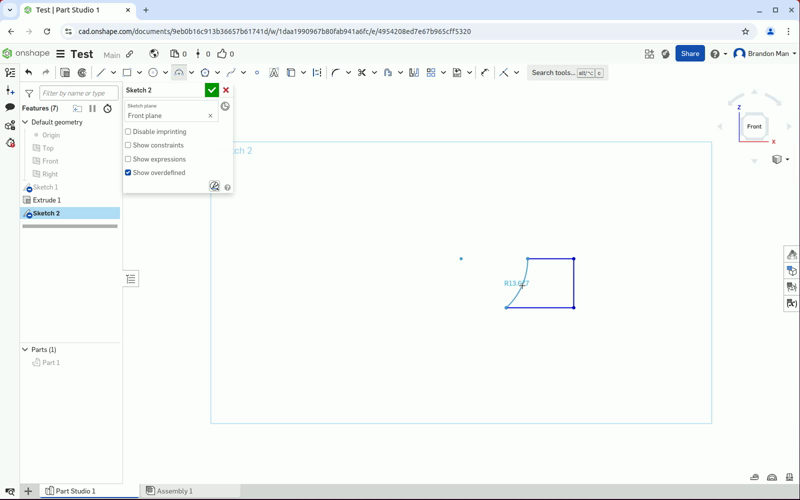
click(522, 285)
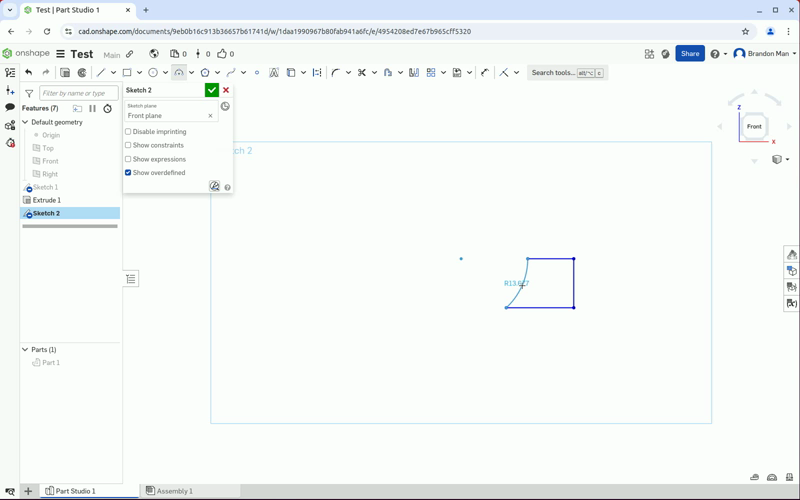
key_up(shift)
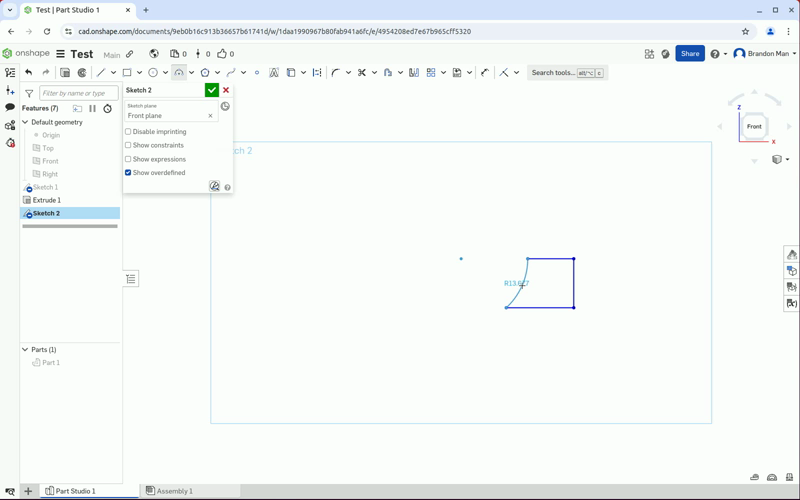
key(esc)
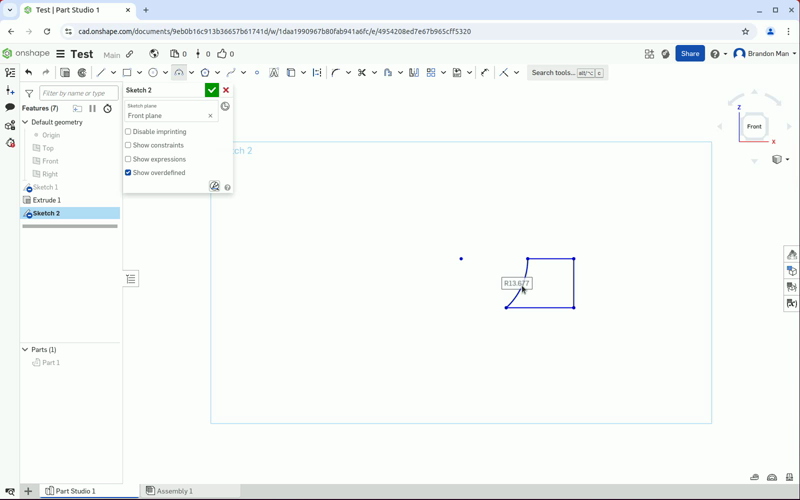
mouse_move(538, 305)
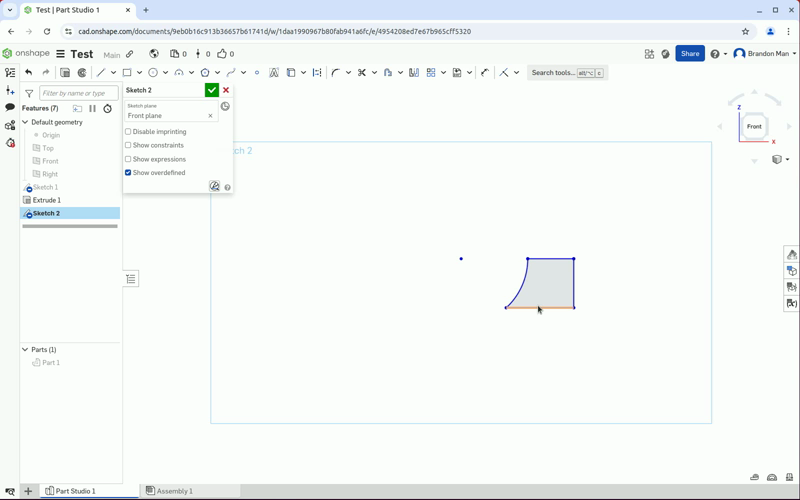
click(538, 305)
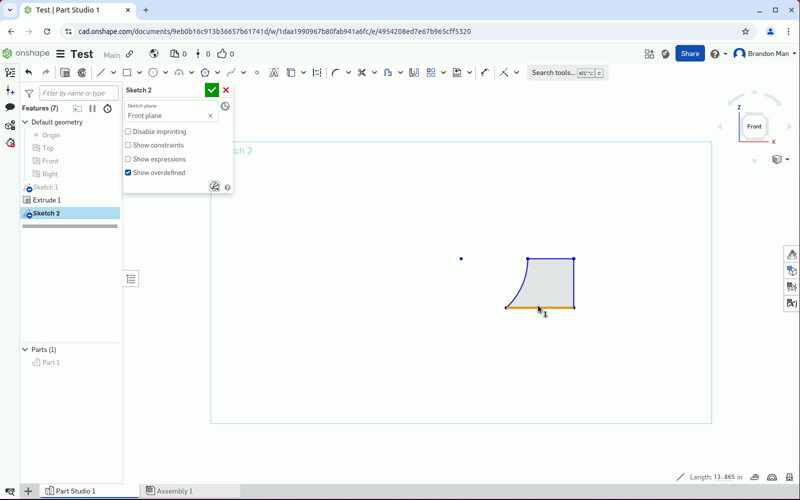
mouse_move(73, 352)
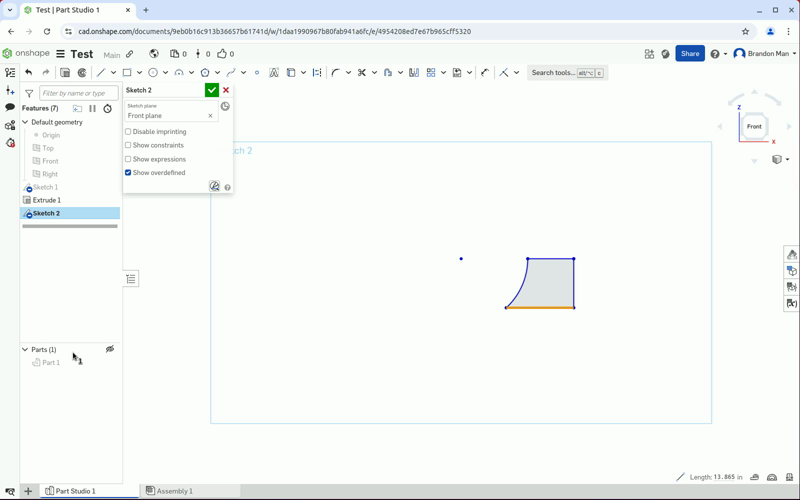
key(shift+y)
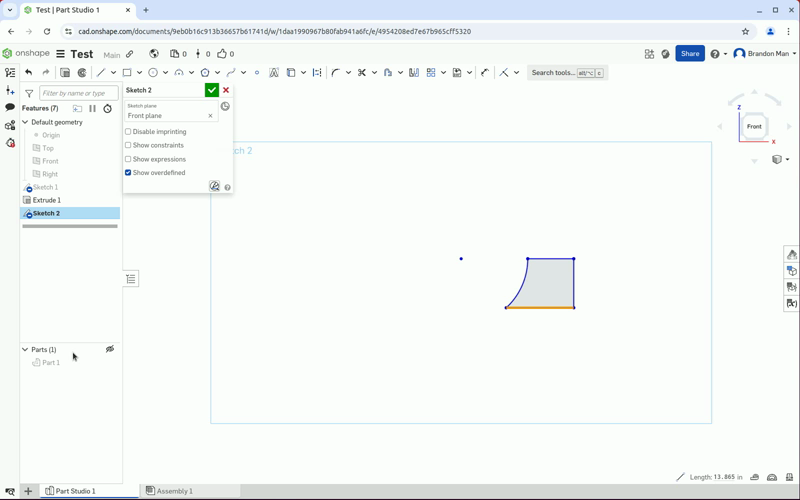
key(shift+e)
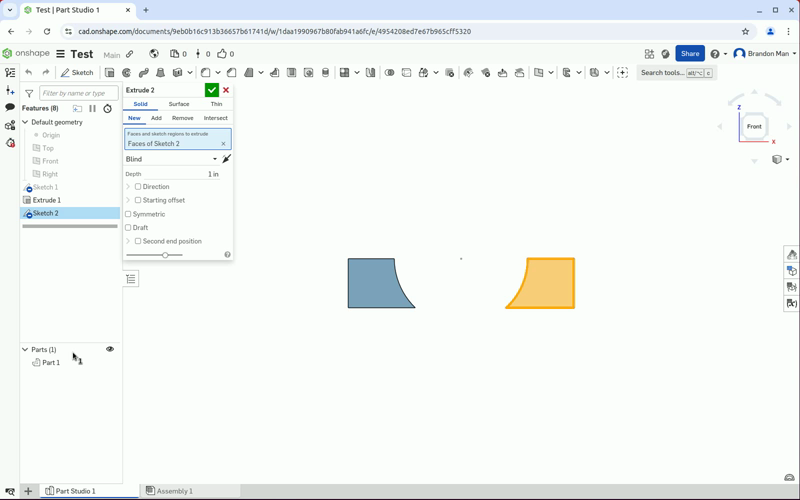
mouse_move(143, 106)
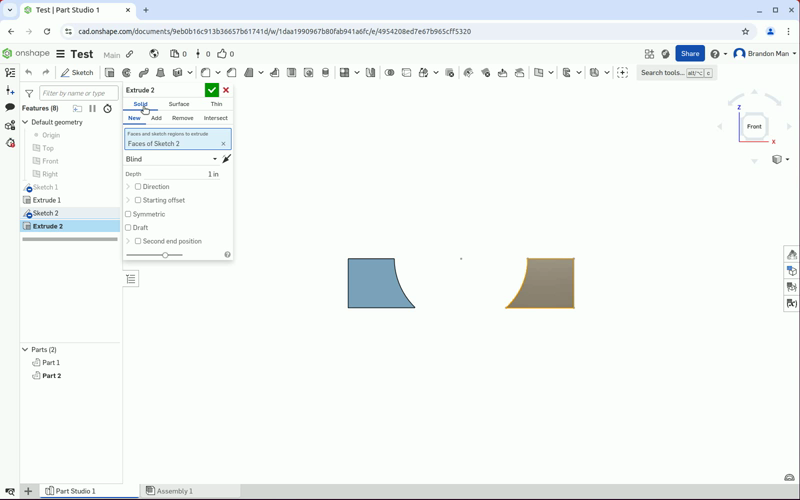
click(143, 106)
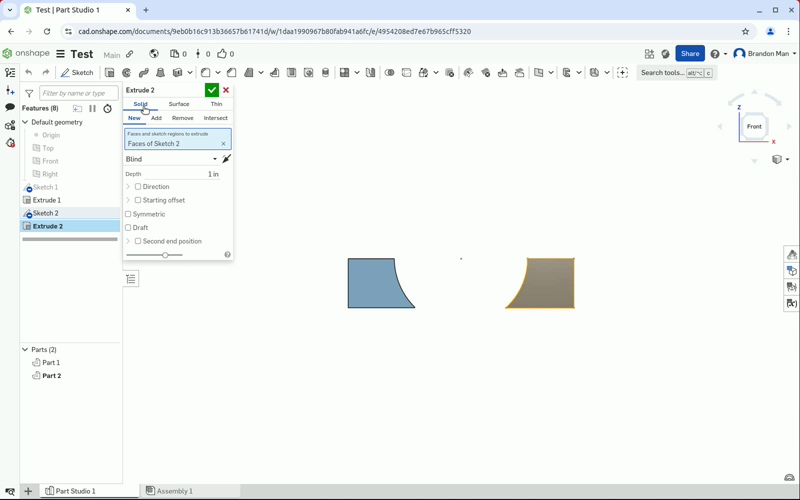
mouse_move(137, 120)
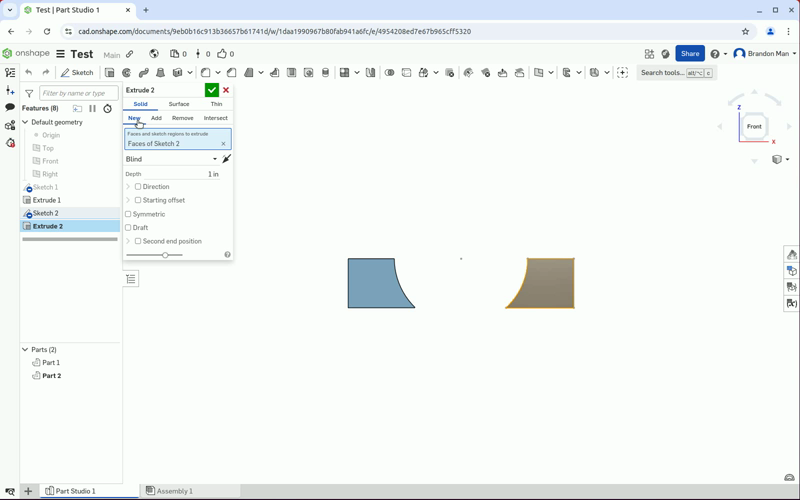
click(137, 120)
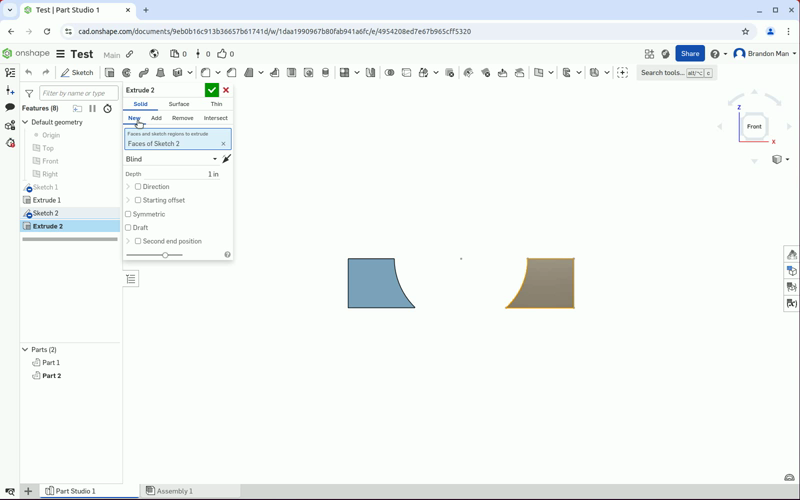
key(tab, 4)
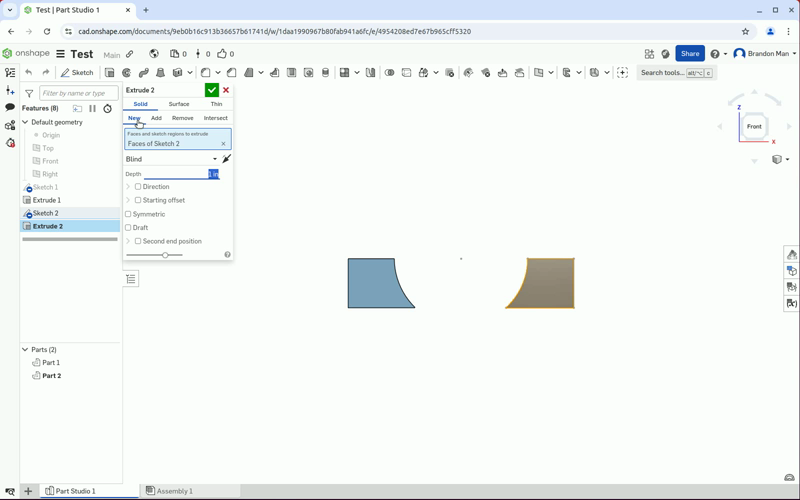
text(9.628)
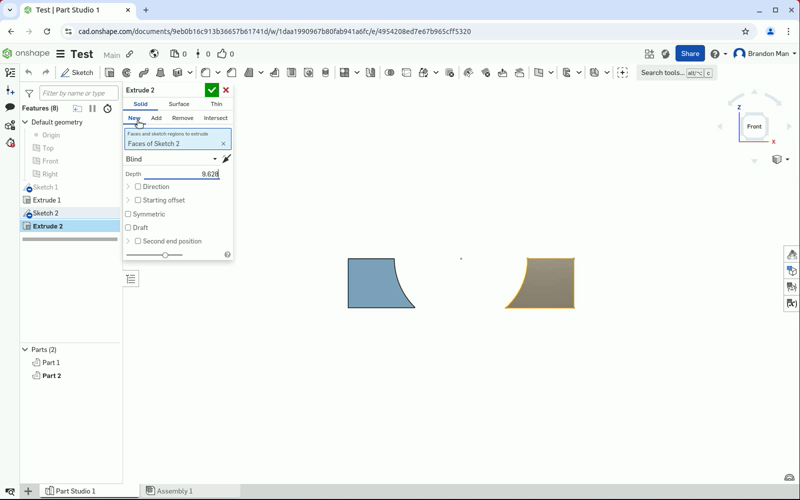
key(enter)
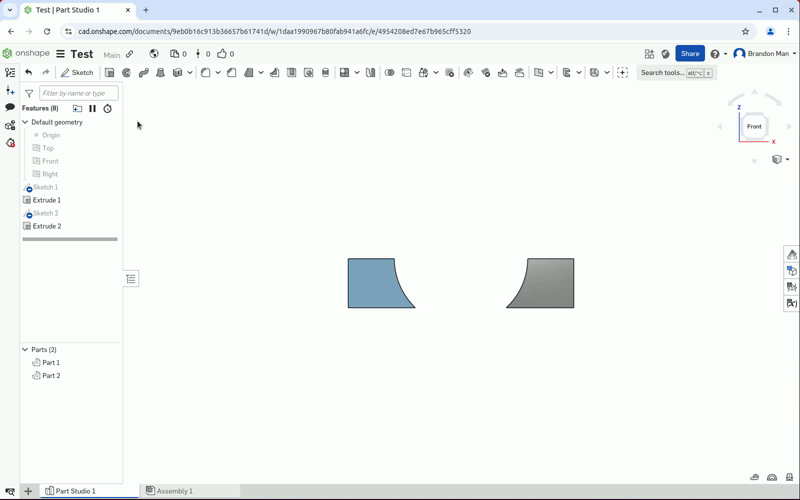
key(shift+h)
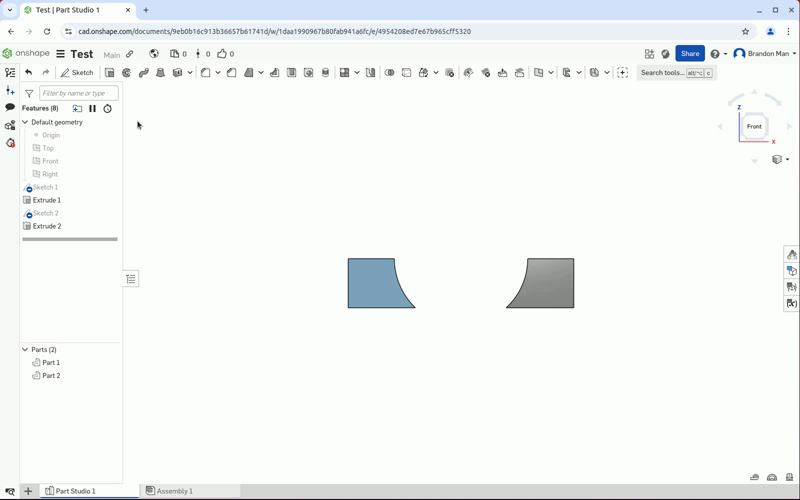
key(shift+h)
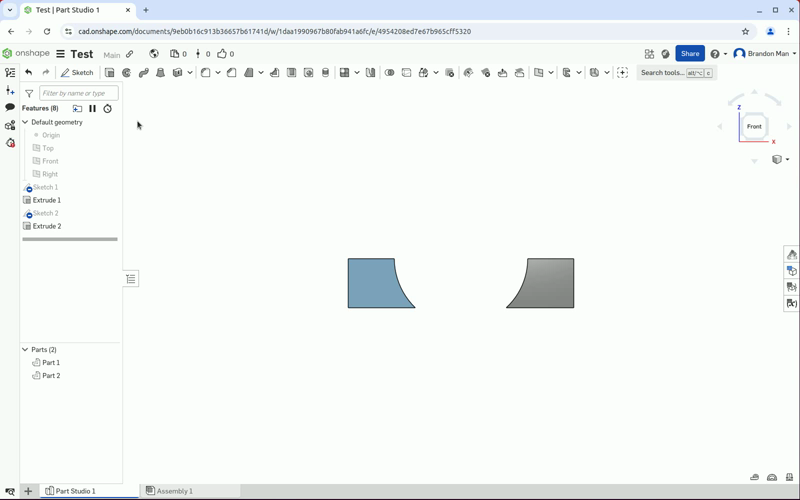
mouse_move(73, 189)
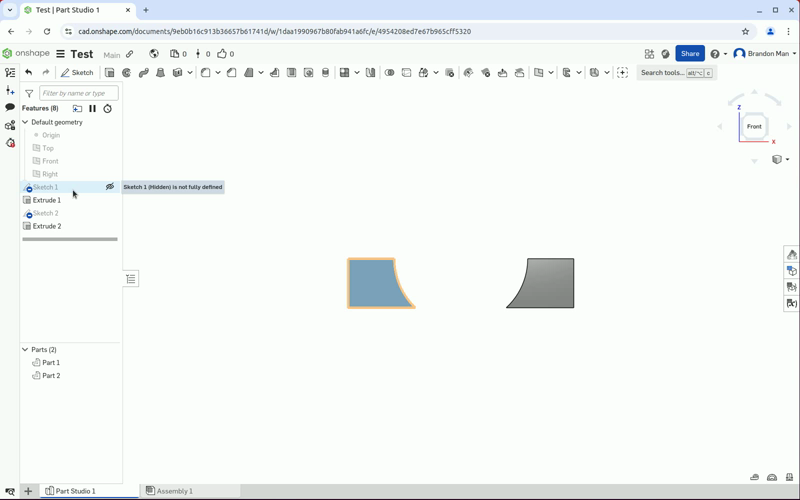
click(73, 189)
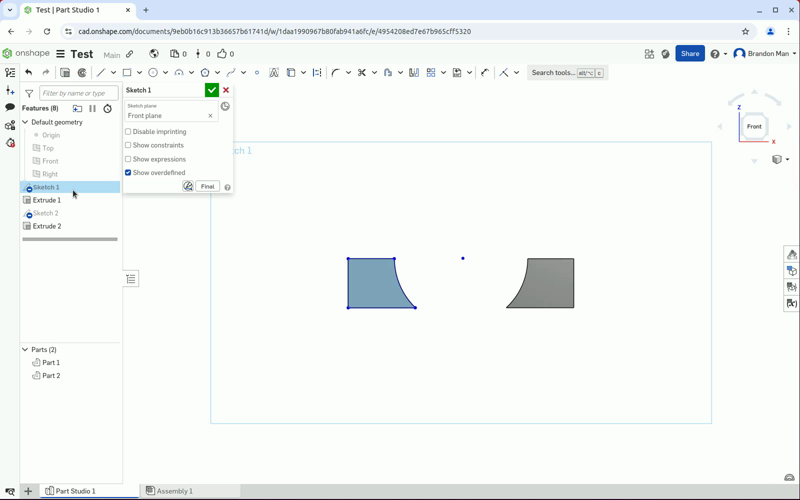
mouse_move(229, 92)
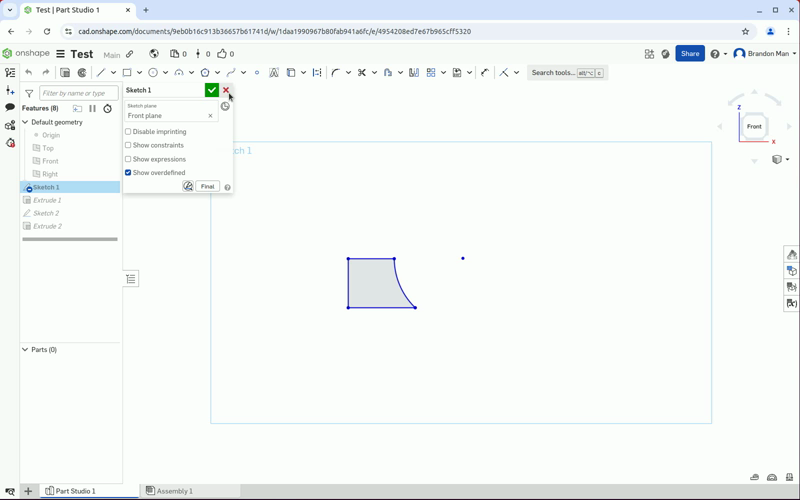
click(229, 92)
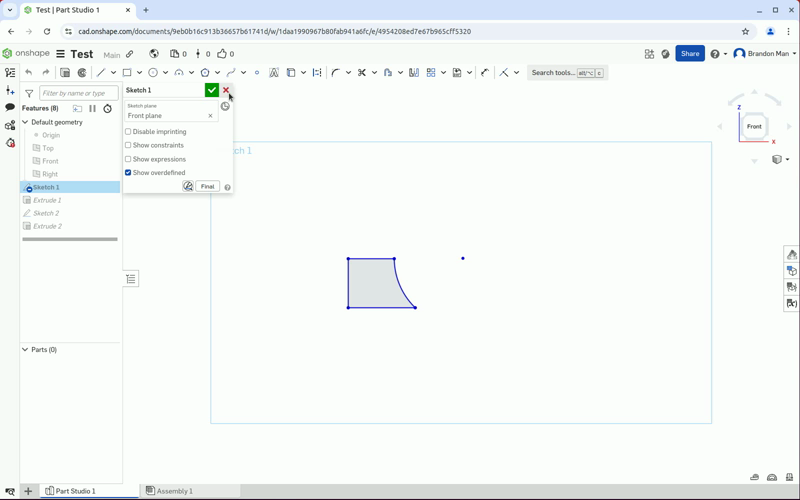
key(shift+s)
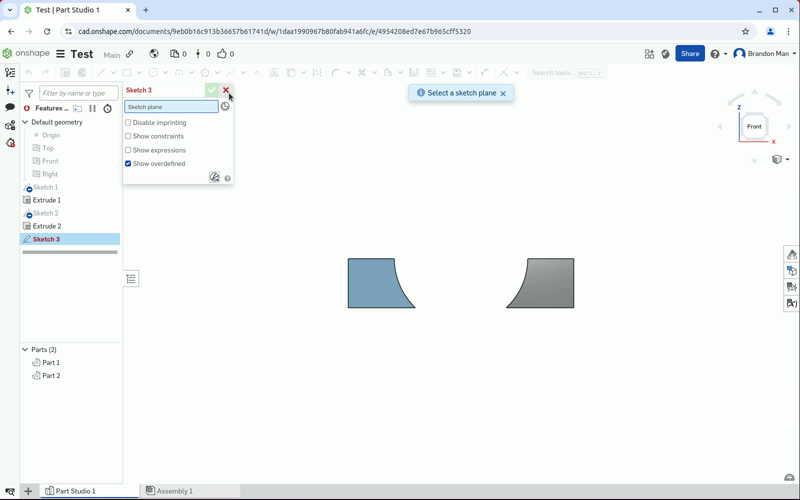
mouse_move(73, 163)
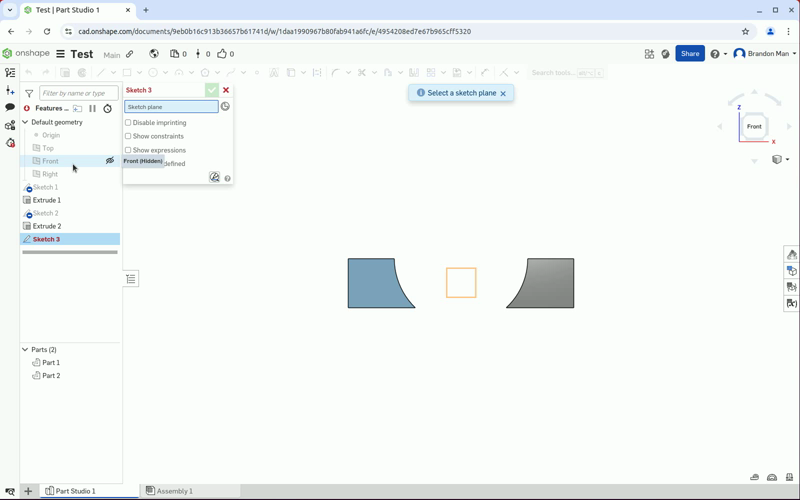
click(73, 163)
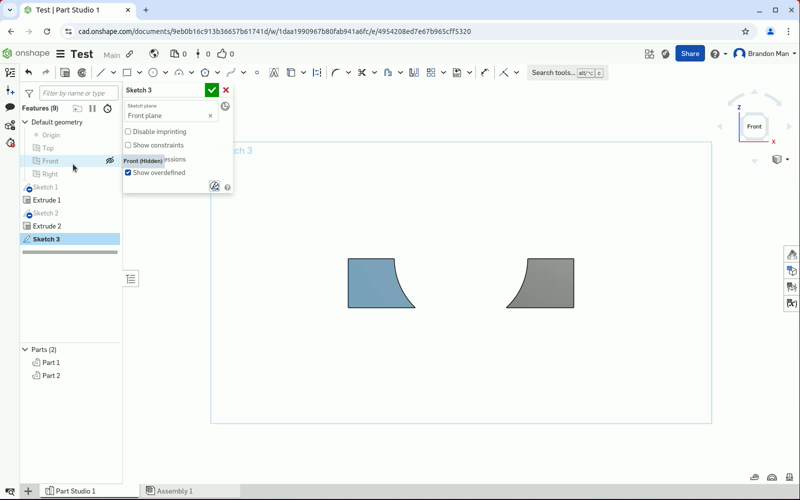
mouse_move(73, 352)
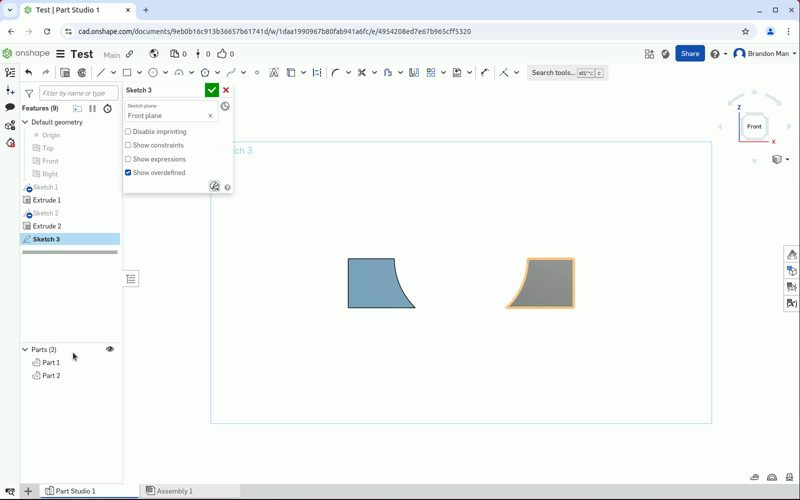
key(y)
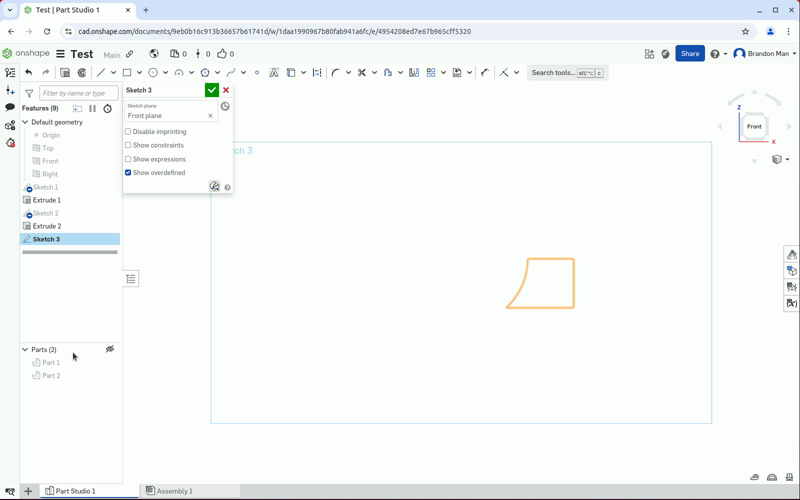
key(l)
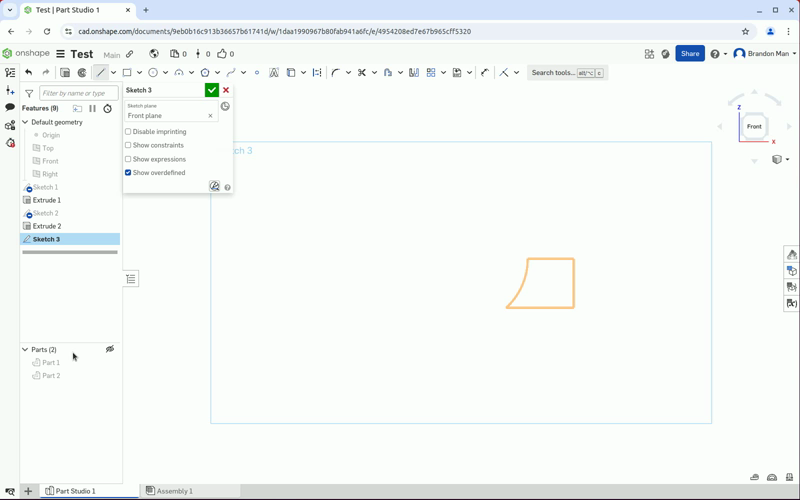
key_down(shift)
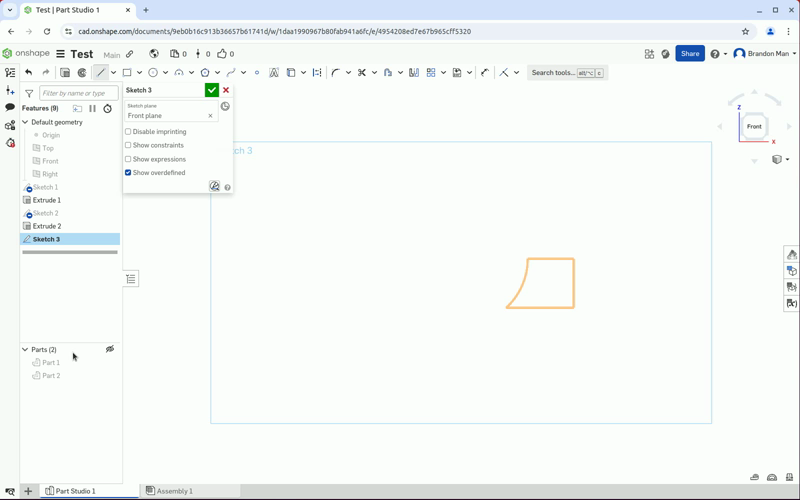
mouse_move(393, 258)
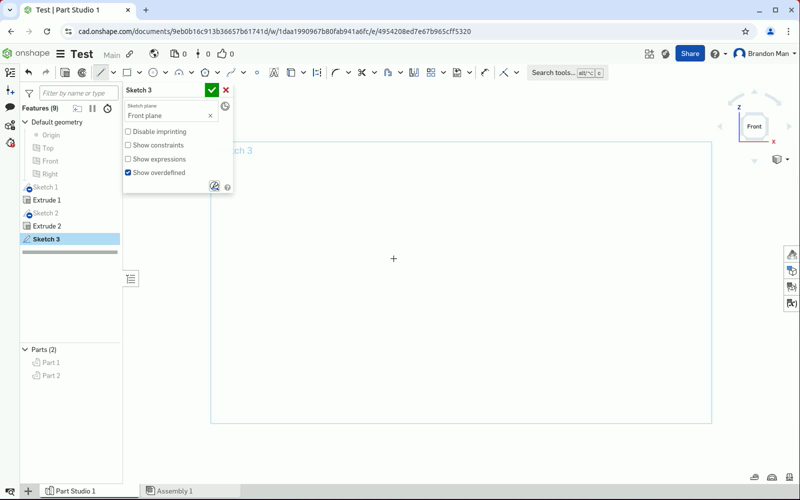
click(393, 258)
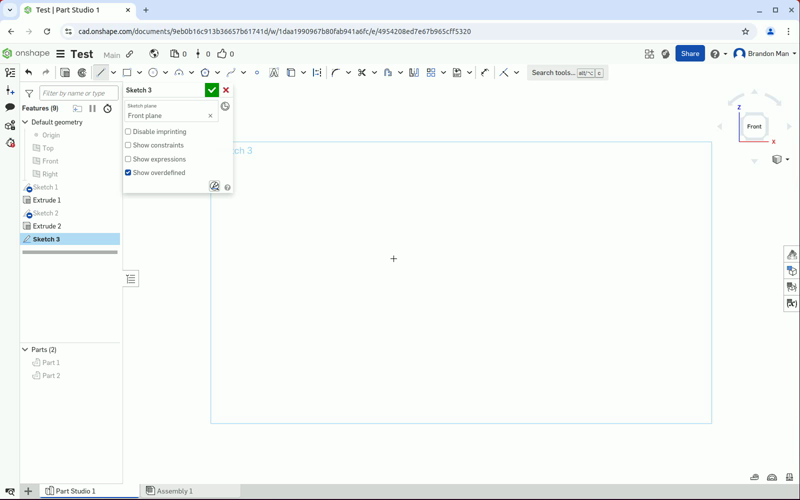
key_up(shift)
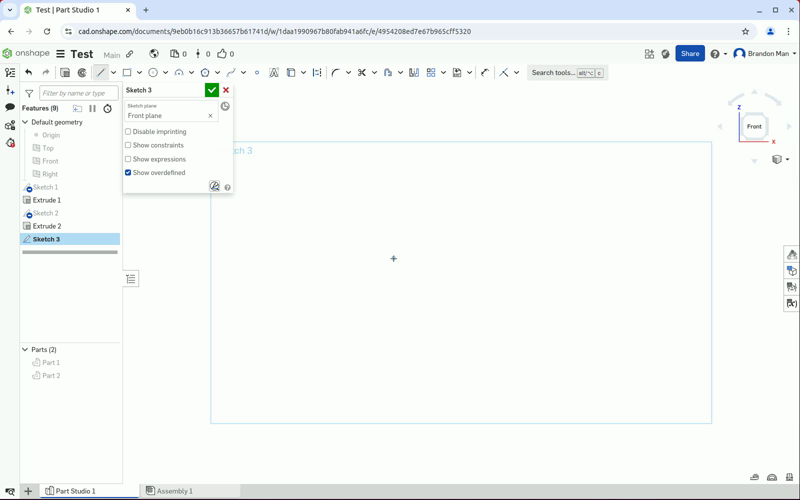
key_down(shift)
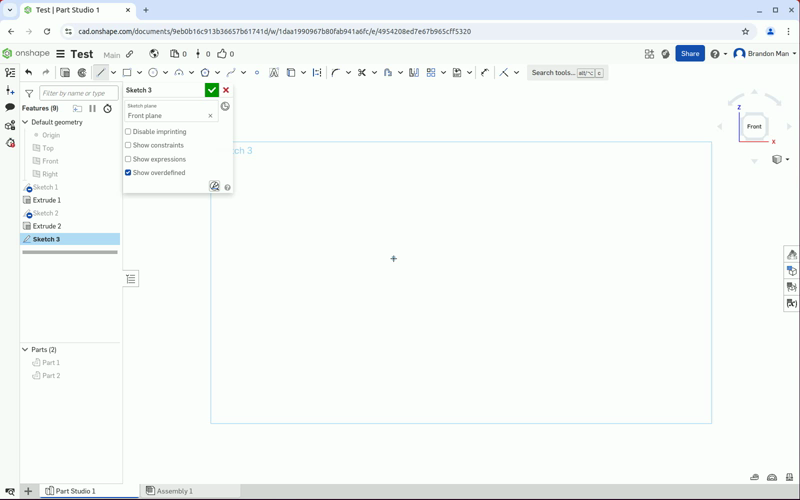
mouse_move(423, 258)
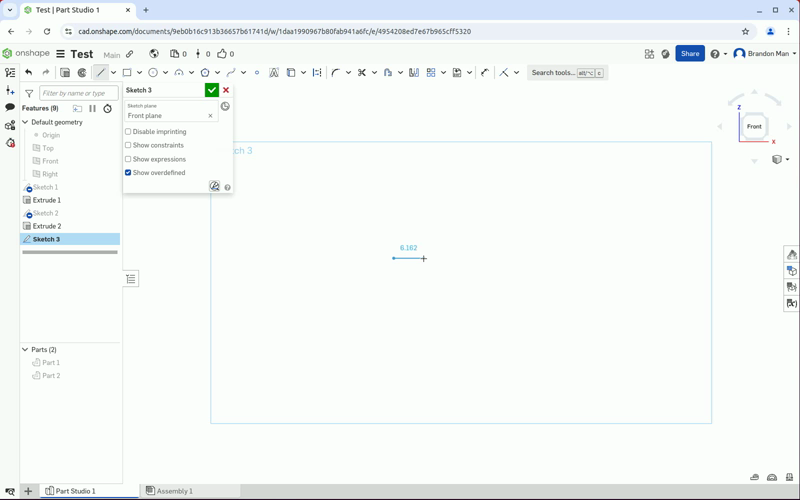
mouse_move(421, 258)
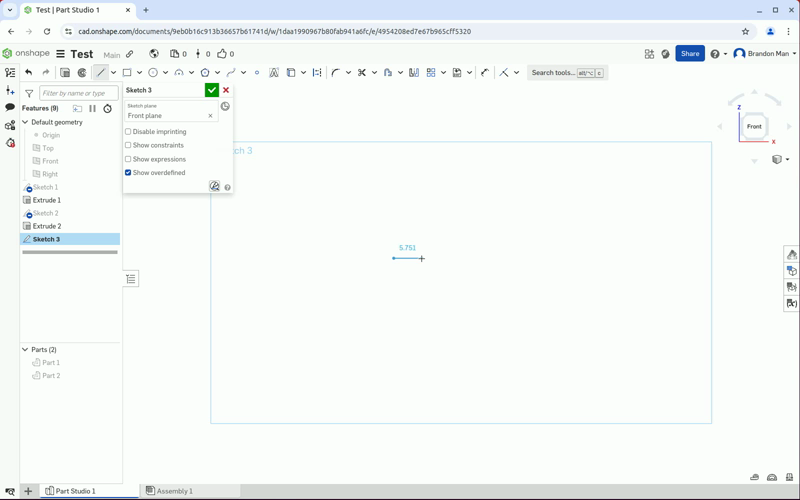
click(421, 258)
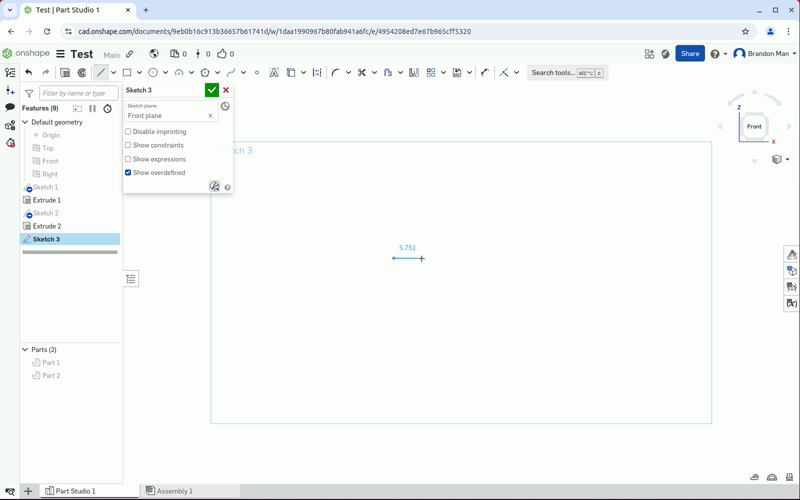
key_up(shift)
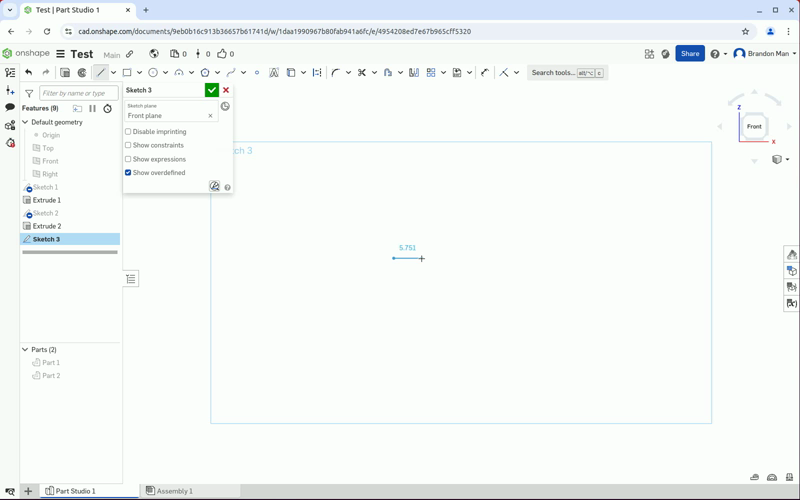
key(esc)
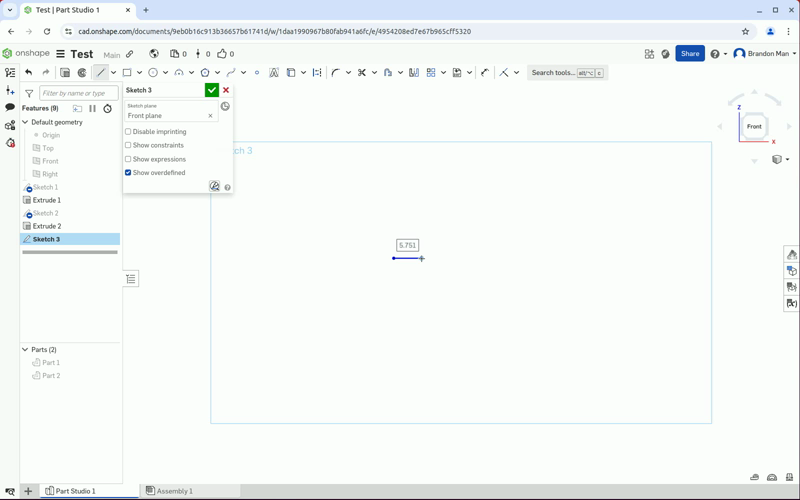
key(a)
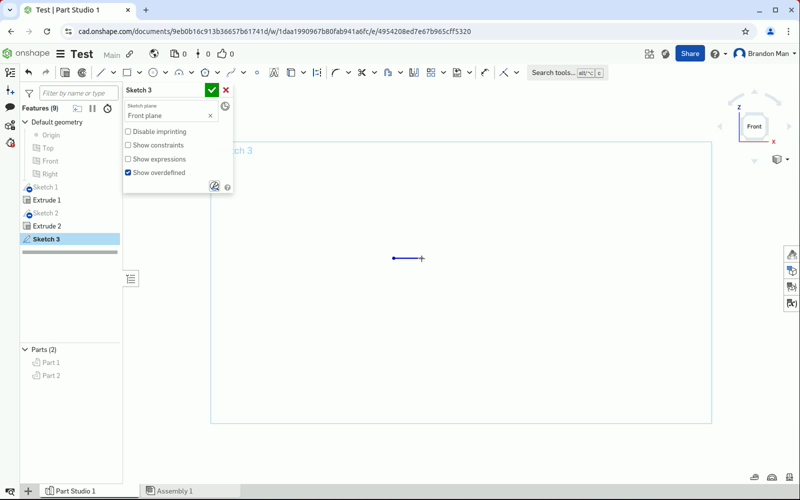
mouse_move(421, 258)
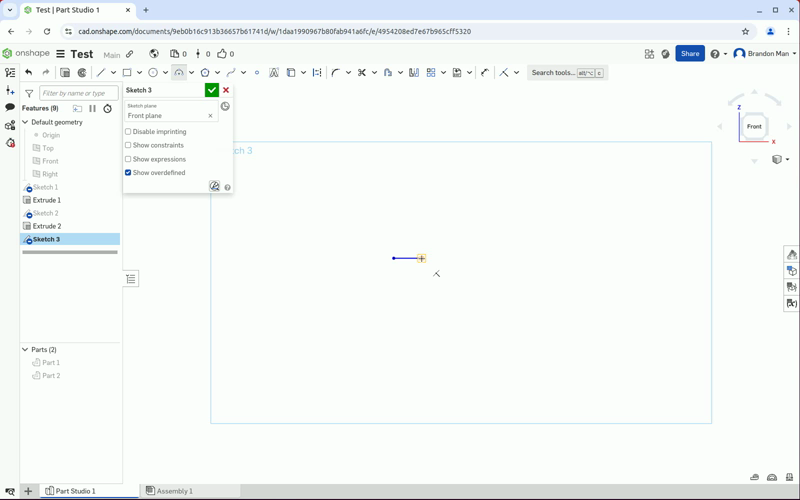
click(421, 258)
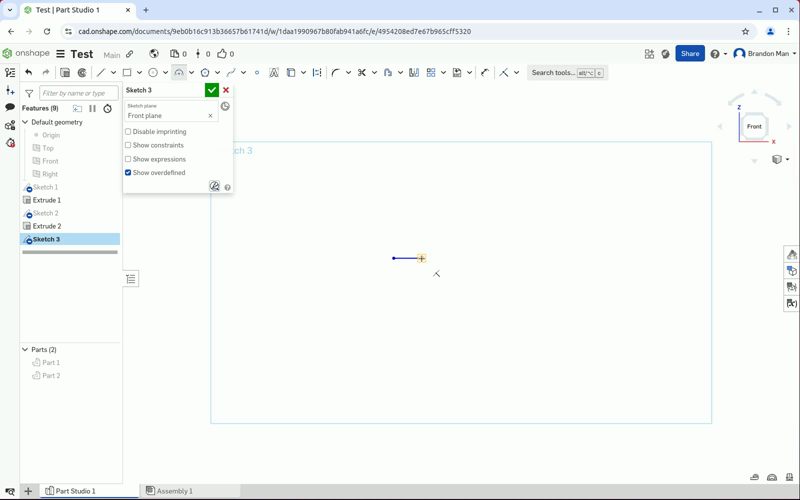
key_down(shift)
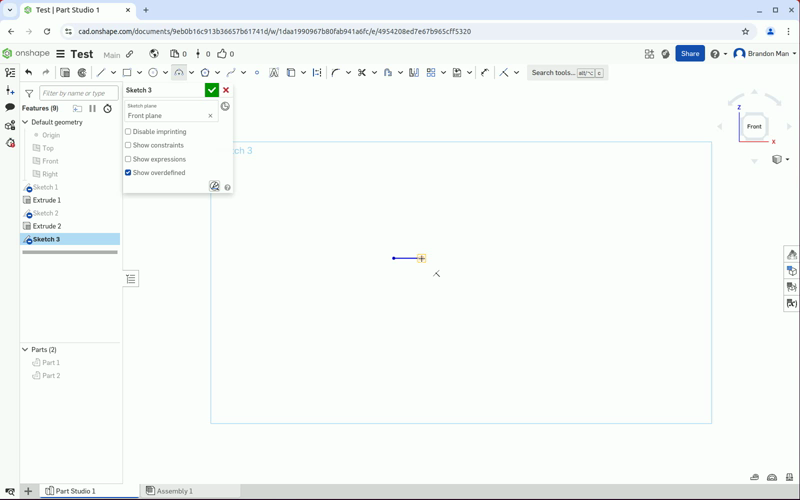
mouse_move(498, 258)
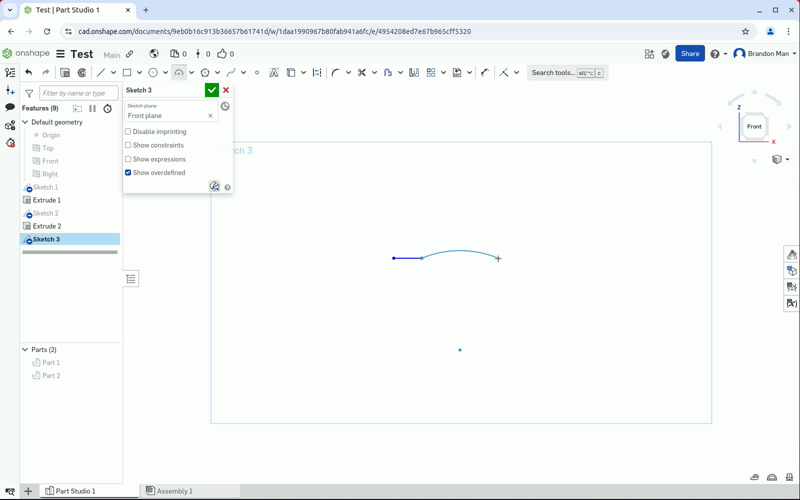
click(498, 258)
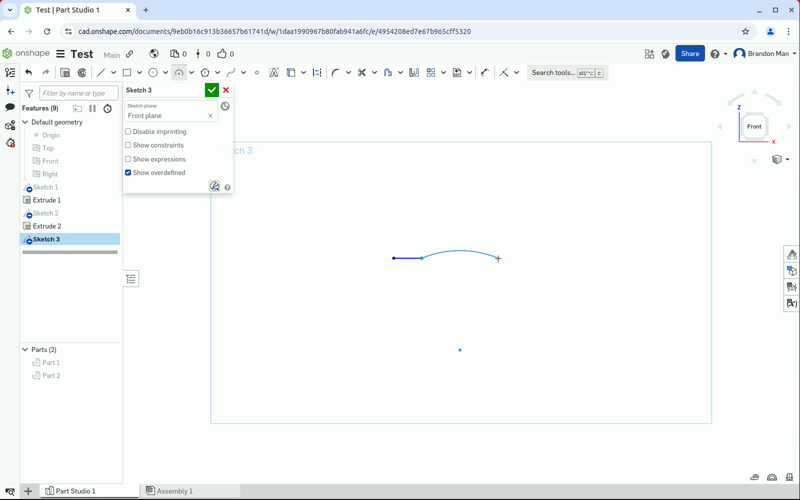
mouse_move(460, 219)
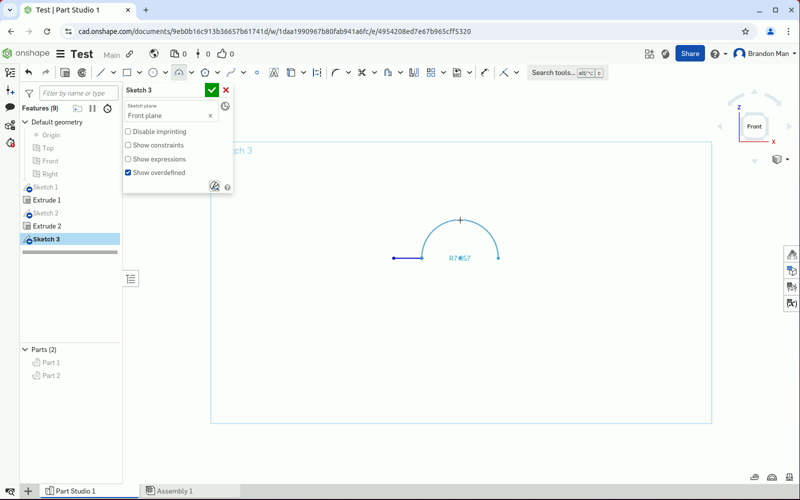
click(460, 219)
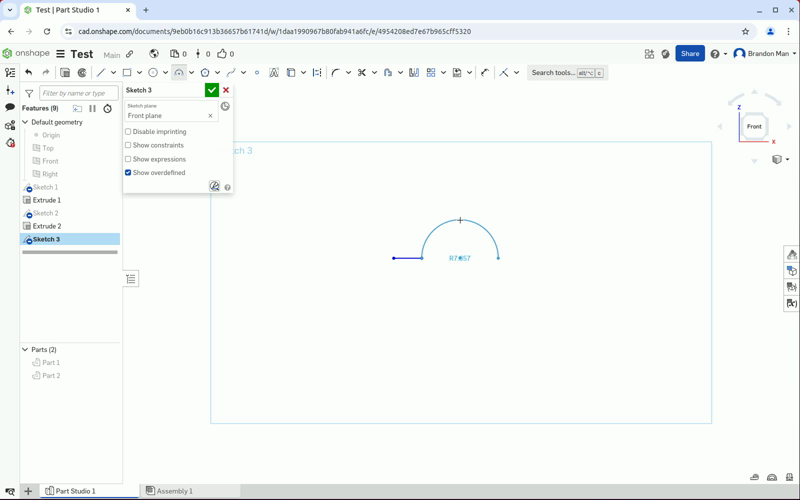
key_up(shift)
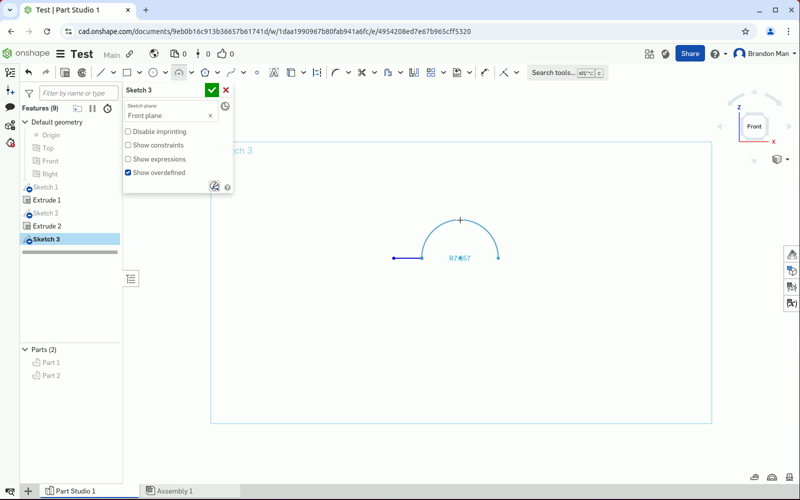
key(esc)
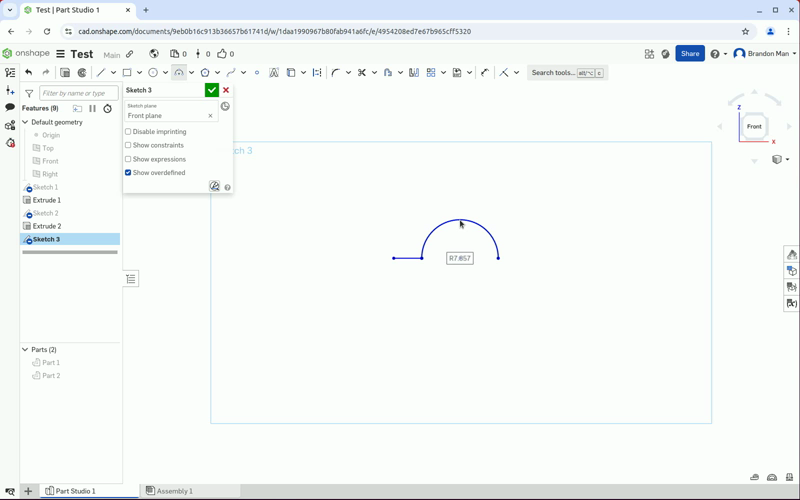
key(l)
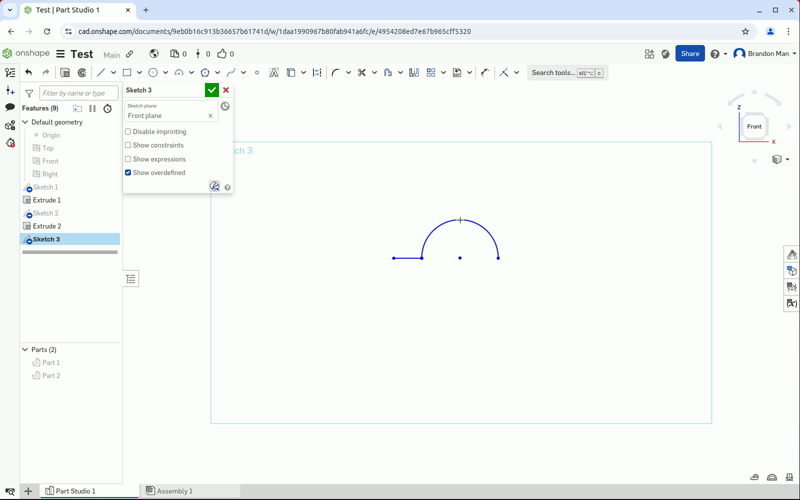
mouse_move(498, 258)
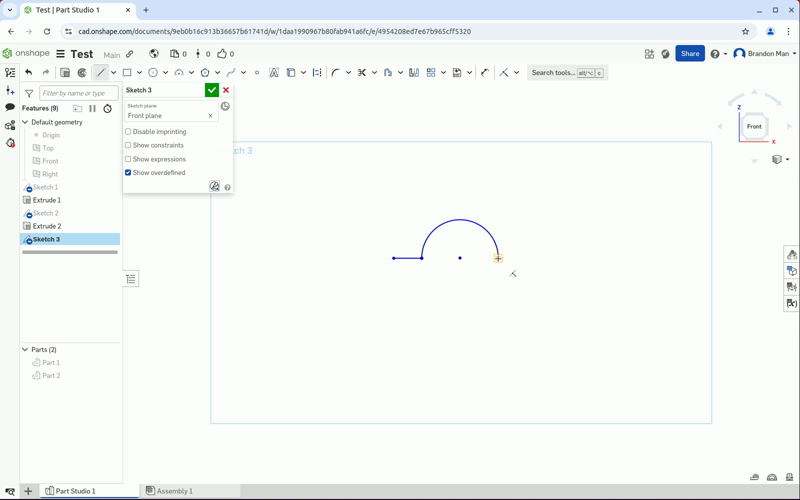
click(498, 258)
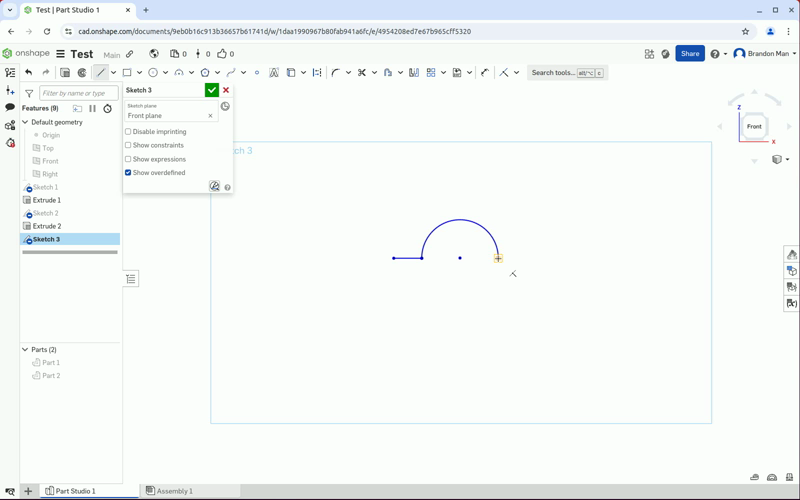
key_down(shift)
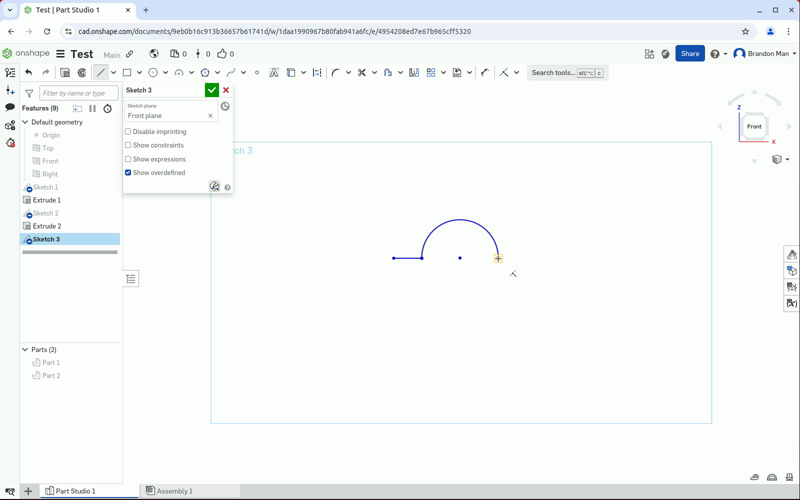
mouse_move(528, 258)
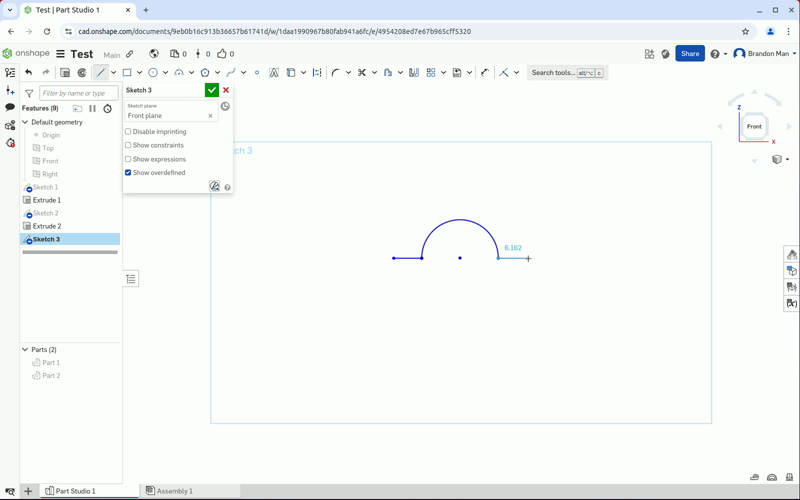
mouse_move(526, 258)
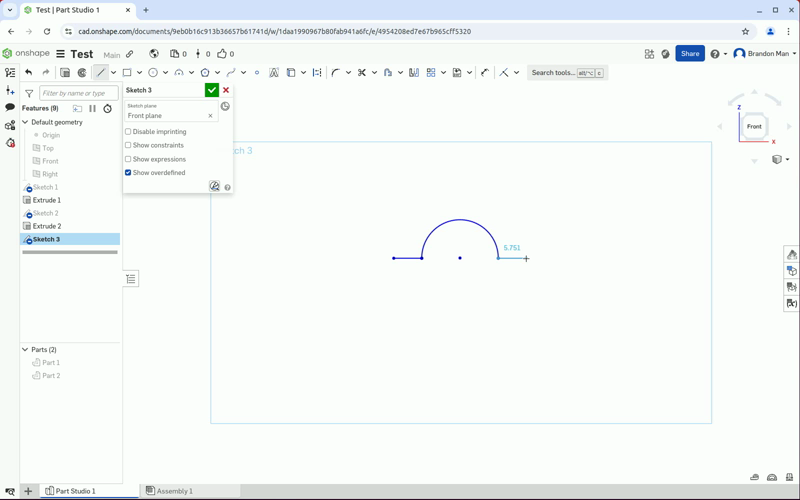
click(526, 258)
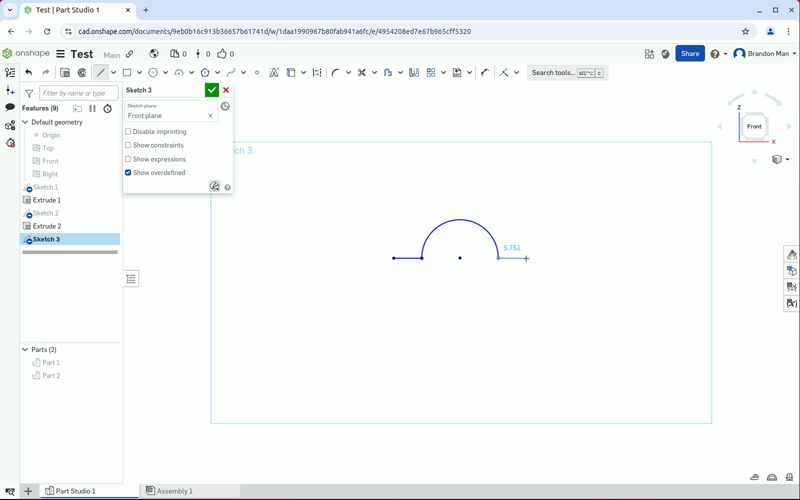
key_up(shift)
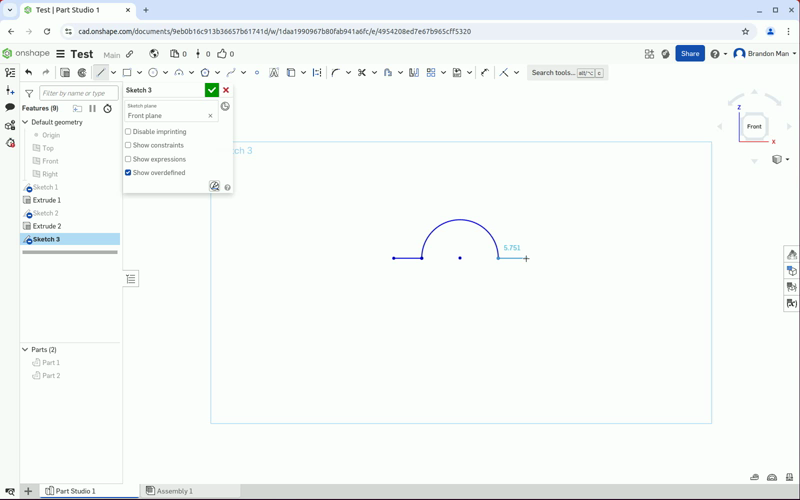
key(esc)
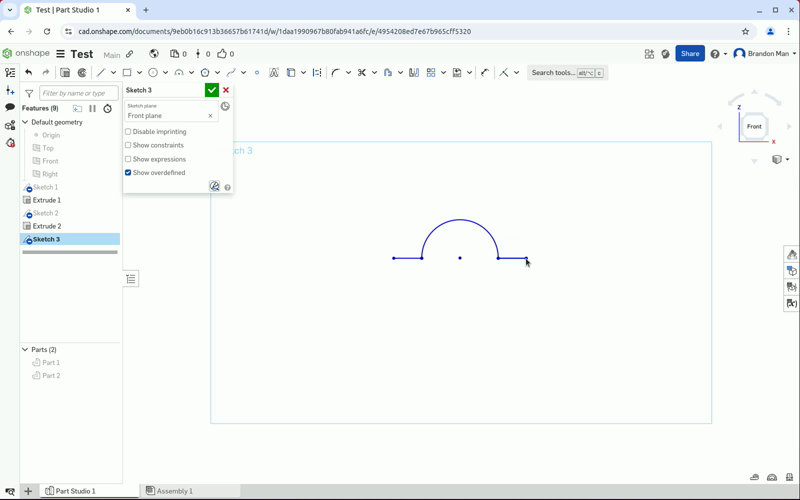
key(a)
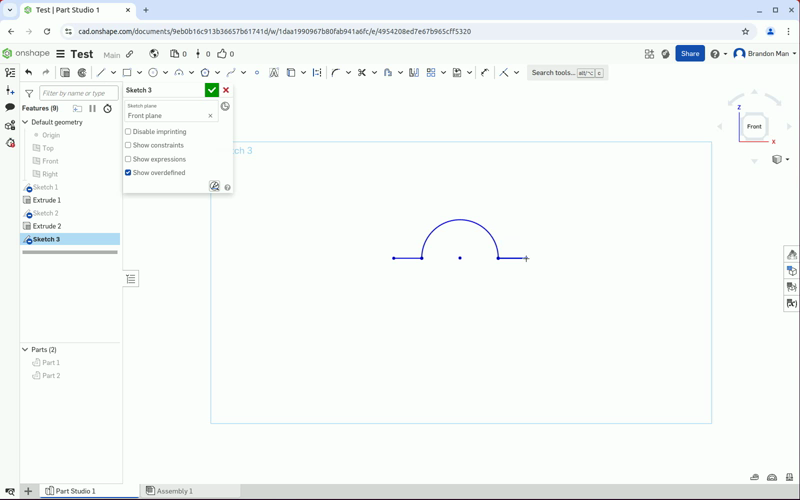
mouse_move(526, 258)
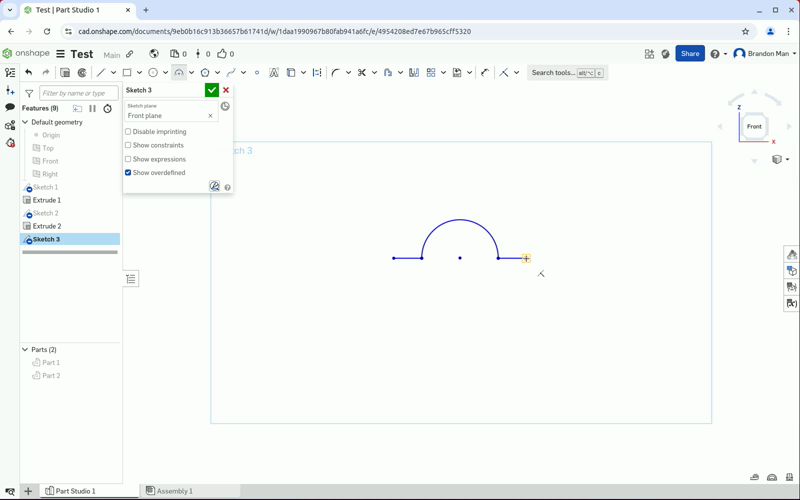
click(526, 258)
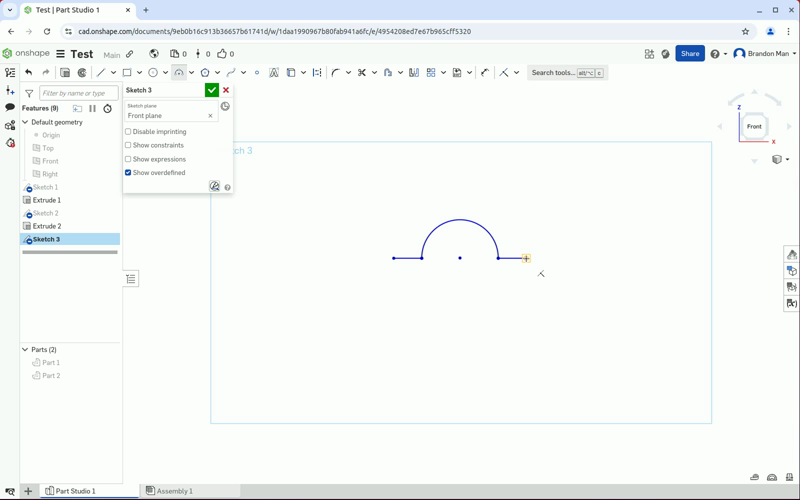
mouse_move(393, 258)
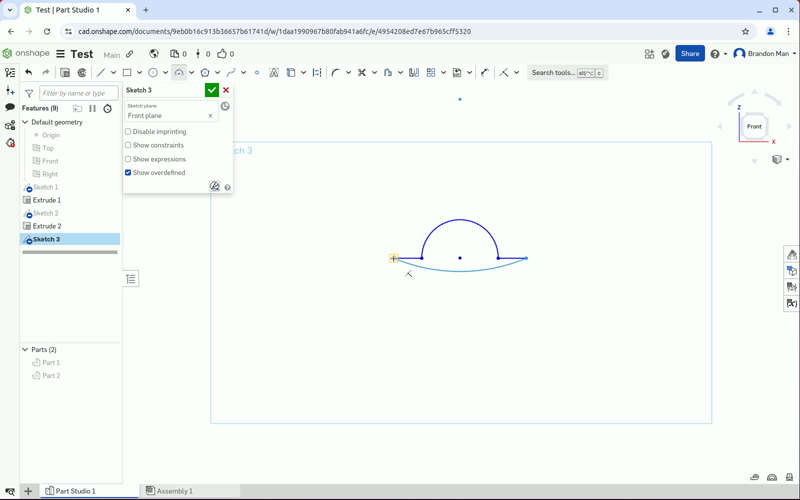
click(393, 258)
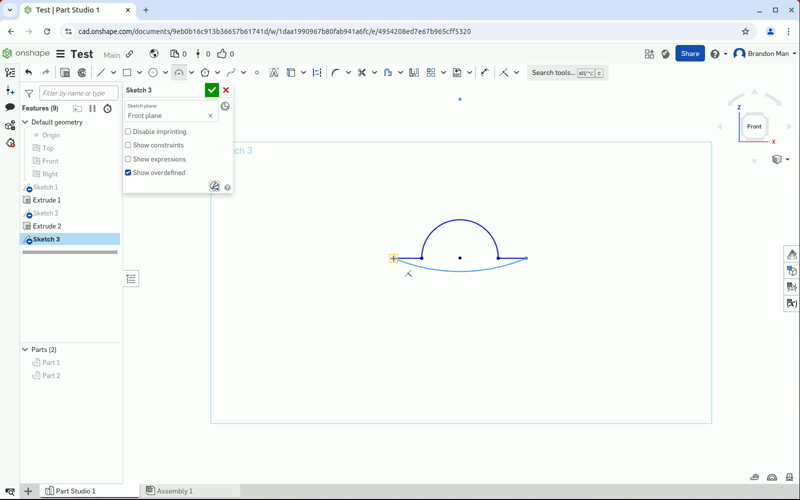
key_down(shift)
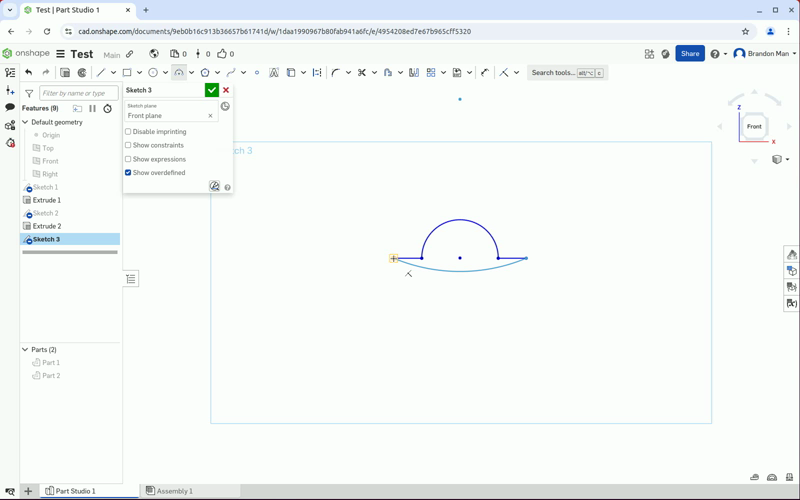
mouse_move(460, 192)
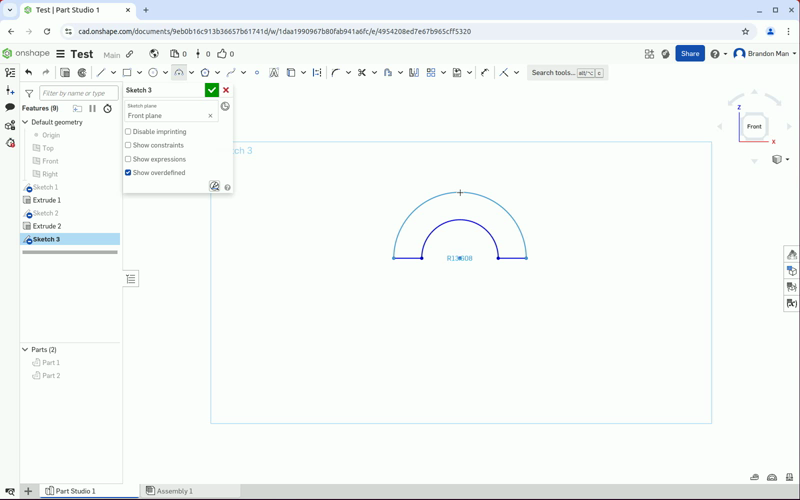
click(460, 192)
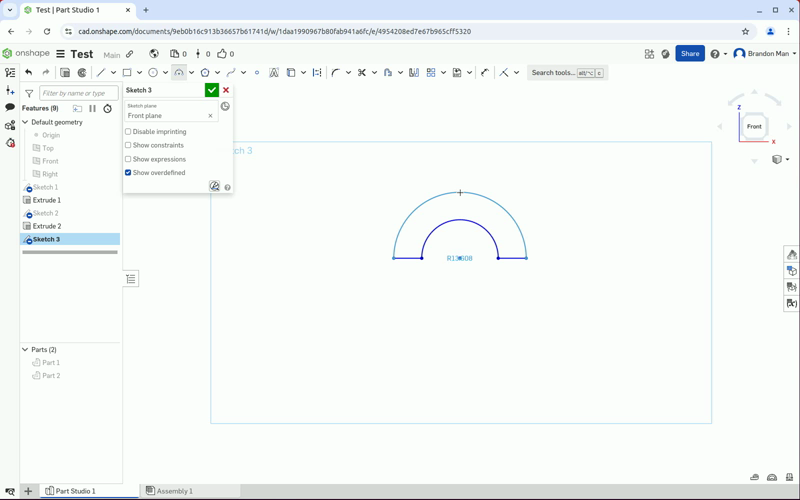
key_up(shift)
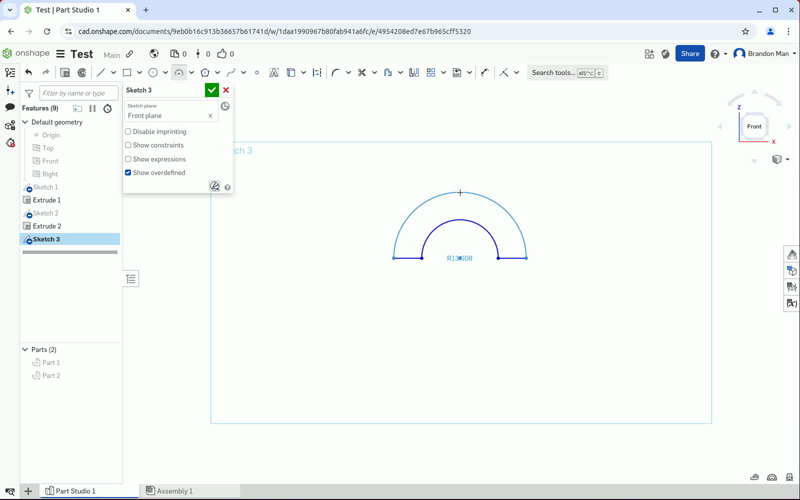
key(esc)
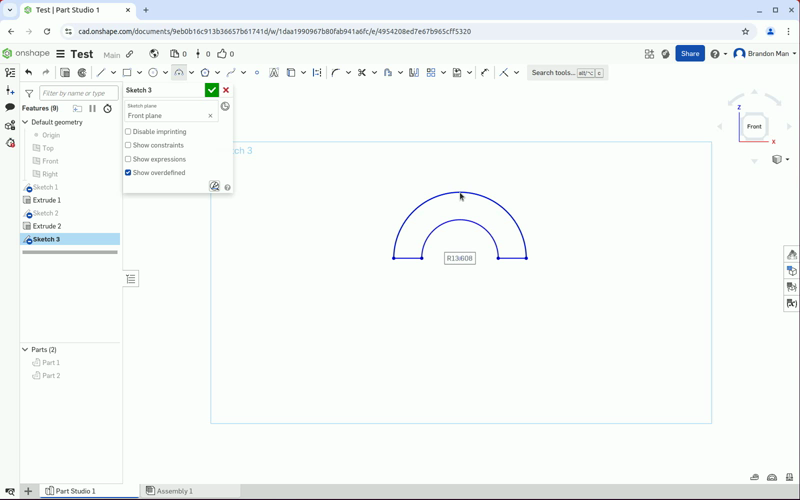
mouse_move(504, 226)
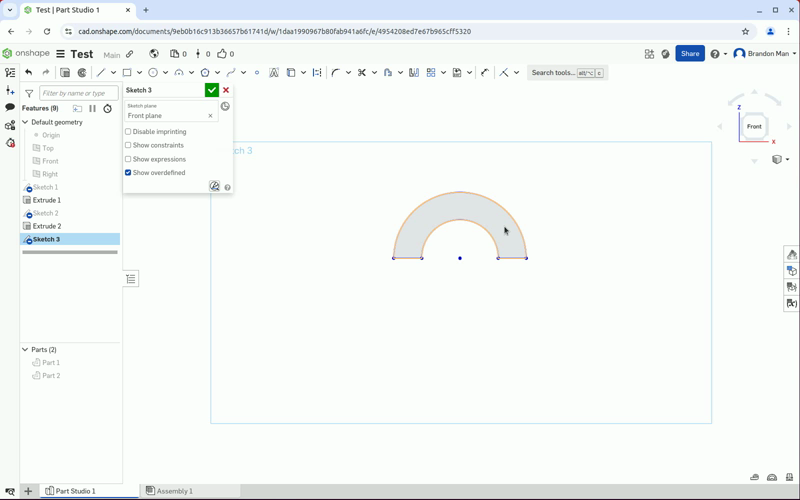
scroll(6)
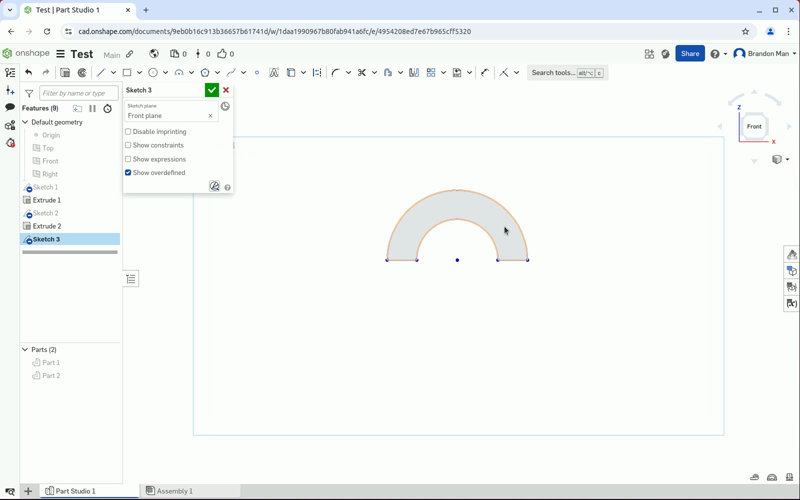
scroll(6)
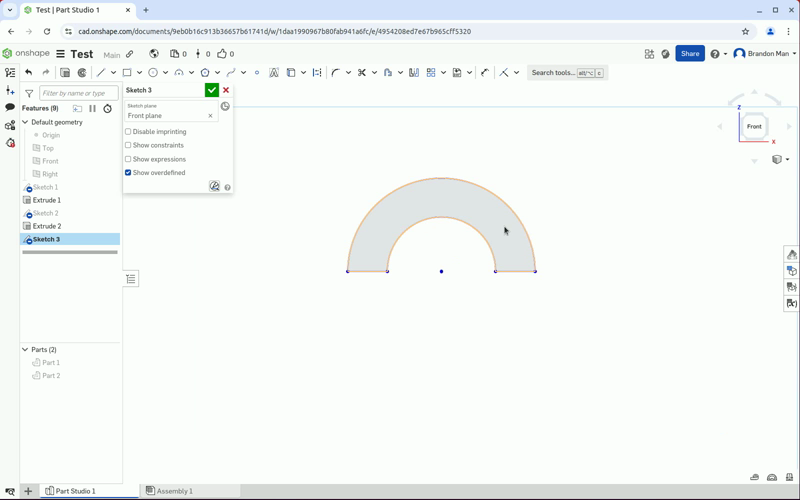
scroll(6)
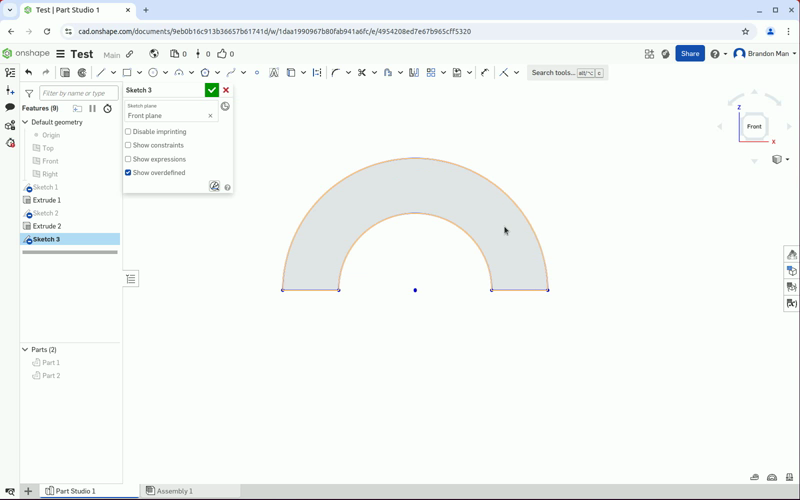
scroll(6)
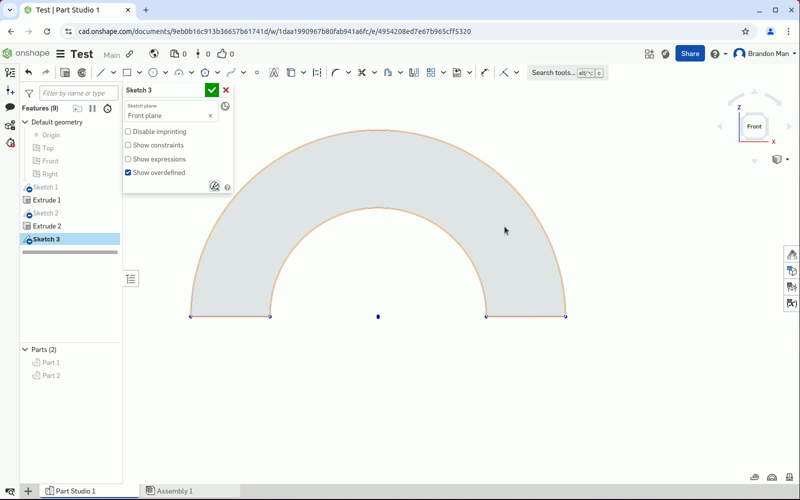
scroll(6)
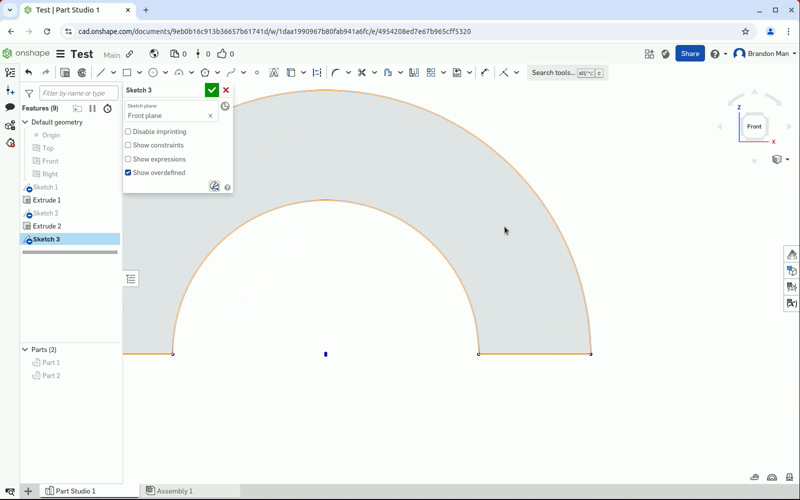
scroll(6)
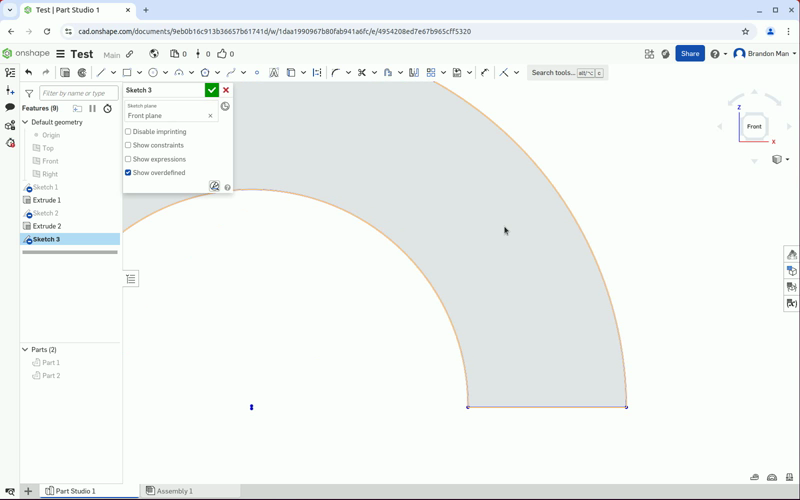
scroll(6)
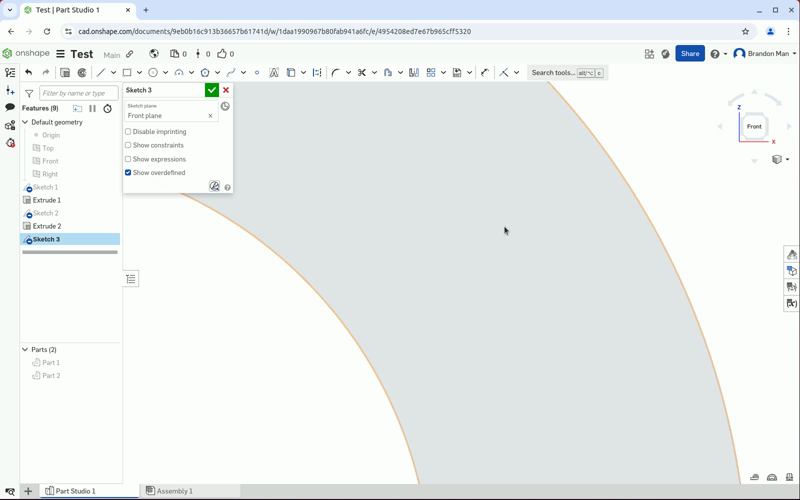
click(504, 226)
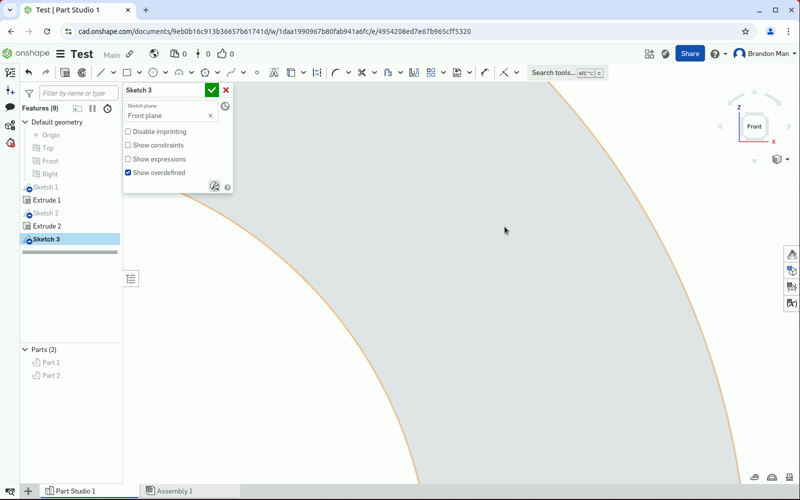
scroll(-6)
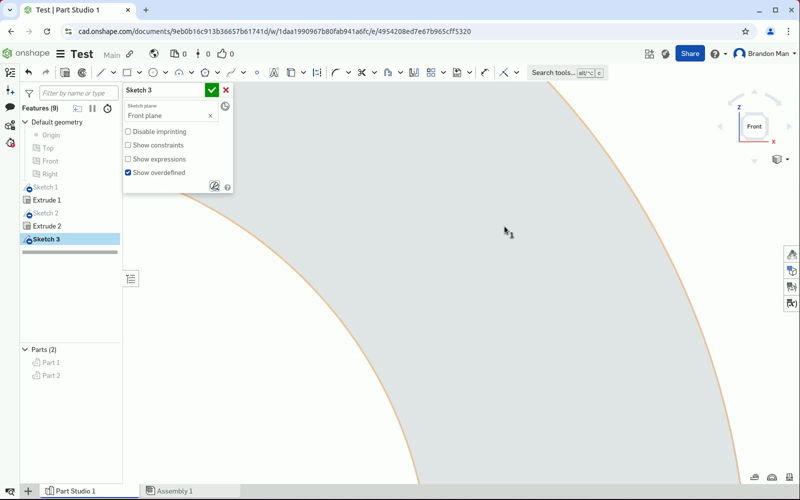
scroll(-6)
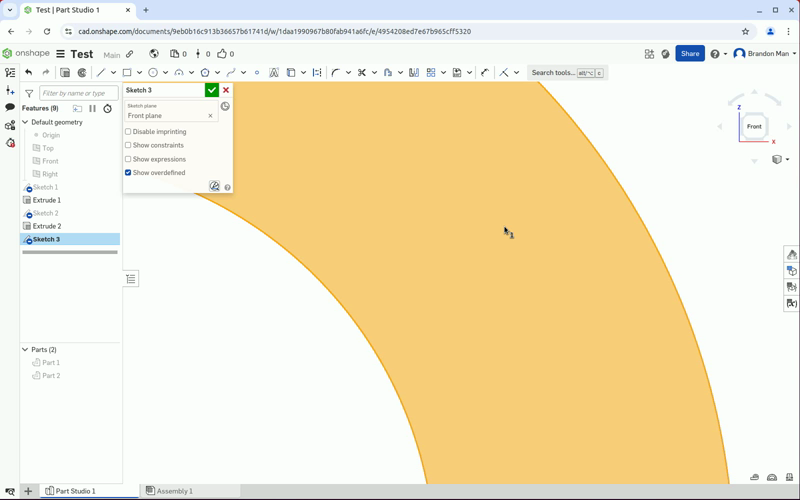
scroll(-6)
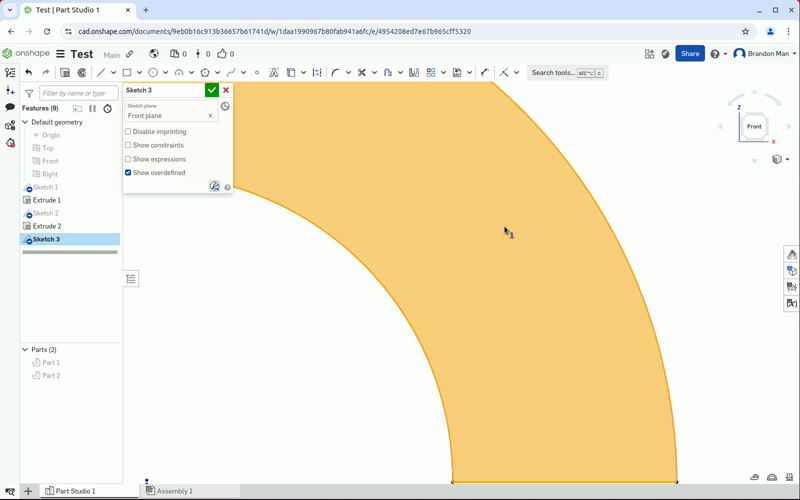
scroll(-6)
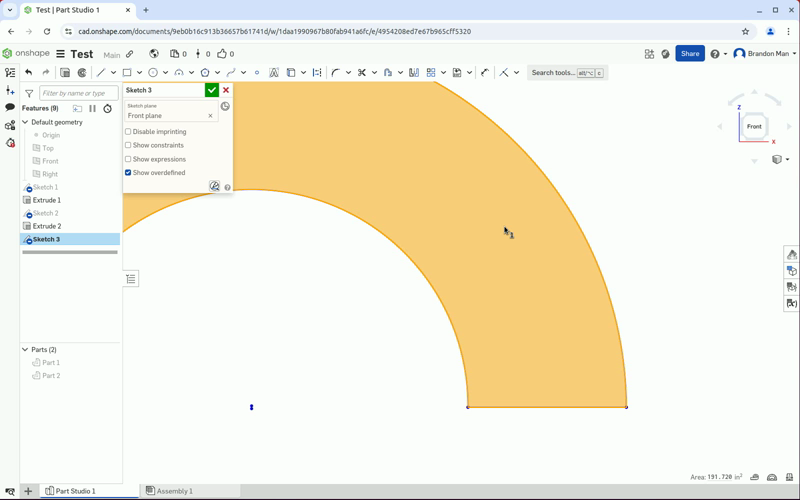
scroll(-6)
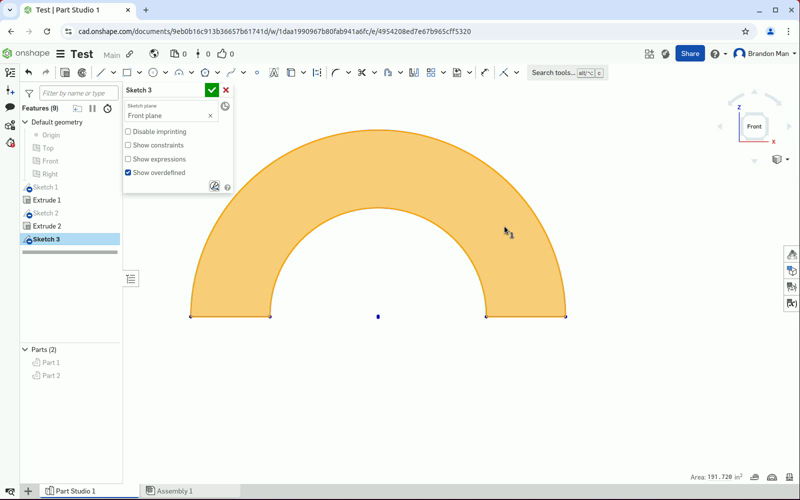
scroll(-6)
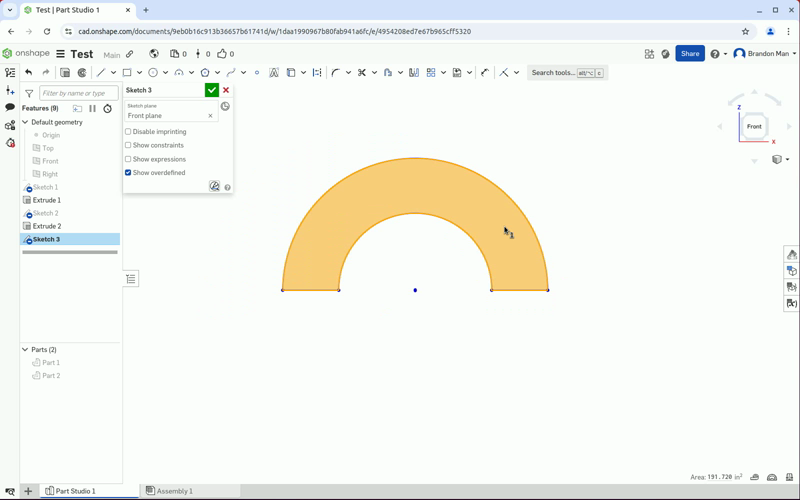
scroll(-6)
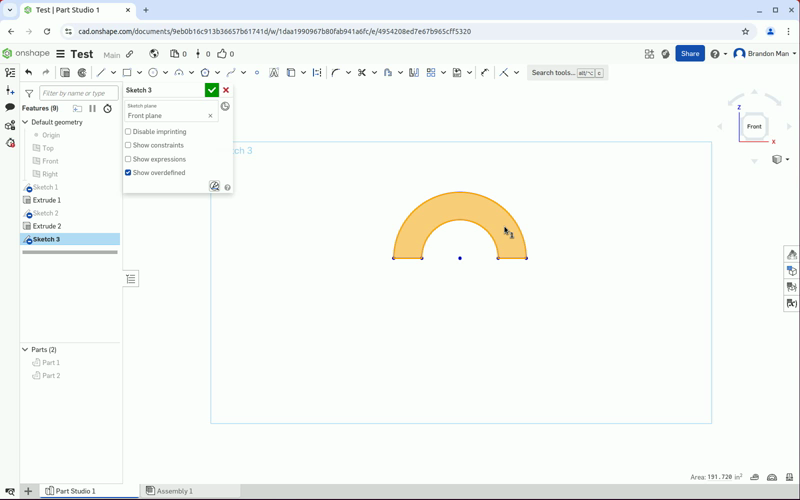
mouse_move(73, 352)
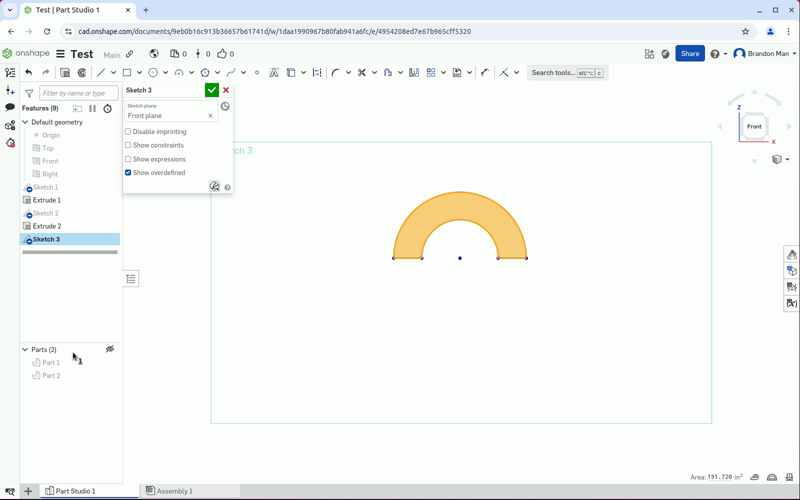
key(shift+y)
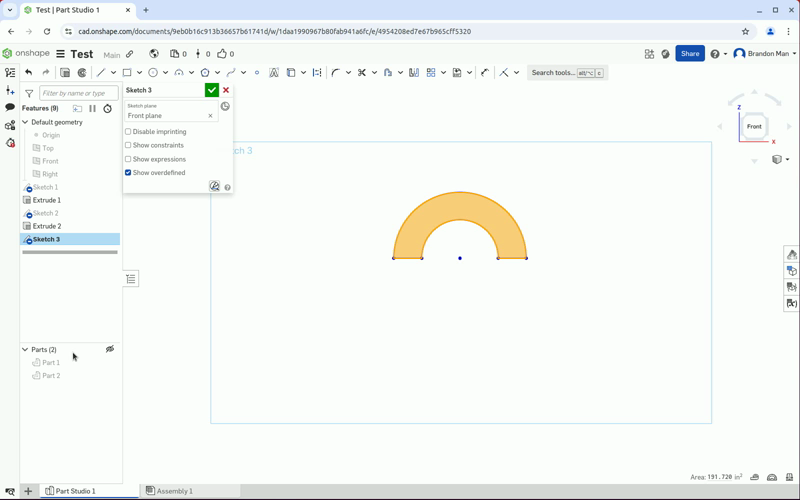
key(shift+e)
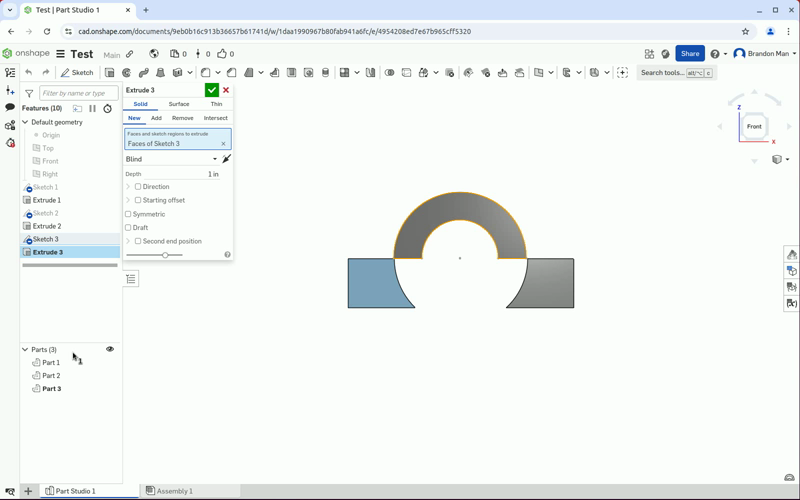
mouse_move(143, 106)
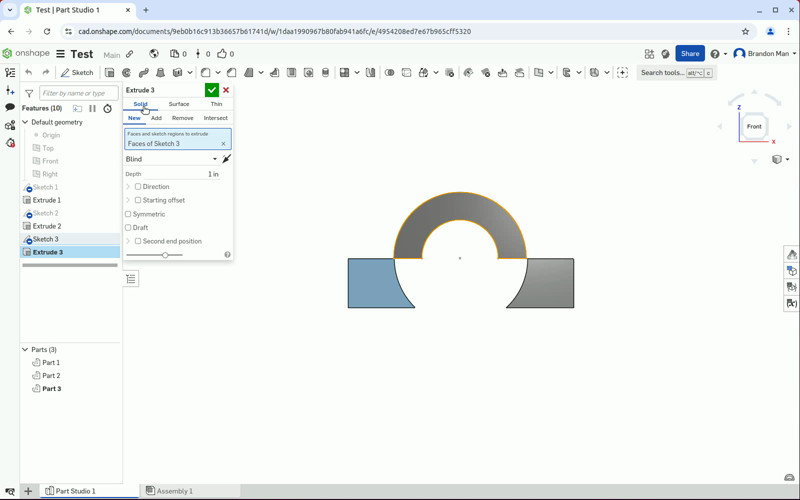
click(143, 106)
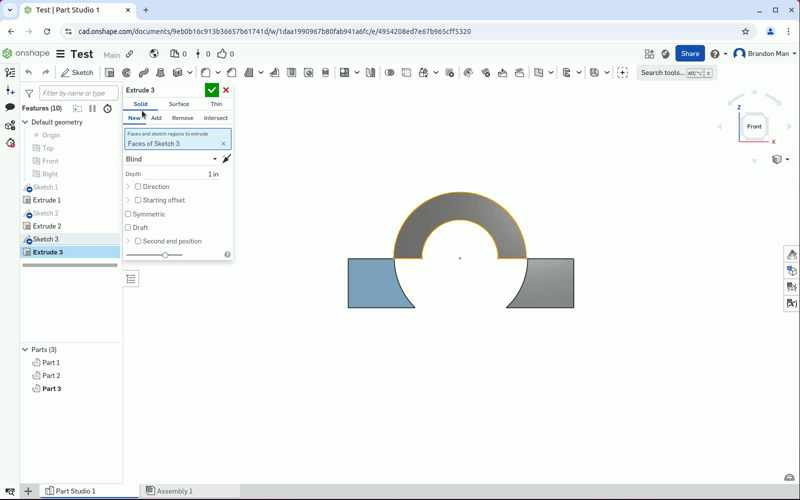
mouse_move(137, 120)
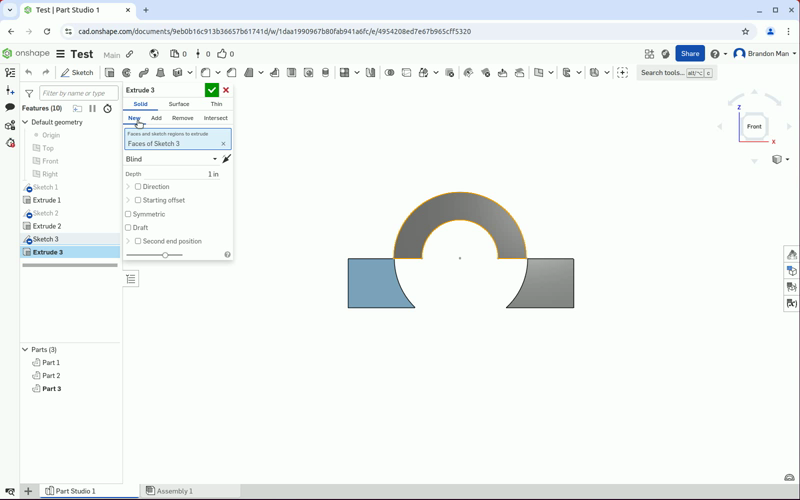
click(137, 120)
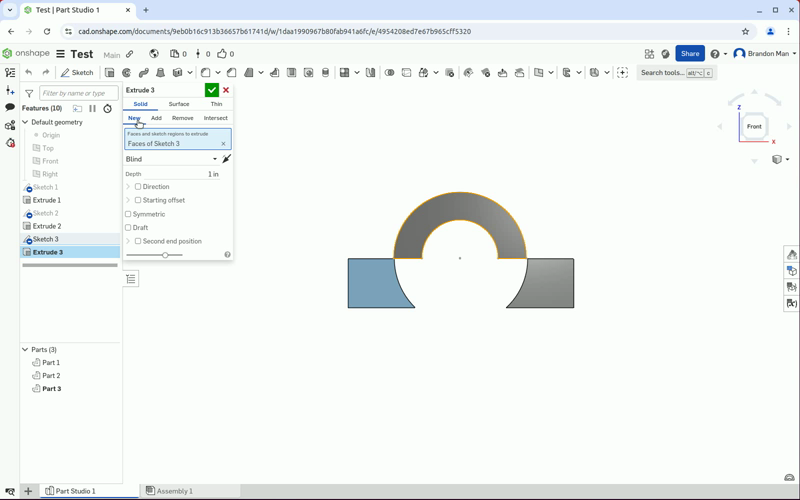
key(tab, 4)
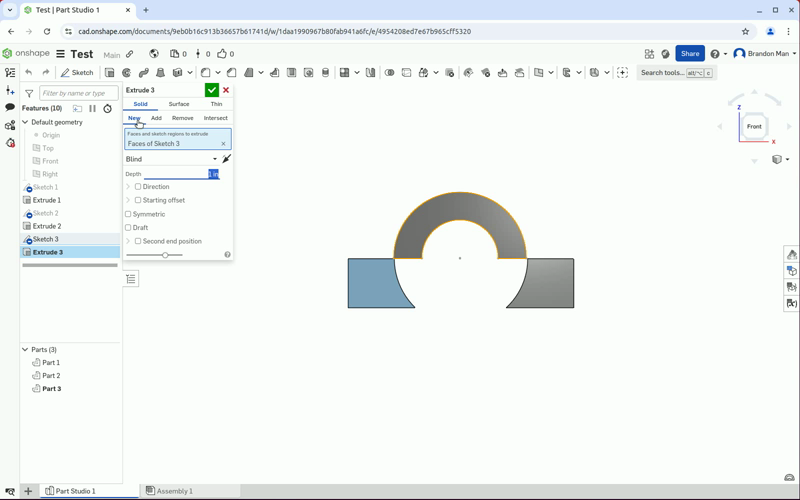
text(9.628)
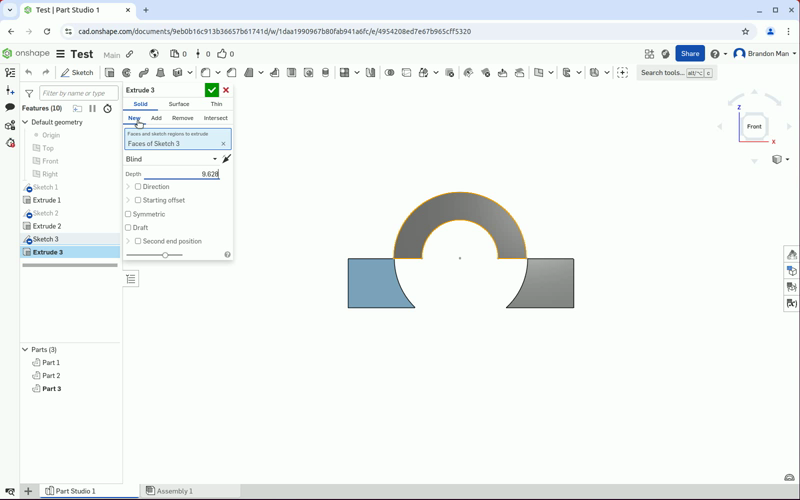
key(enter)
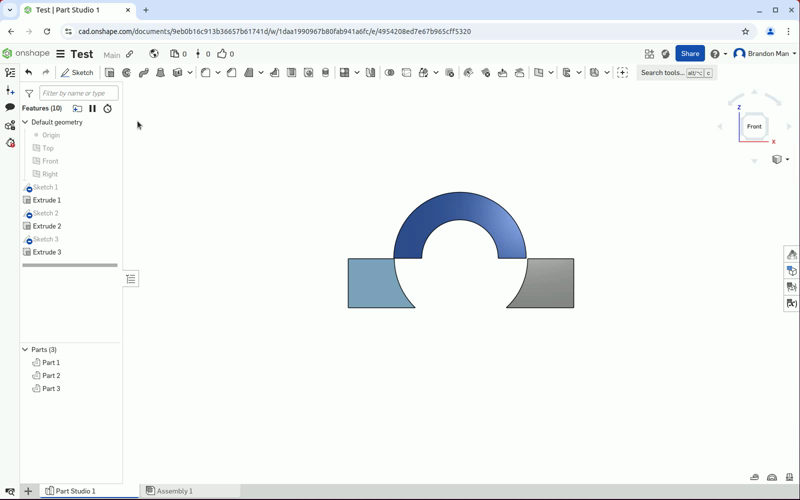
key(shift+h)
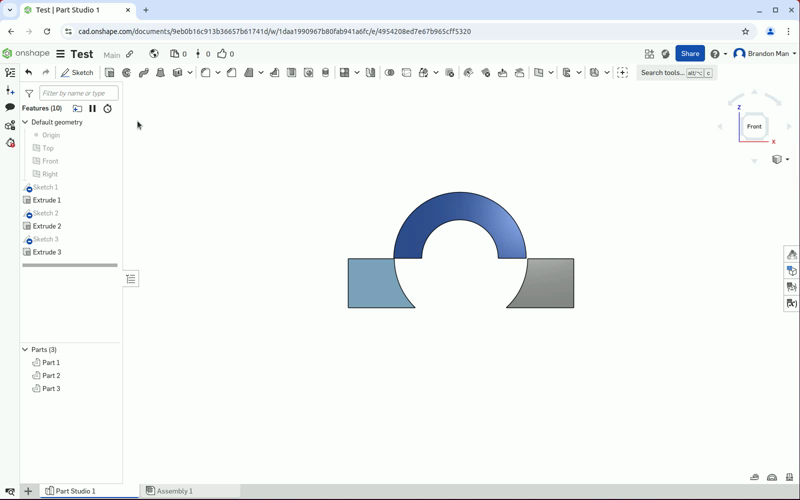
key(shift+h)
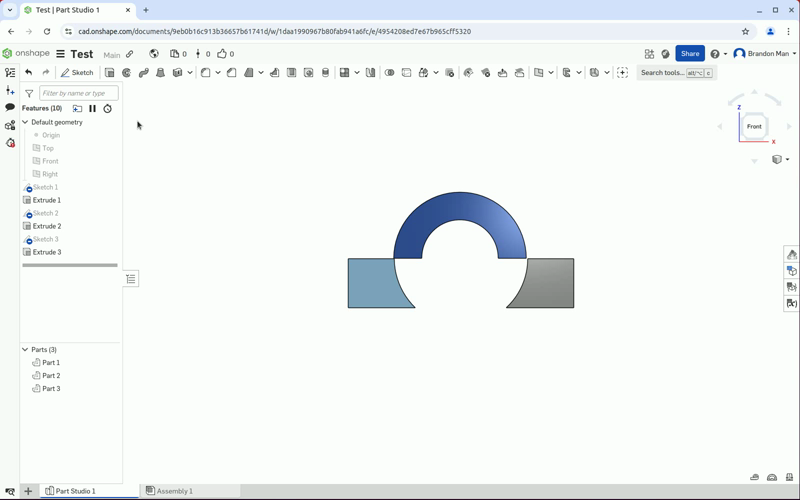
mouse_move(73, 189)
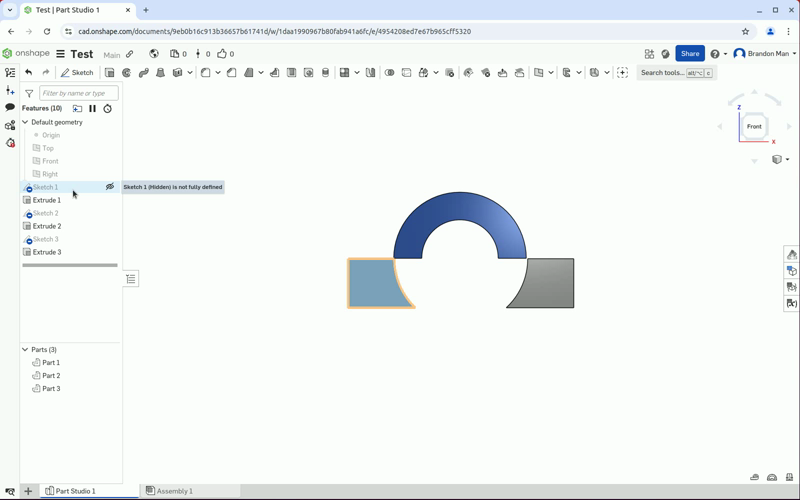
click(73, 189)
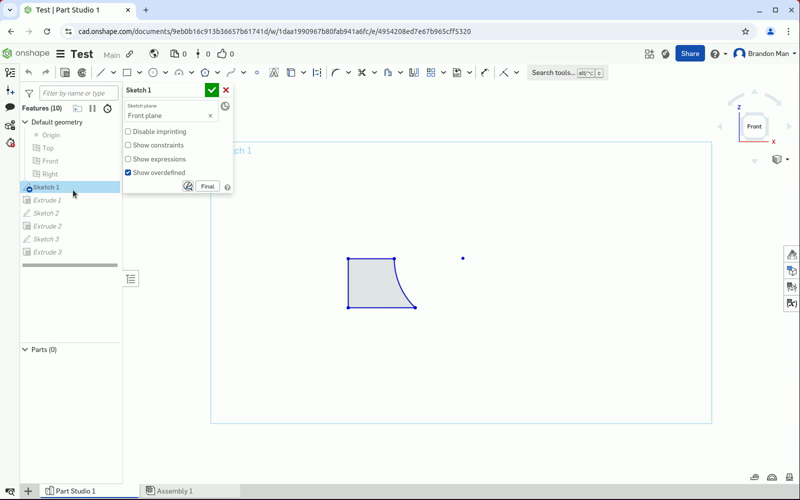
mouse_move(229, 92)
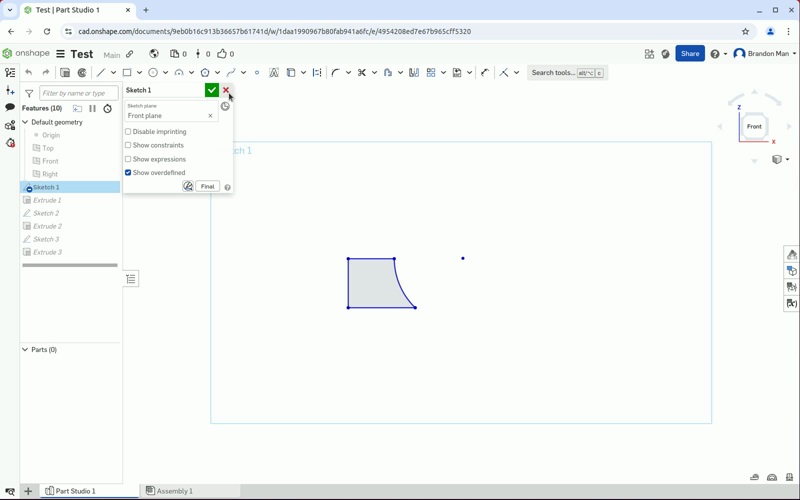
click(229, 92)
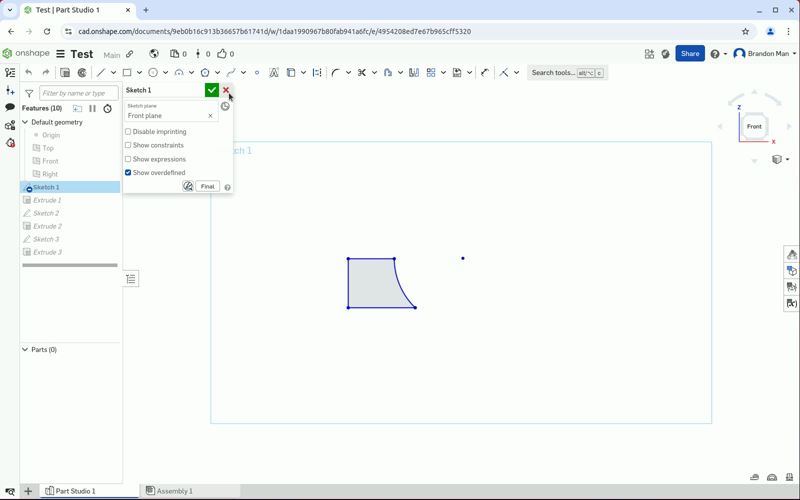
key(shift+s)
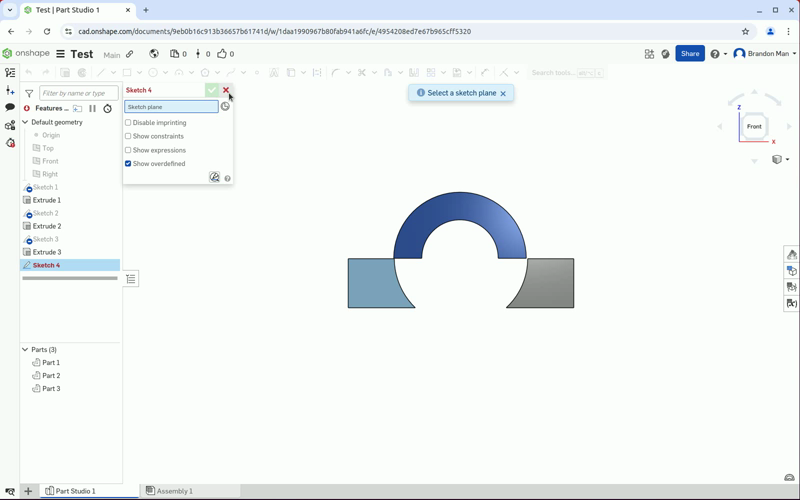
mouse_move(73, 163)
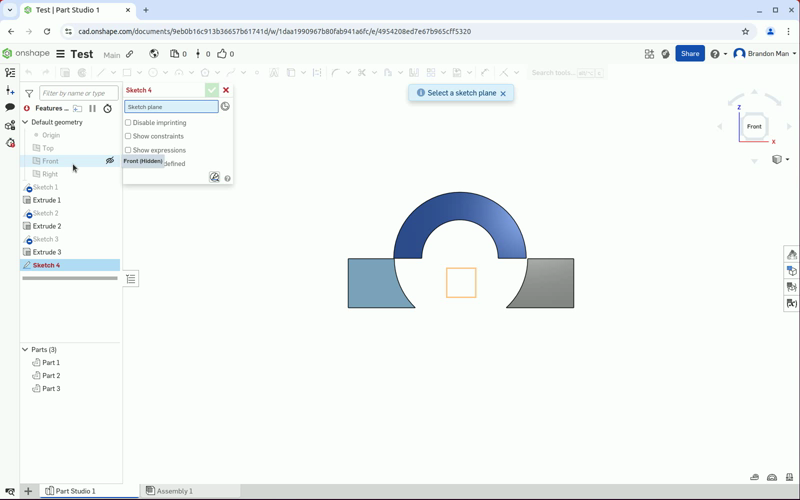
click(73, 163)
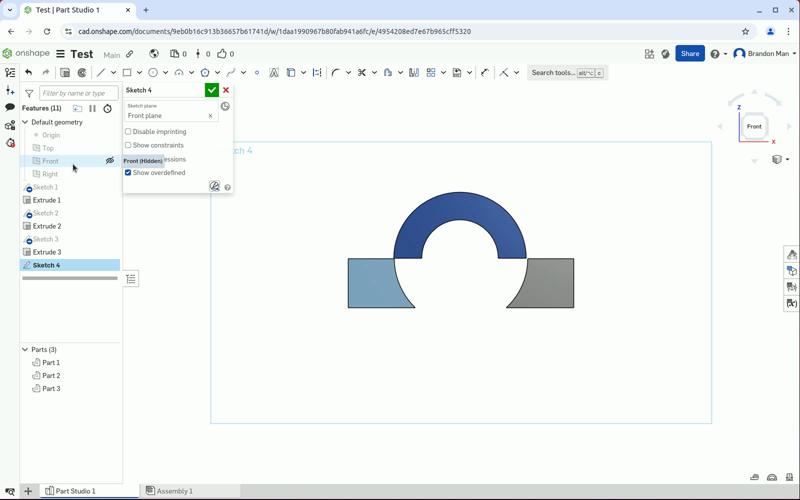
mouse_move(73, 352)
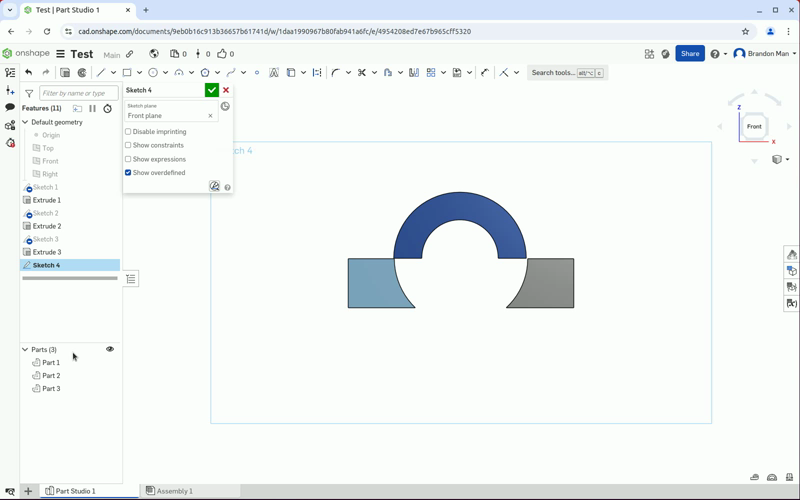
key(y)
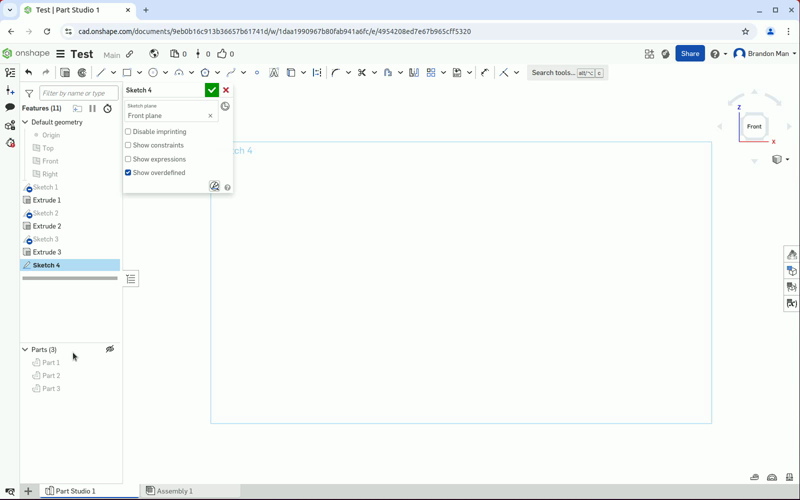
key(a)
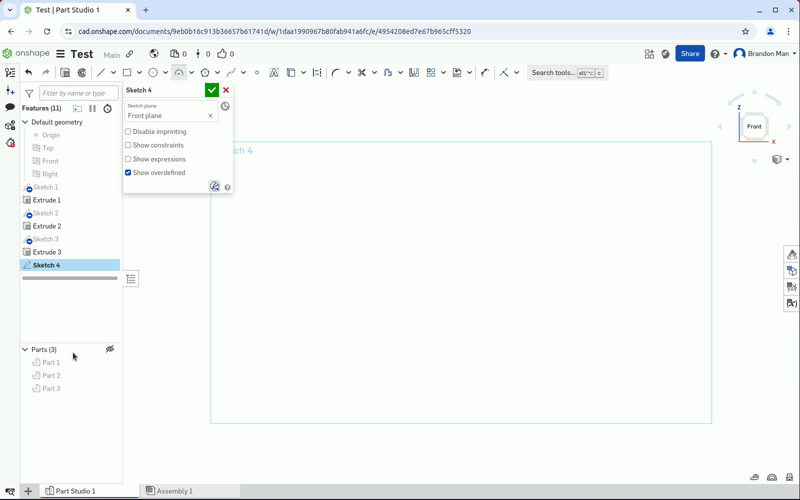
key_down(shift)
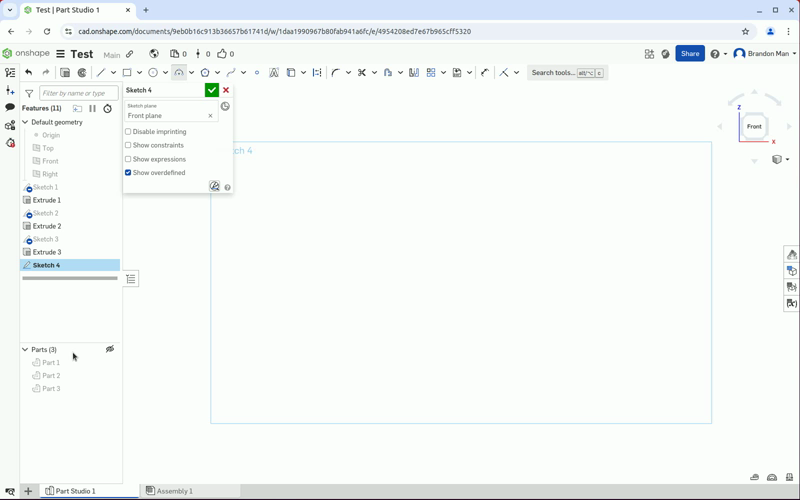
mouse_move(393, 258)
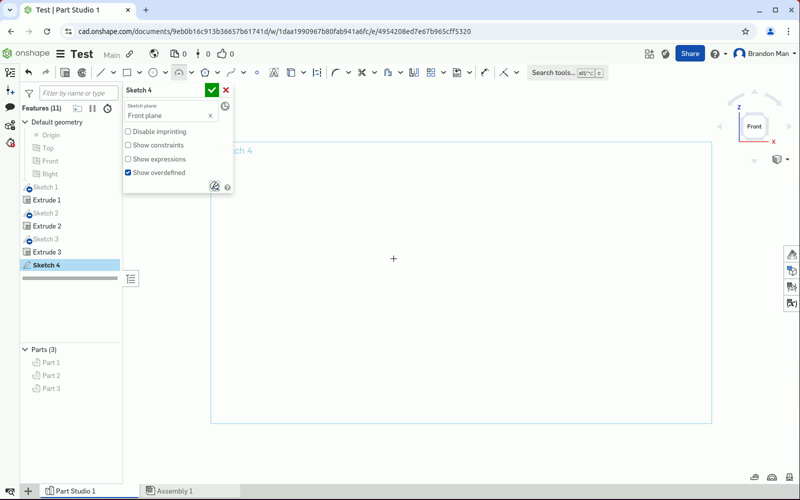
click(393, 258)
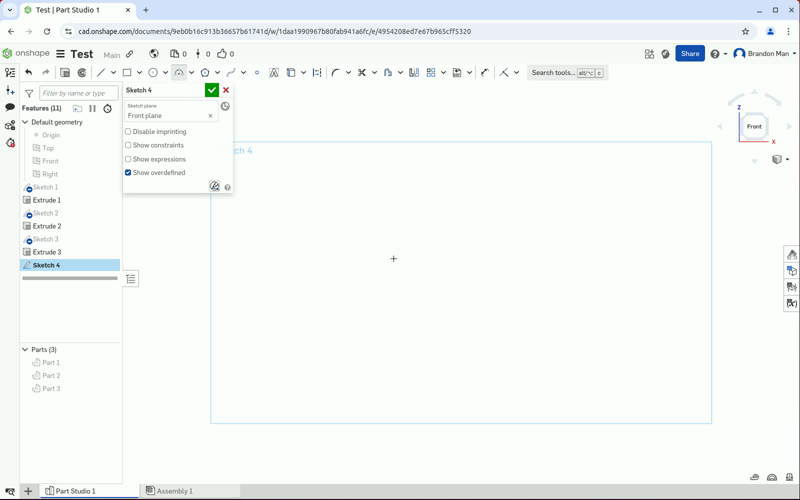
key_up(shift)
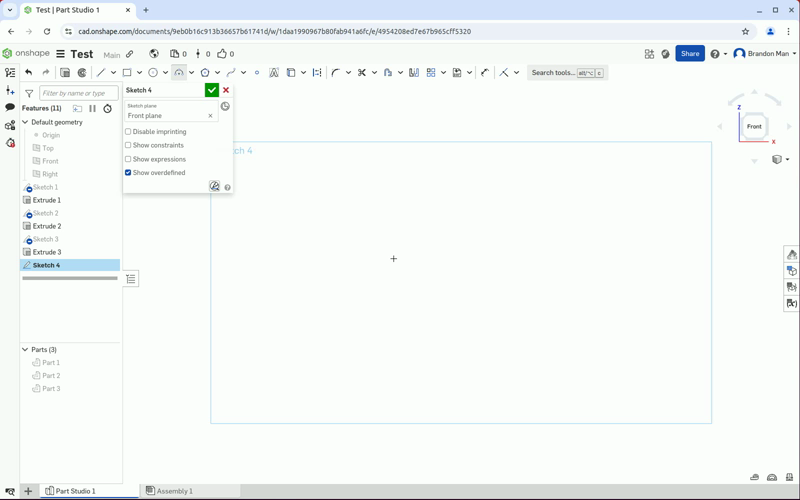
key_down(shift)
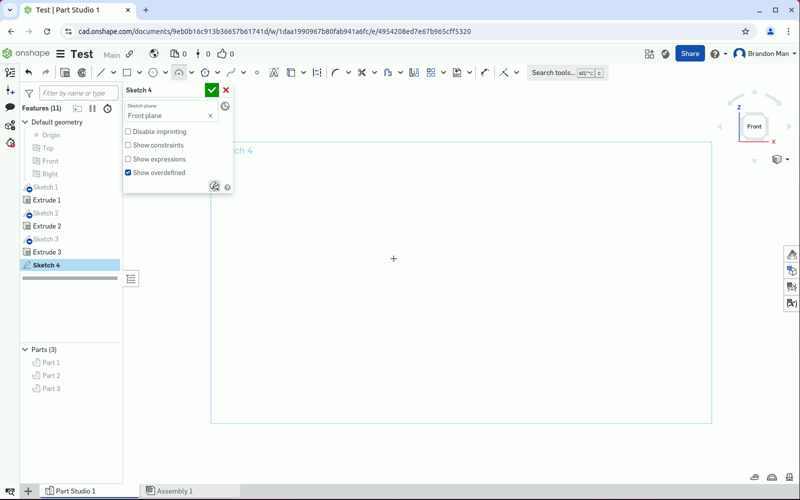
mouse_move(414, 306)
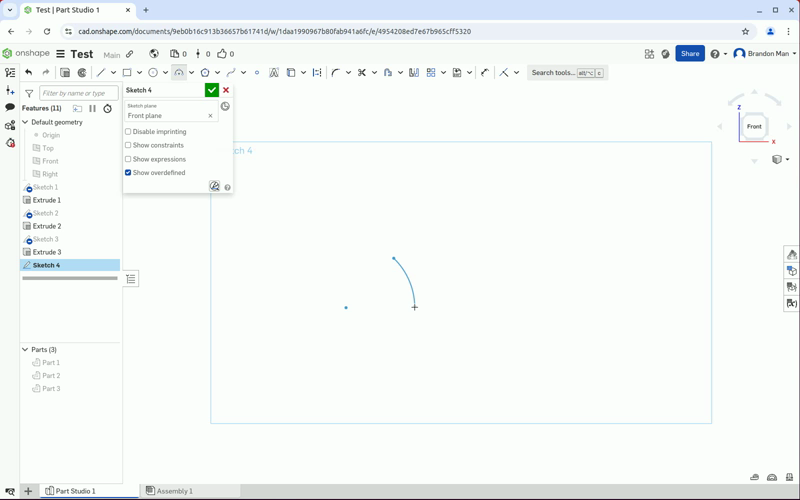
click(414, 306)
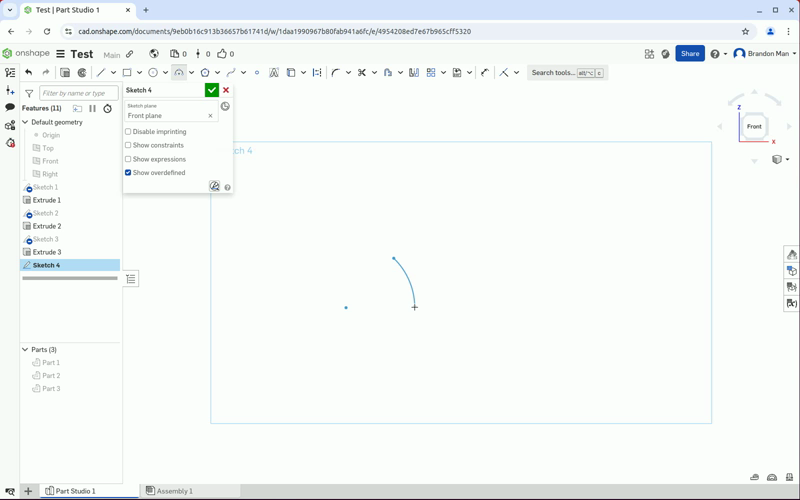
mouse_move(399, 284)
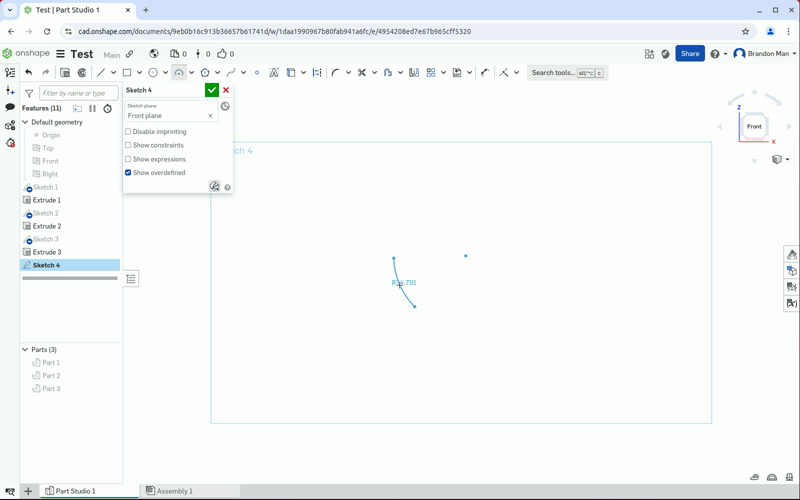
click(399, 284)
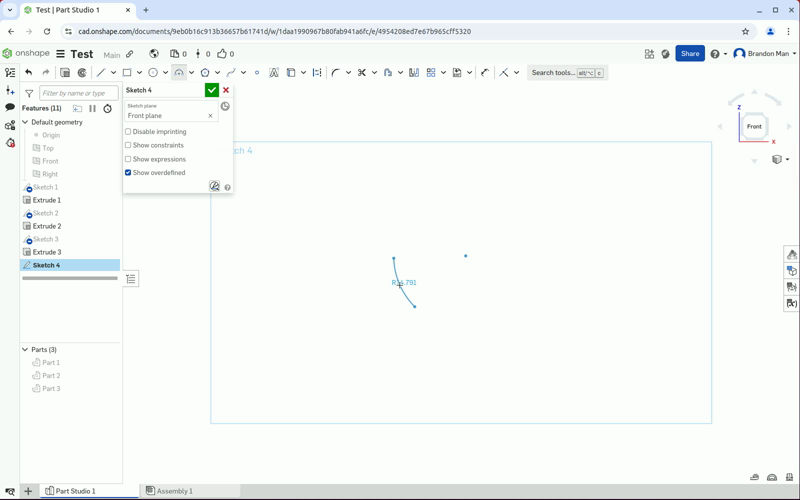
key_up(shift)
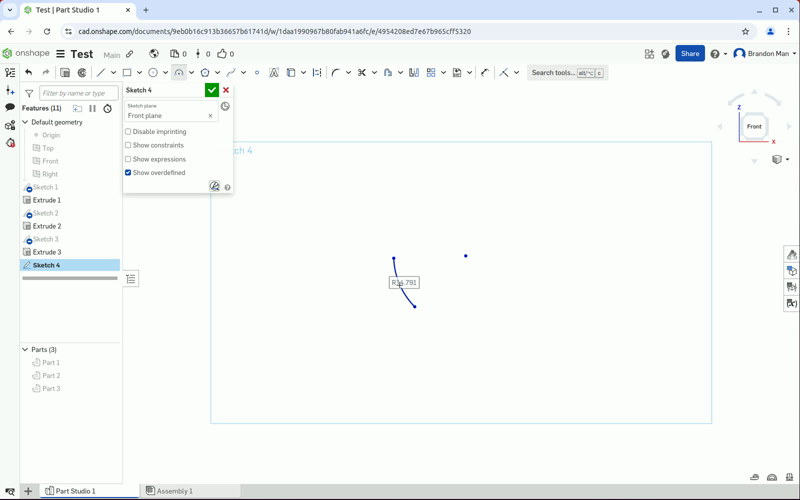
key(esc)
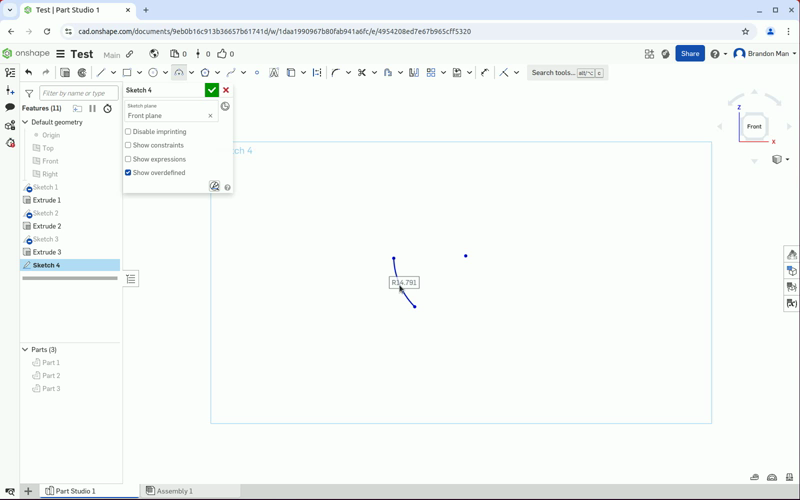
key(l)
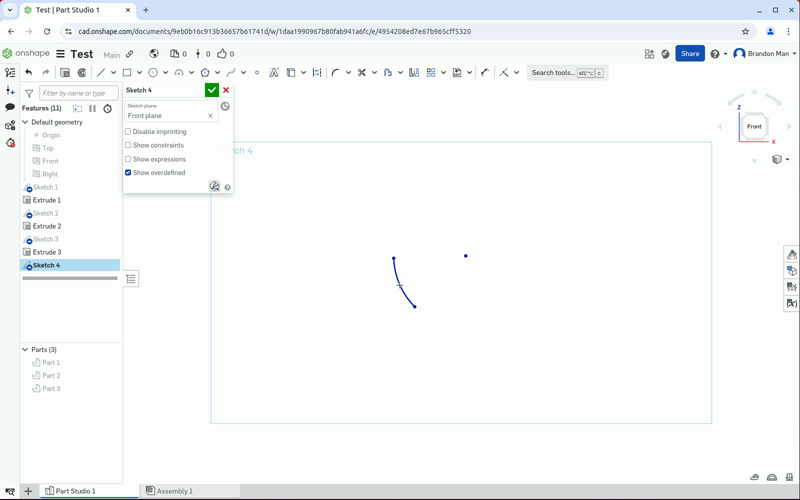
mouse_move(414, 306)
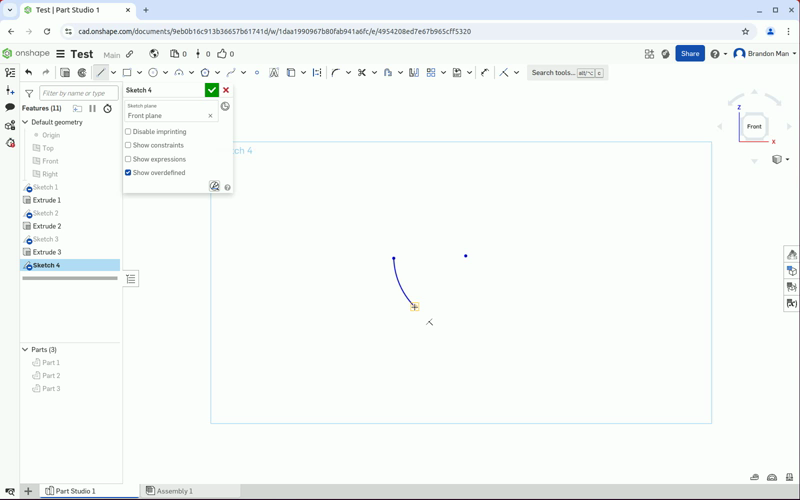
click(414, 306)
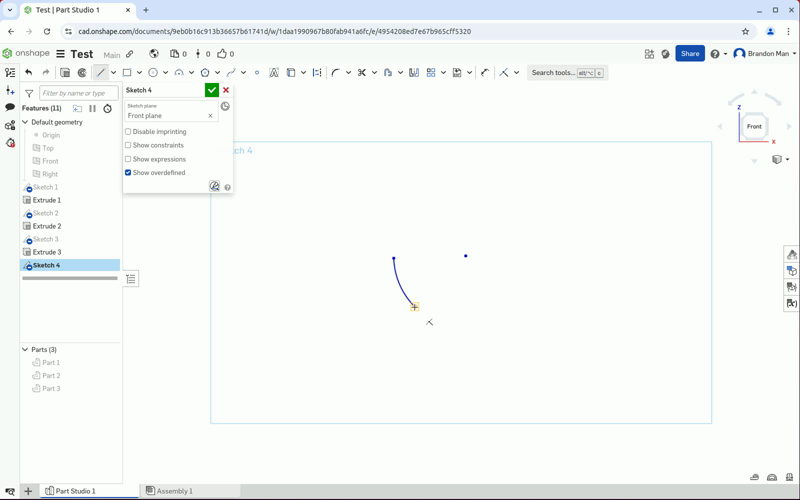
key_down(shift)
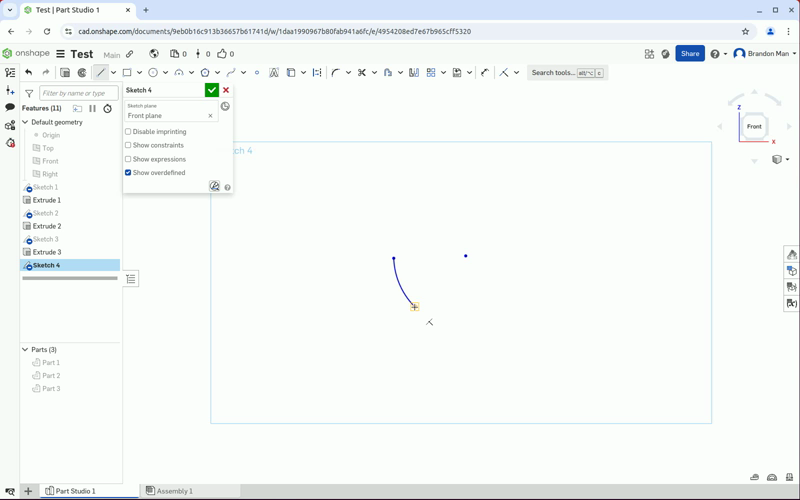
mouse_move(505, 306)
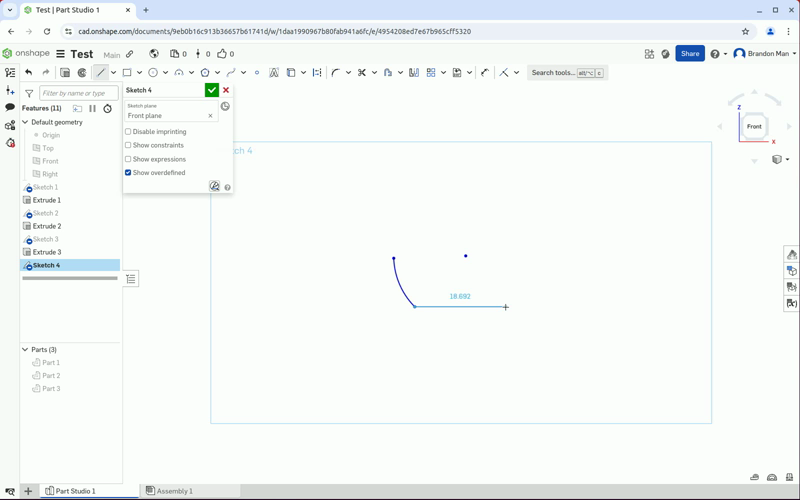
click(505, 306)
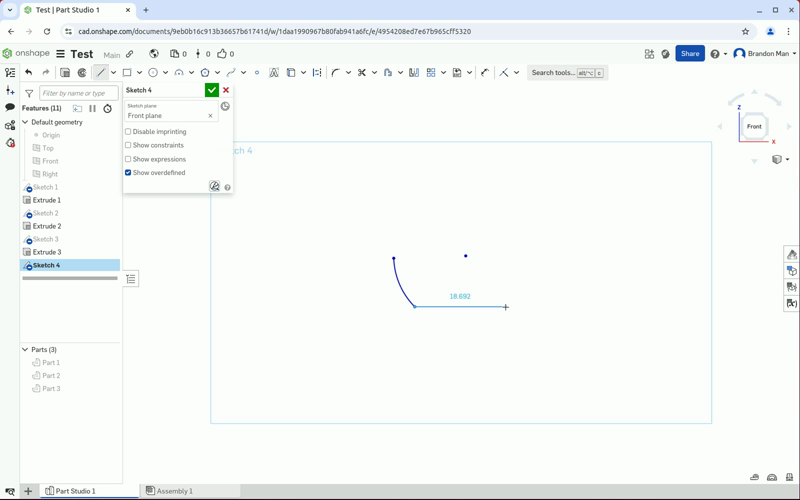
key_up(shift)
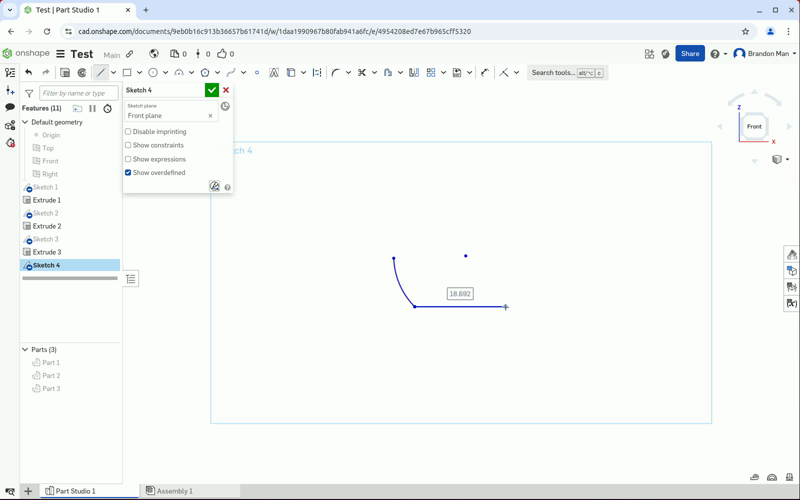
key(esc)
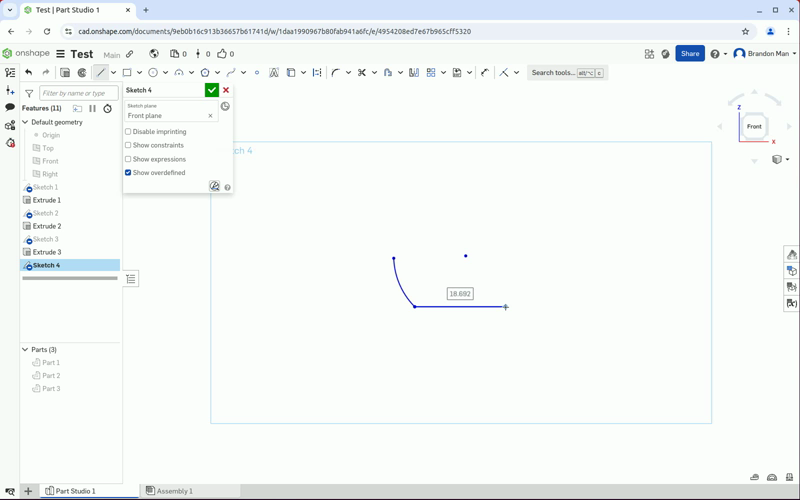
key(a)
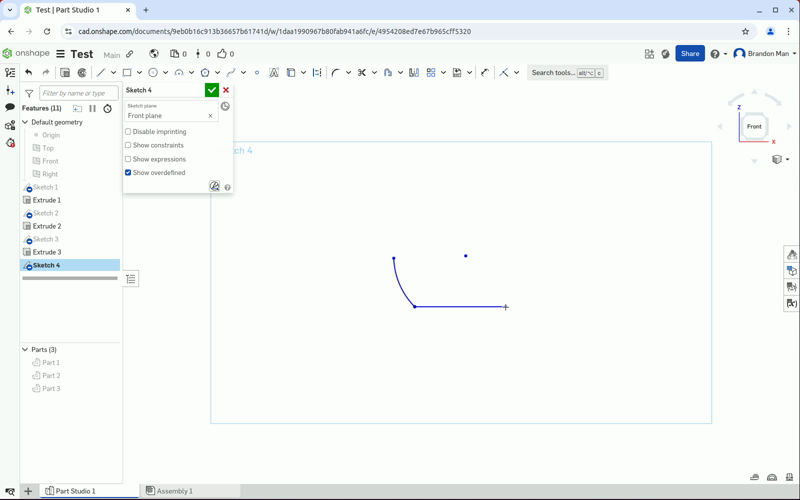
mouse_move(505, 306)
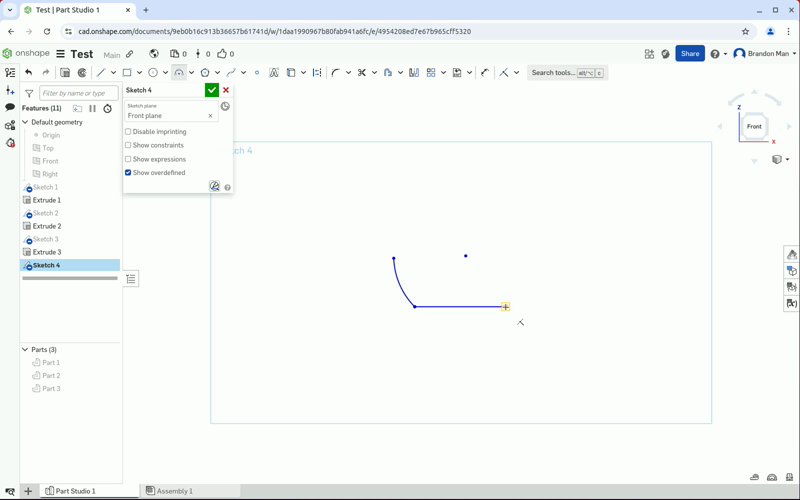
click(505, 306)
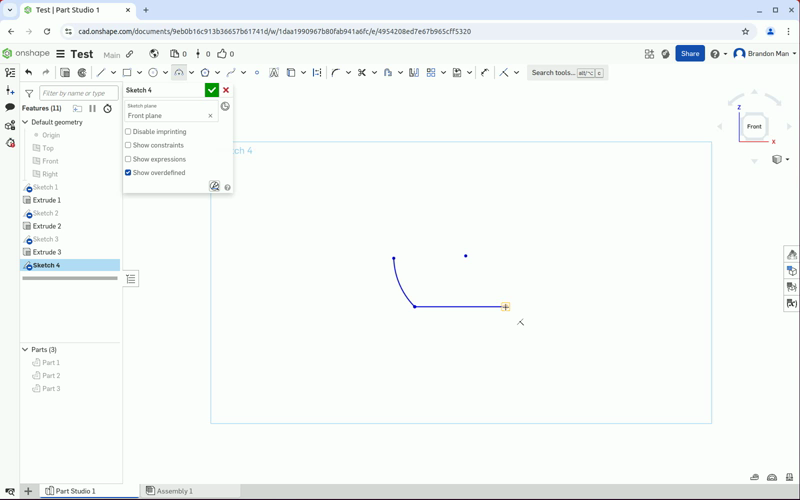
key_down(shift)
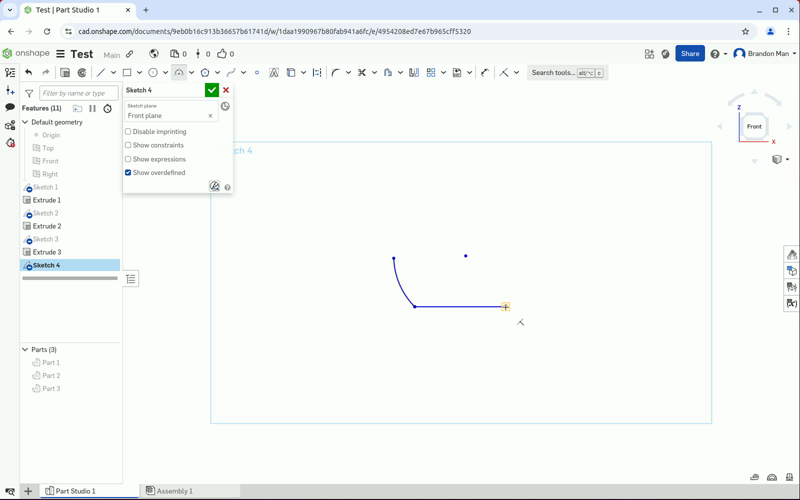
mouse_move(526, 258)
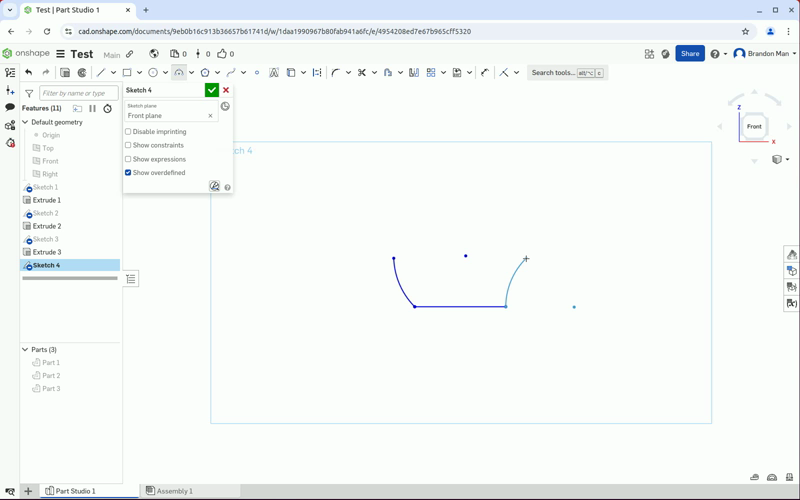
click(526, 258)
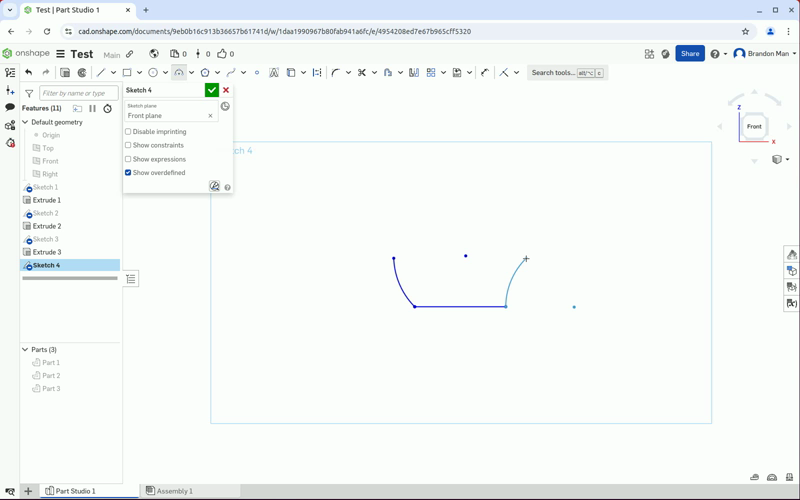
mouse_move(520, 284)
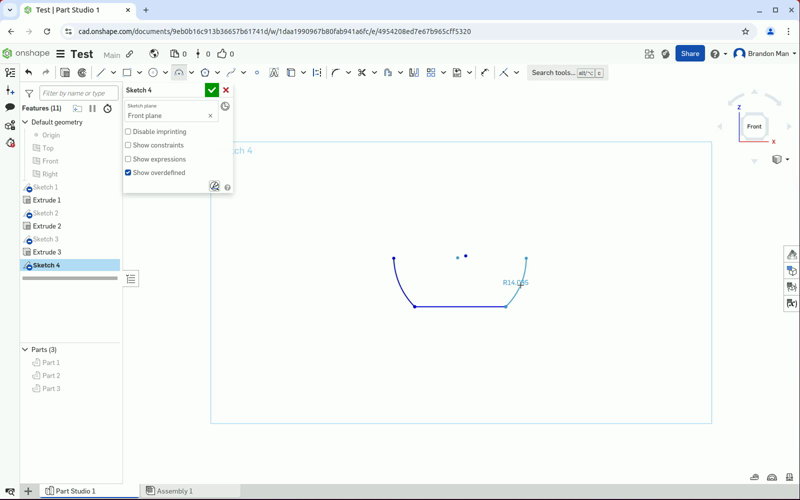
click(520, 284)
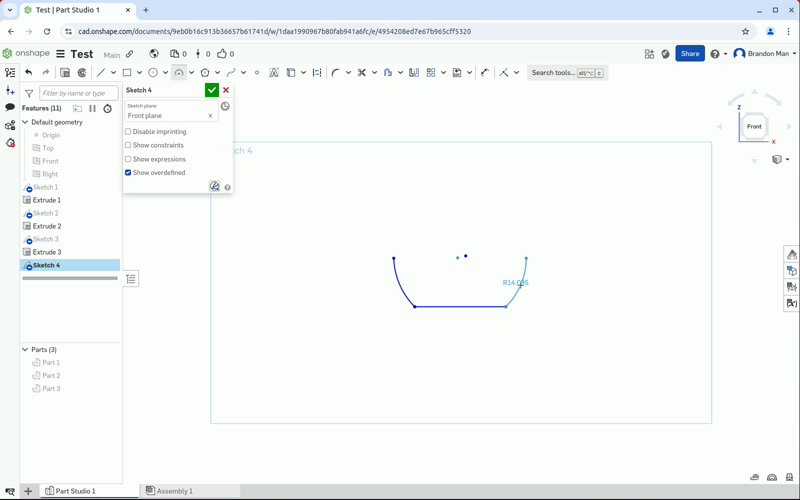
key_up(shift)
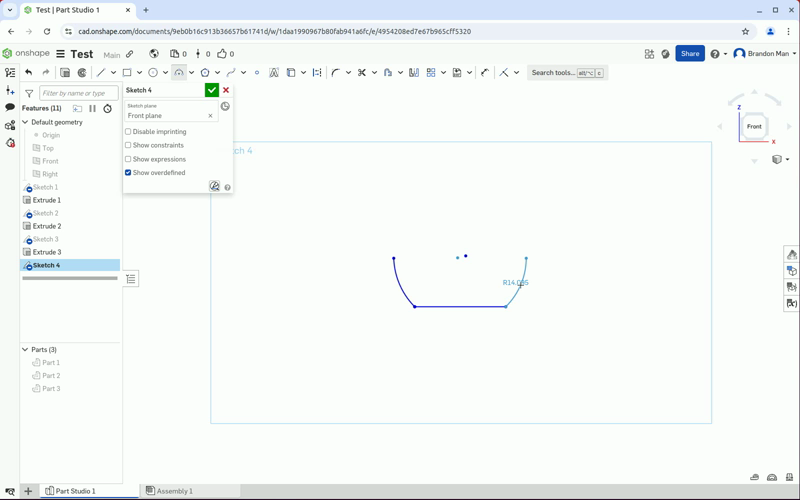
key(esc)
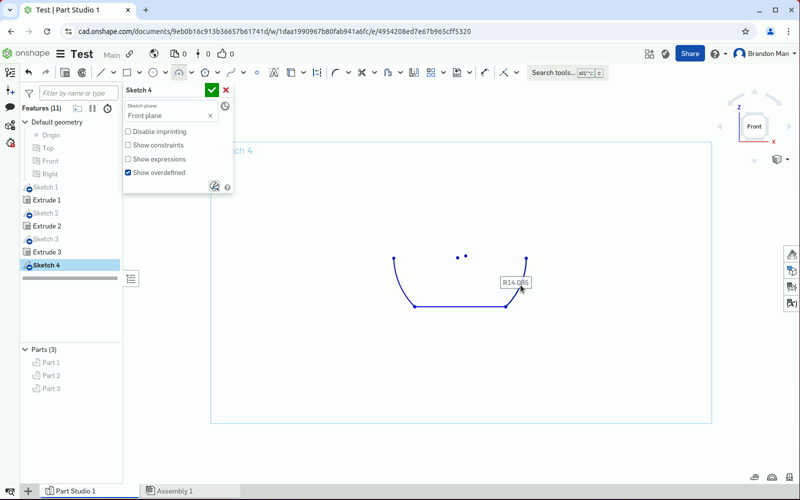
key(l)
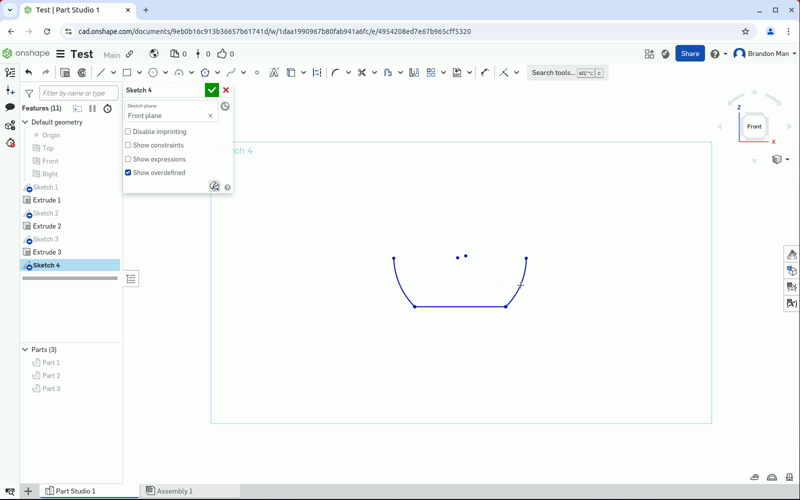
mouse_move(526, 258)
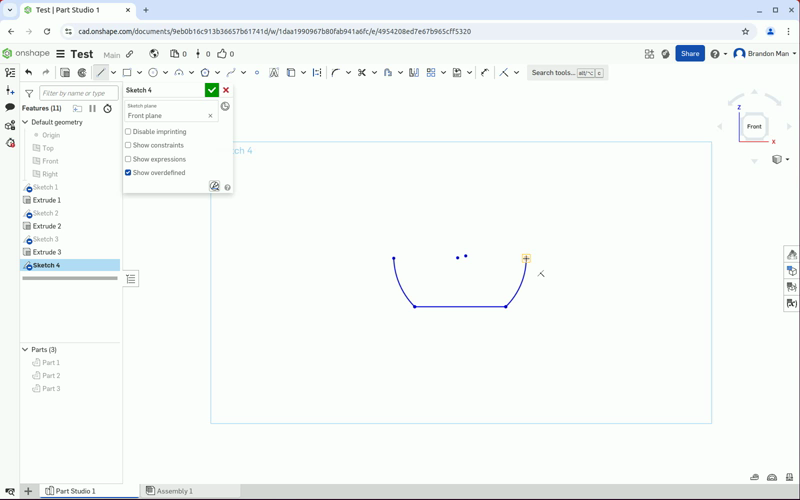
click(526, 258)
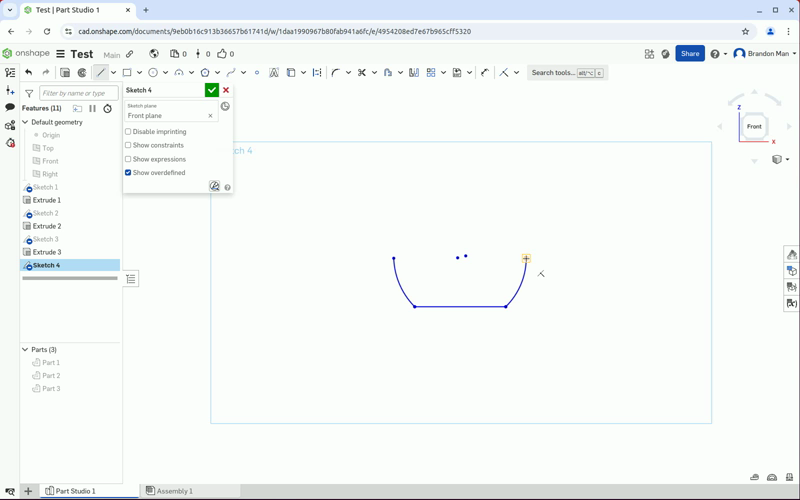
key_down(shift)
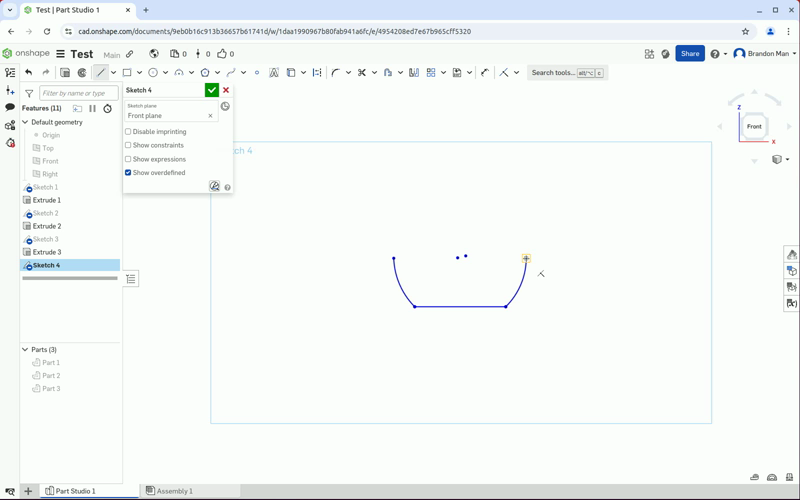
mouse_move(556, 258)
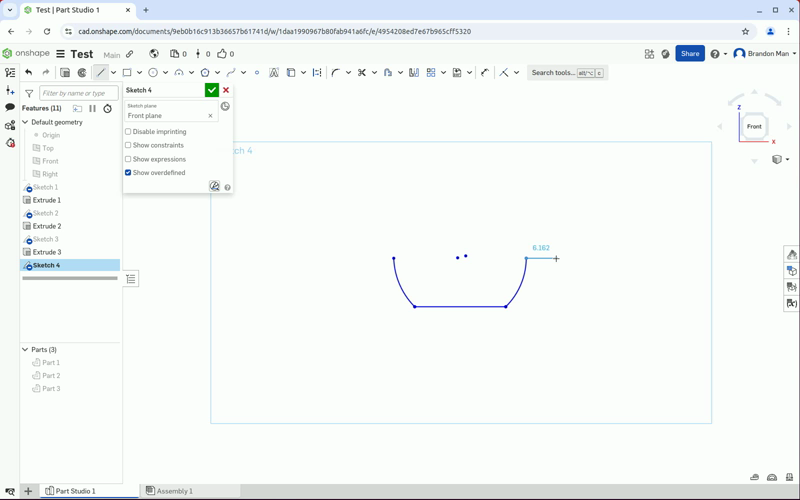
mouse_move(498, 258)
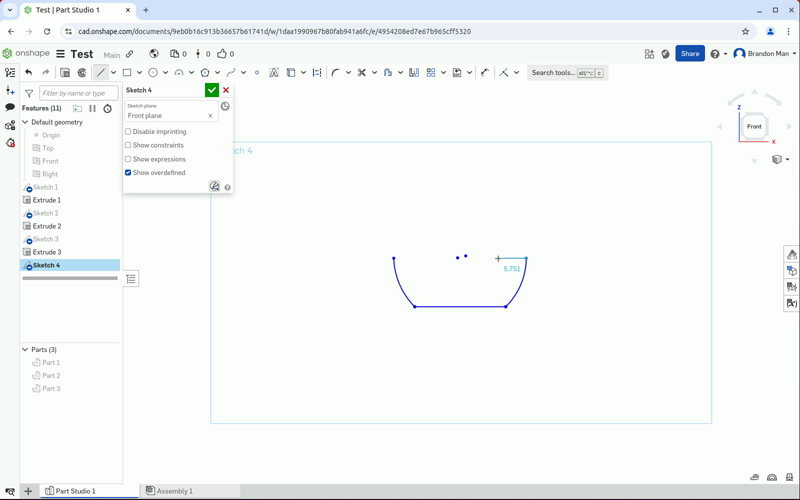
click(498, 258)
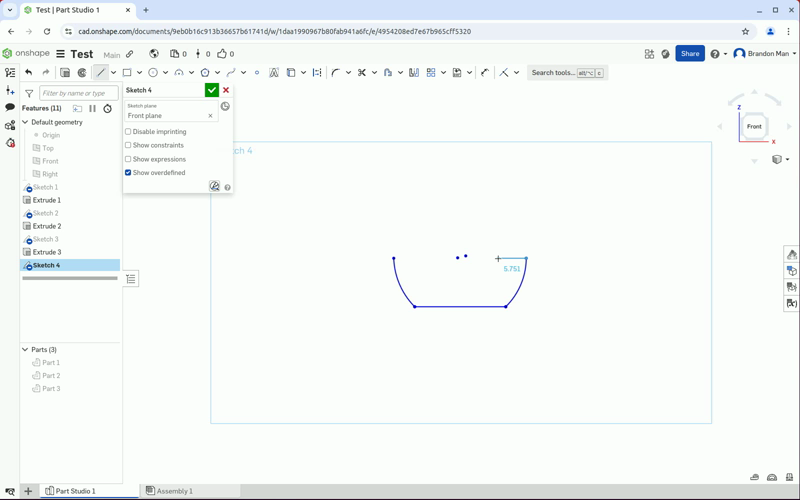
key_up(shift)
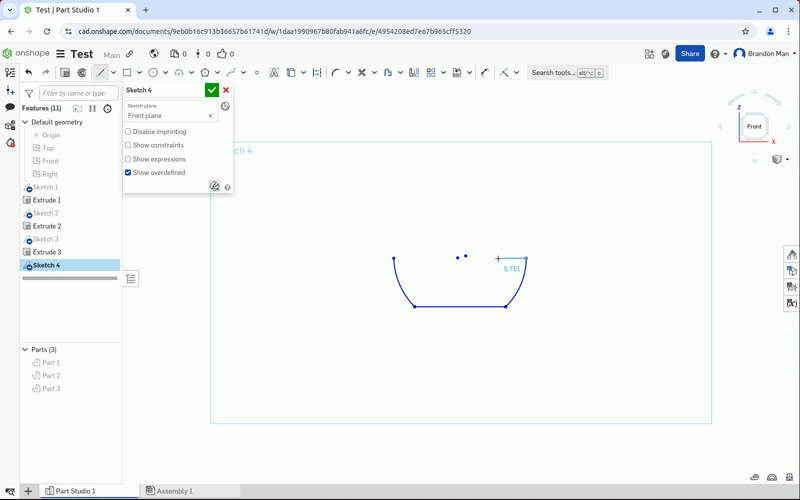
key(esc)
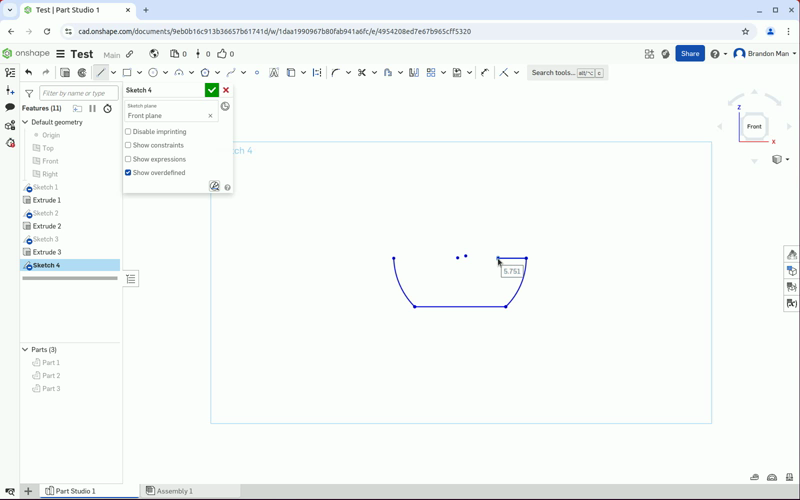
key(a)
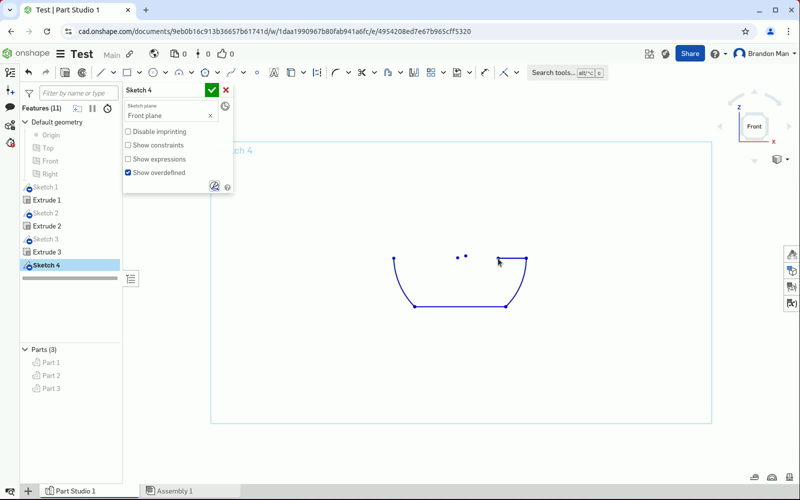
mouse_move(498, 258)
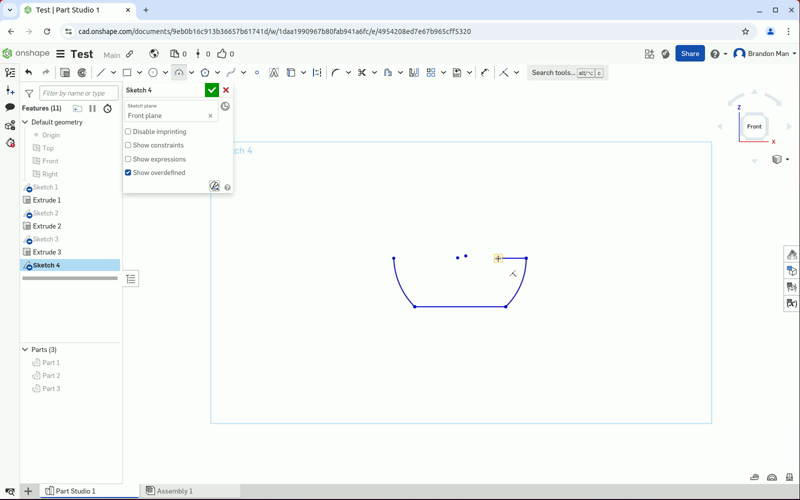
click(498, 258)
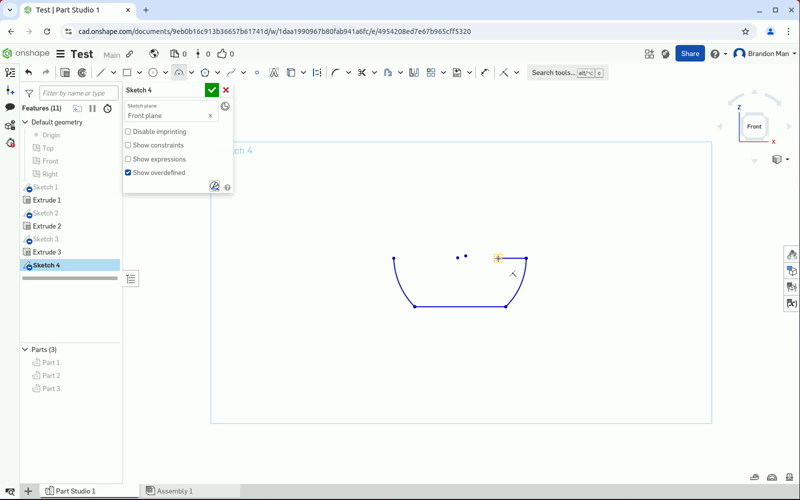
key_down(shift)
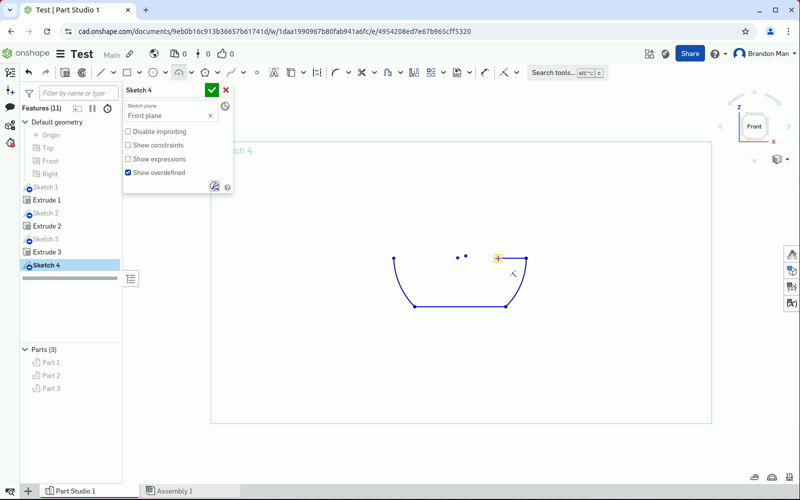
mouse_move(421, 258)
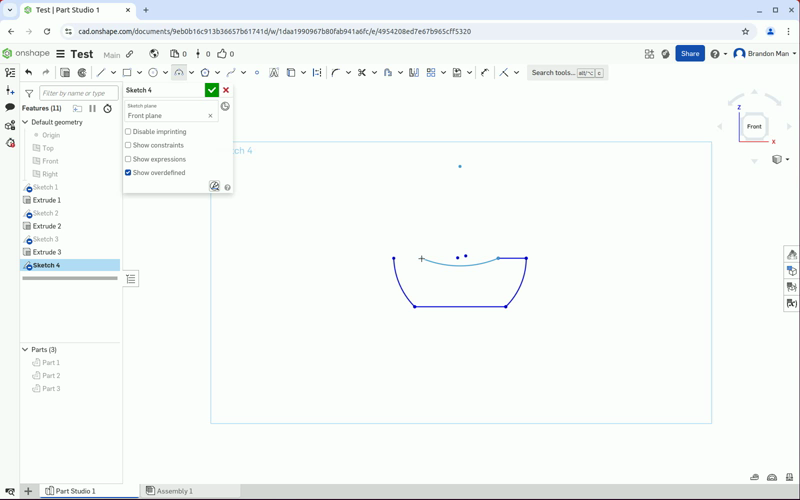
click(421, 258)
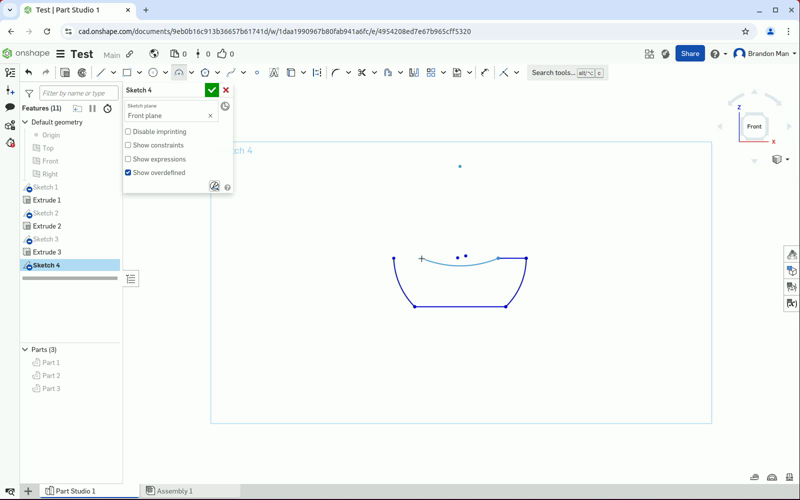
mouse_move(460, 296)
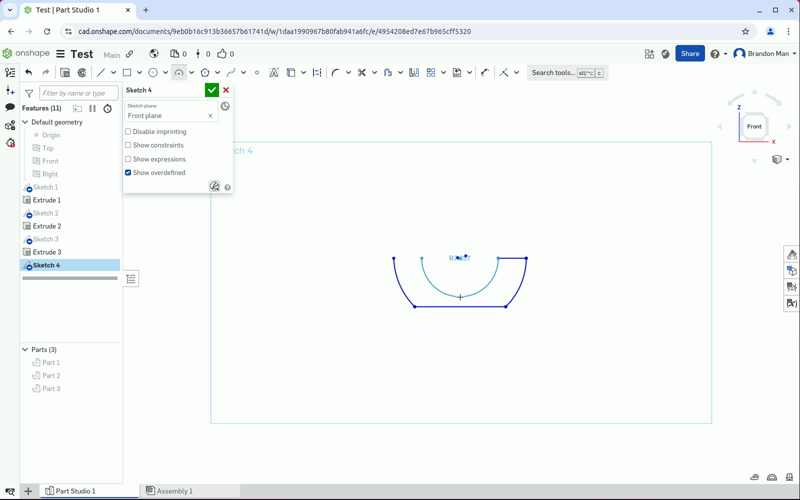
click(460, 296)
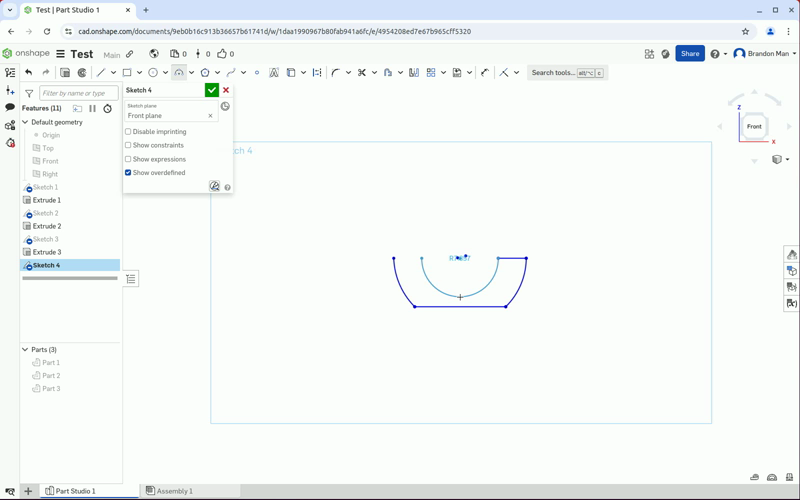
key_up(shift)
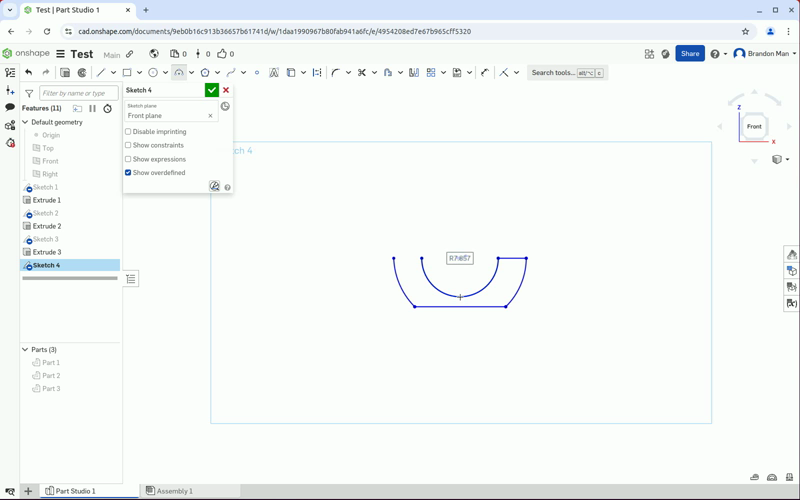
key(esc)
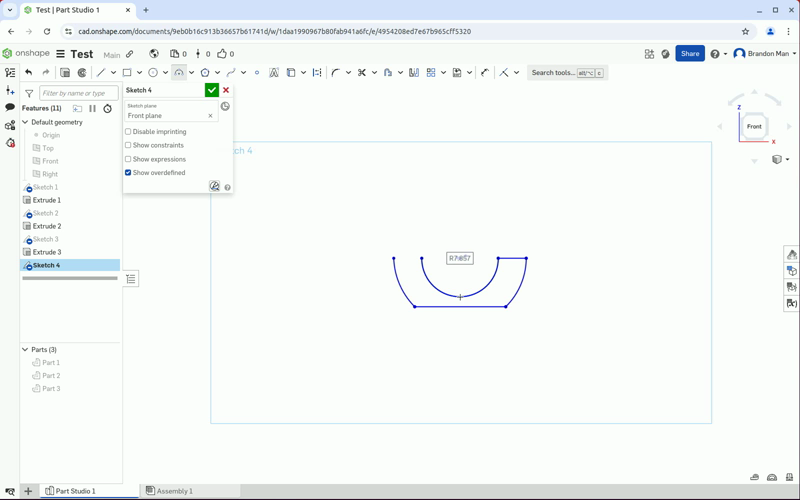
key(l)
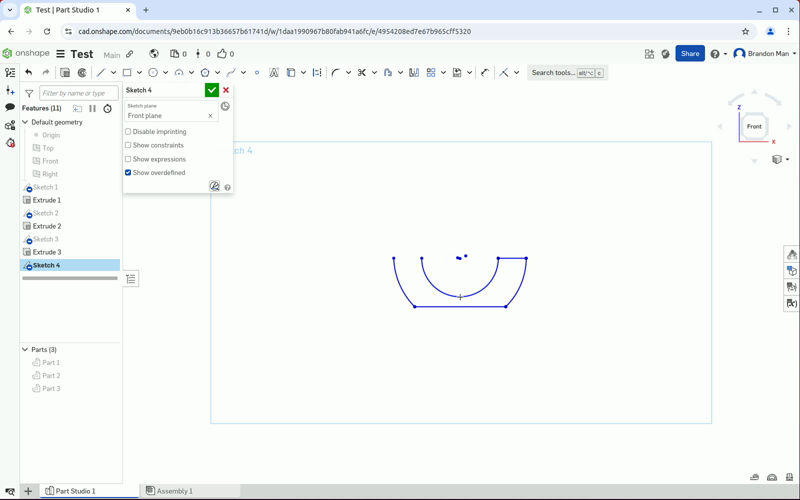
mouse_move(421, 258)
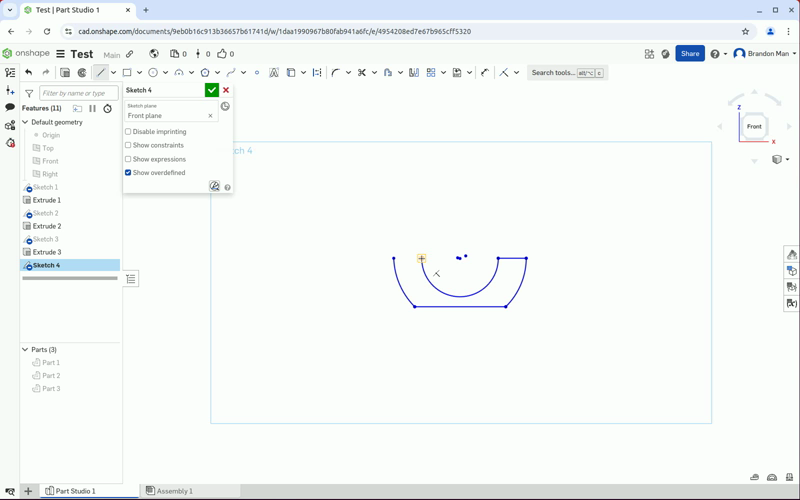
click(421, 258)
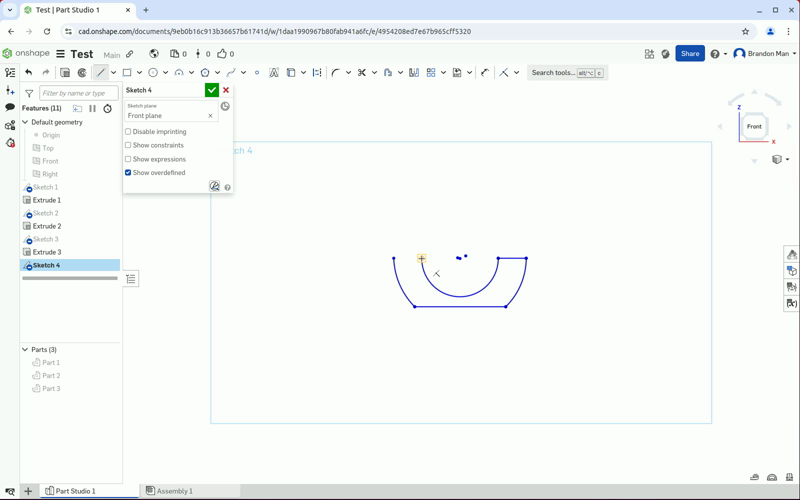
mouse_move(451, 258)
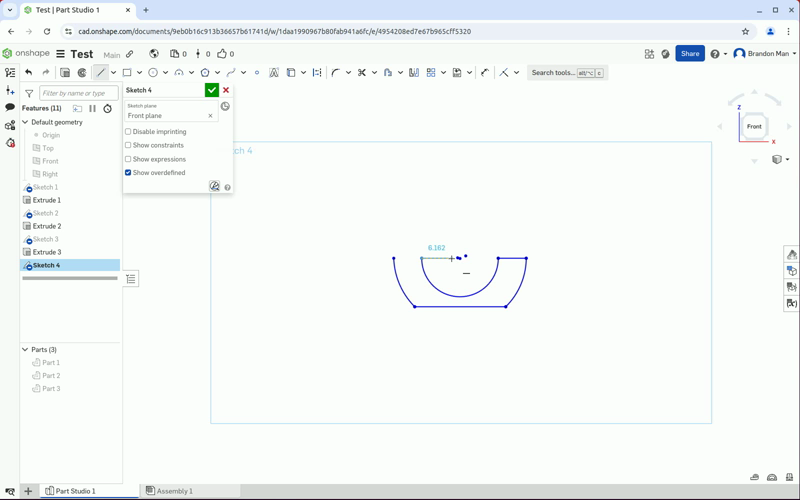
key_down(shift)
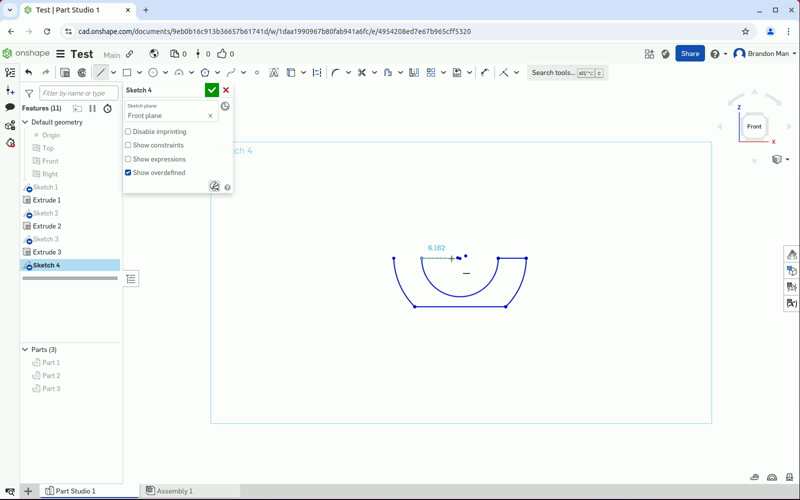
mouse_move(393, 258)
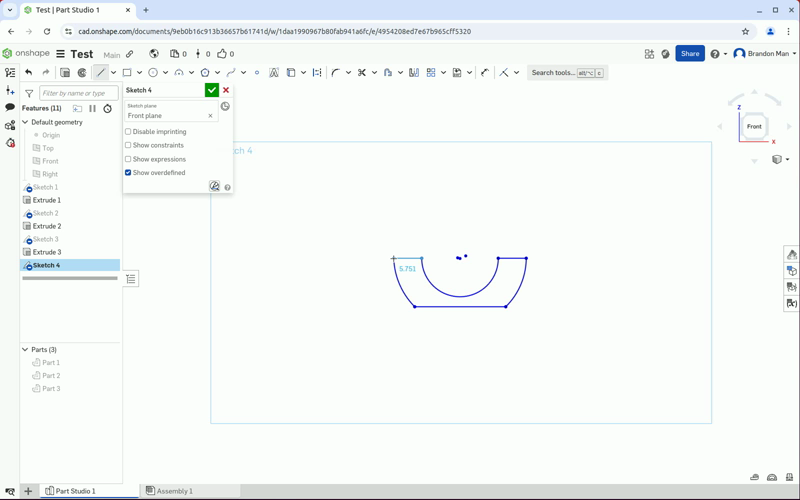
key_up(shift)
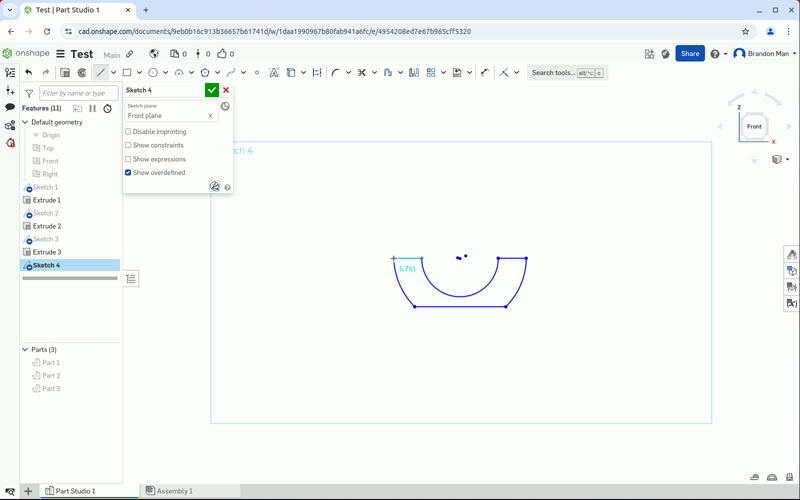
click(393, 258)
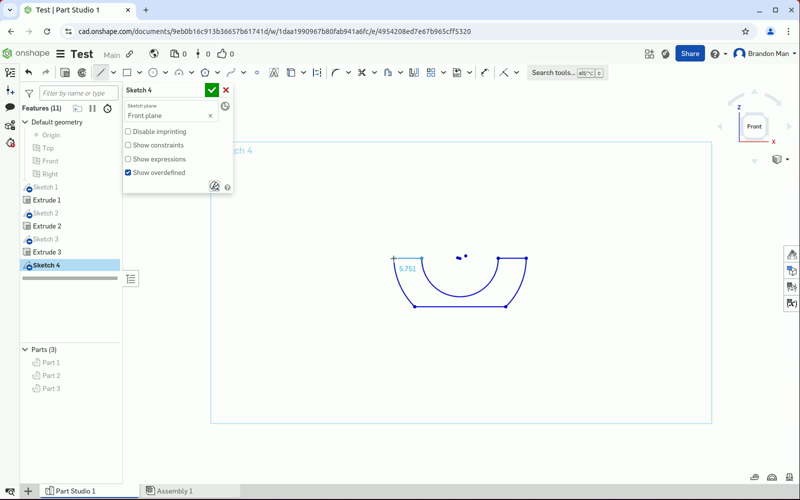
key(esc)
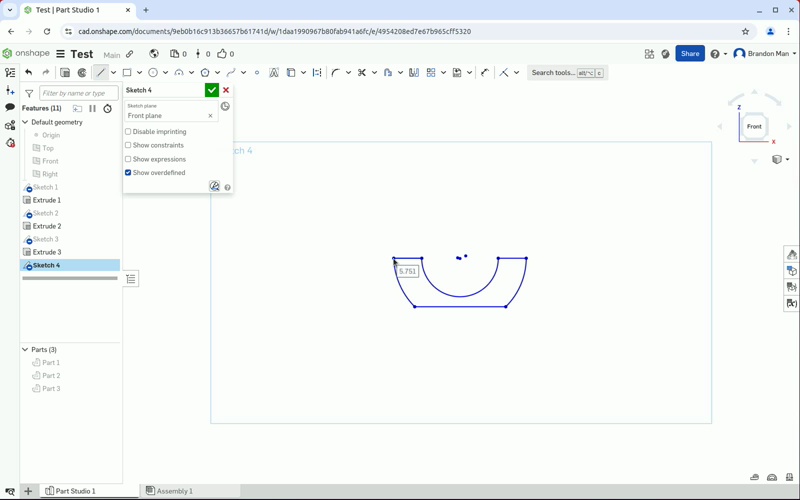
mouse_move(446, 266)
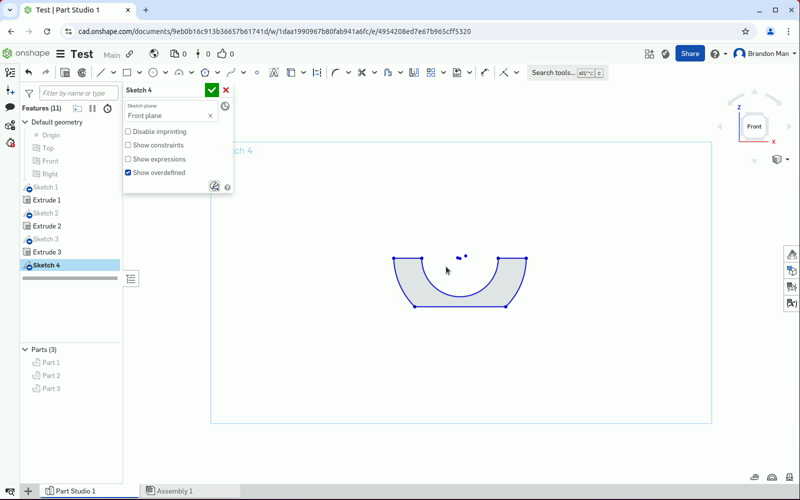
scroll(6)
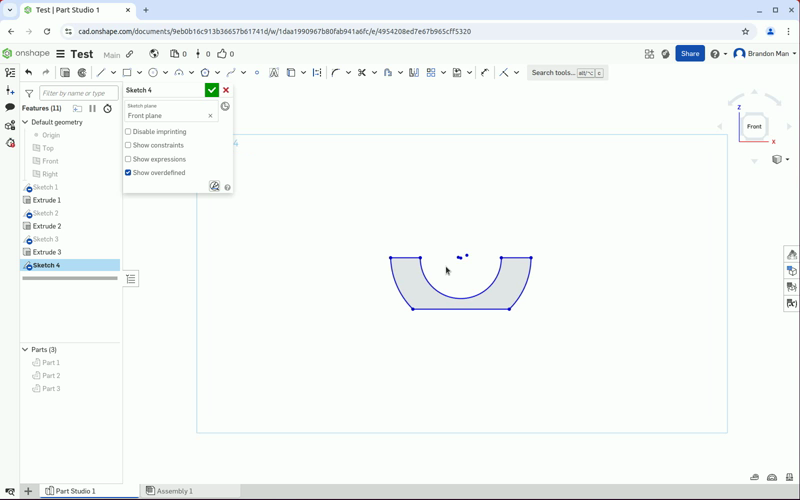
scroll(6)
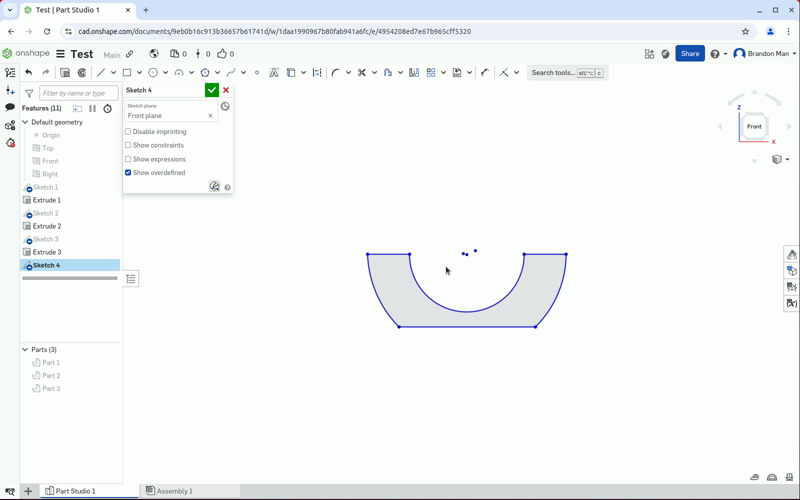
scroll(6)
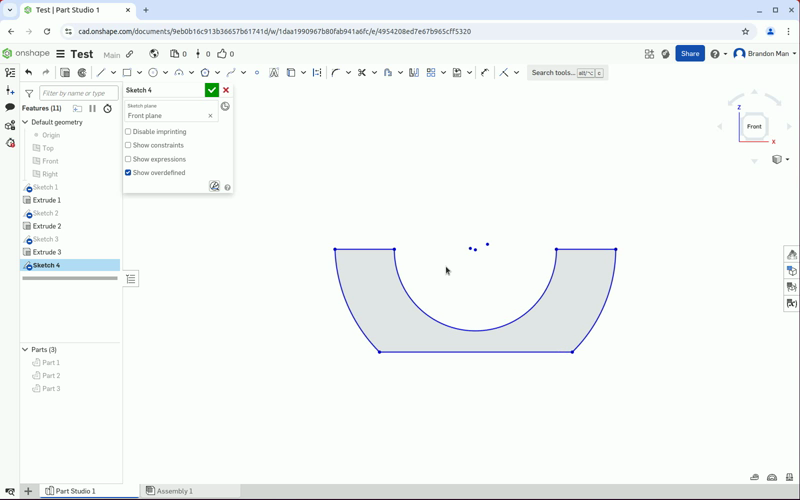
scroll(6)
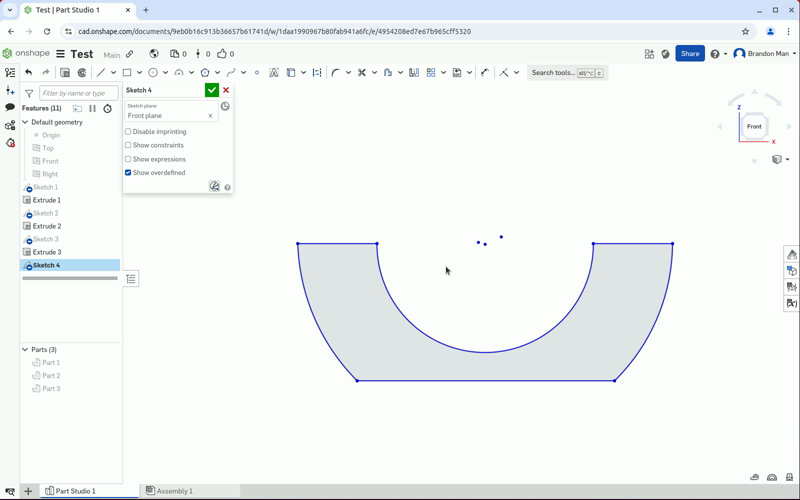
scroll(6)
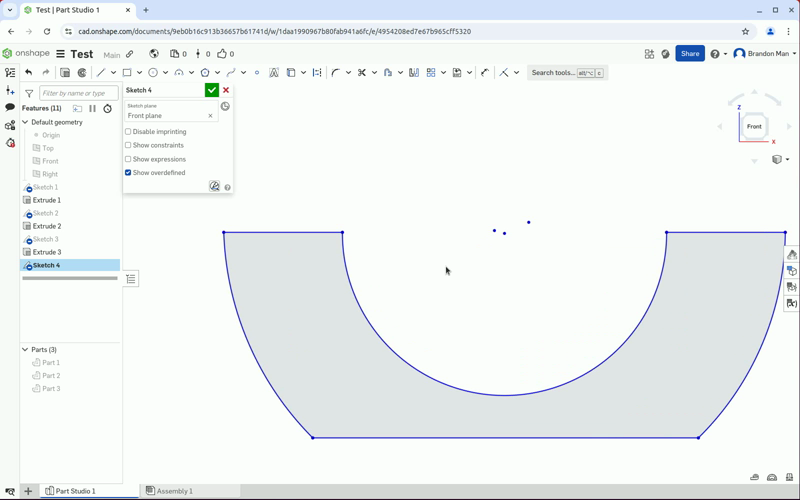
scroll(6)
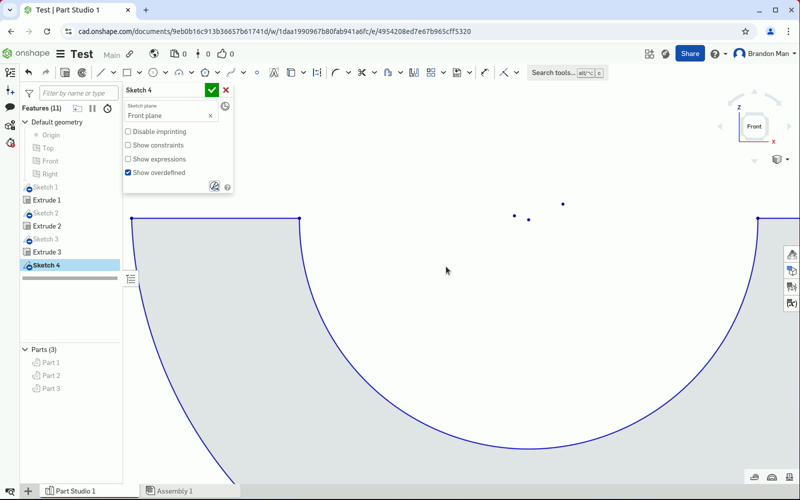
scroll(6)
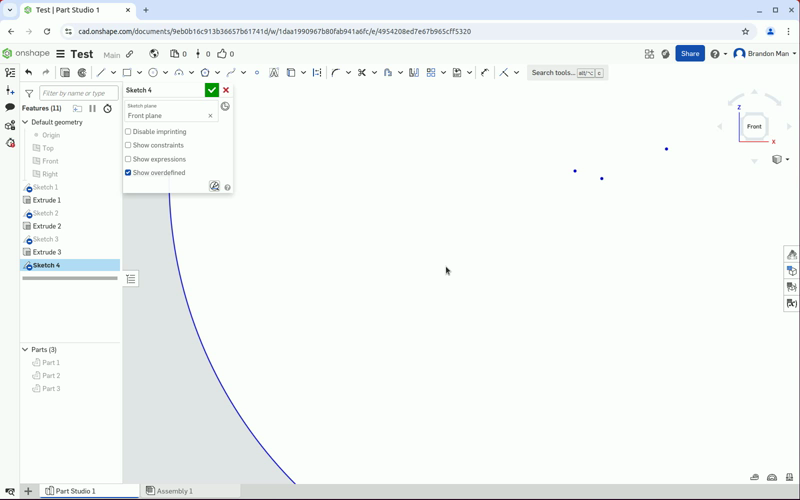
click(446, 266)
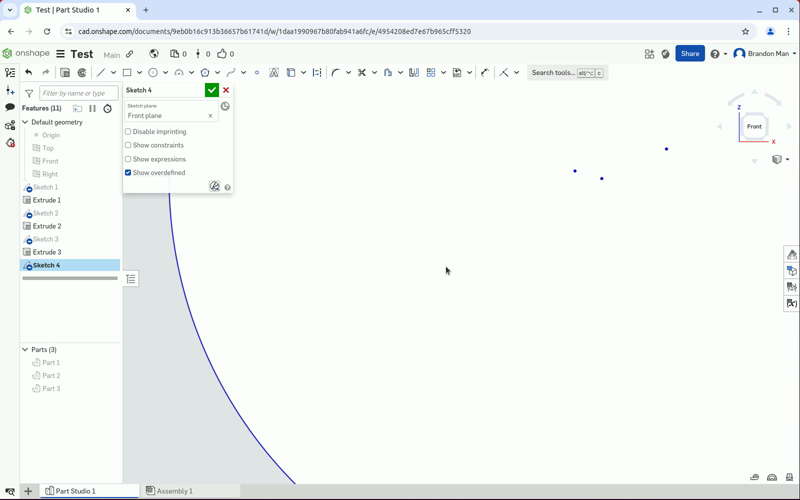
scroll(-6)
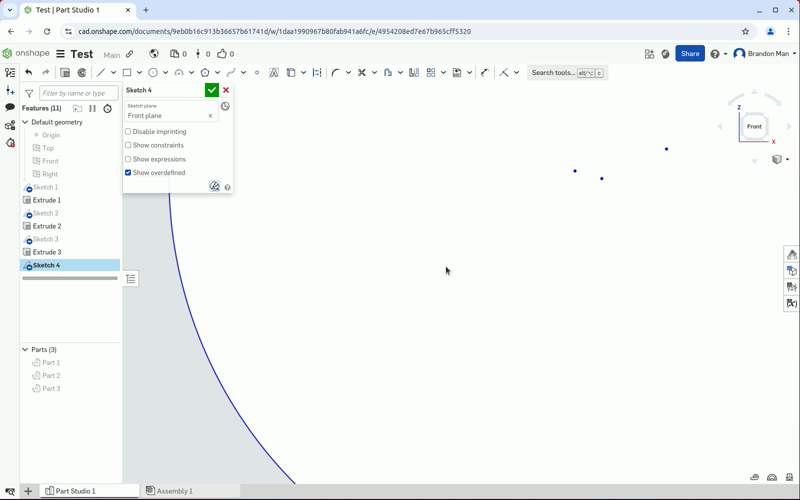
scroll(-6)
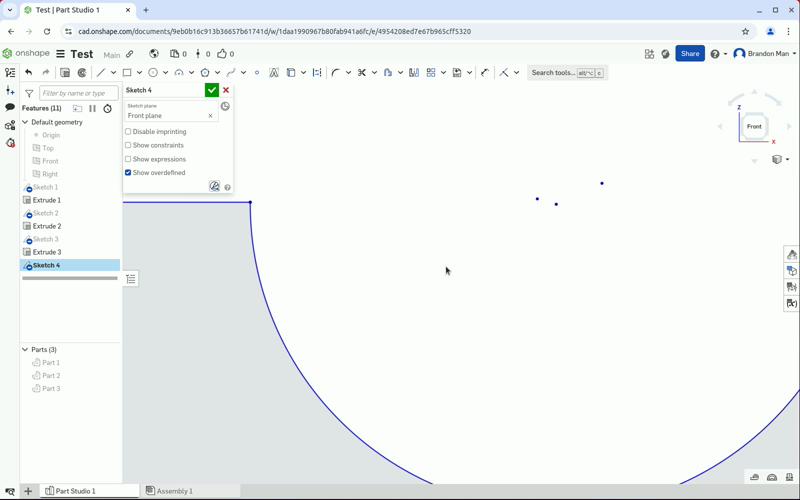
scroll(-6)
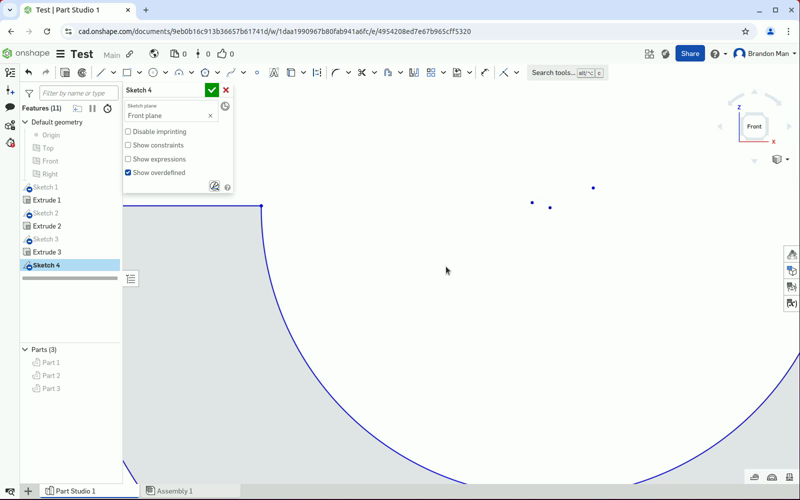
scroll(-6)
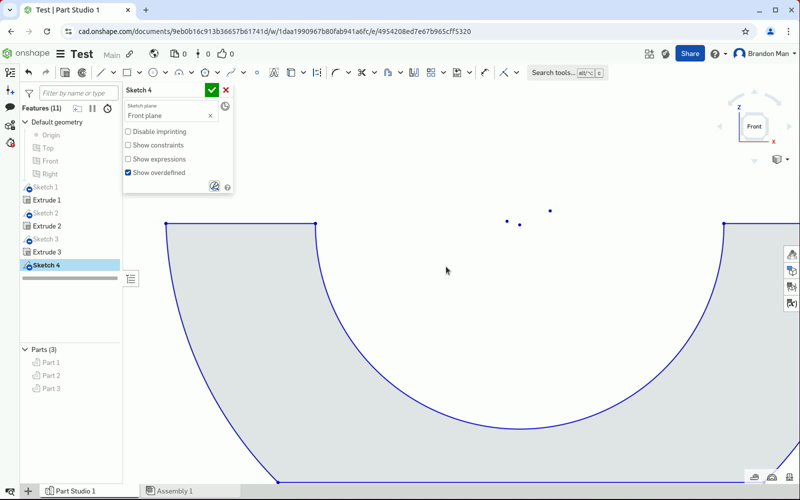
scroll(-6)
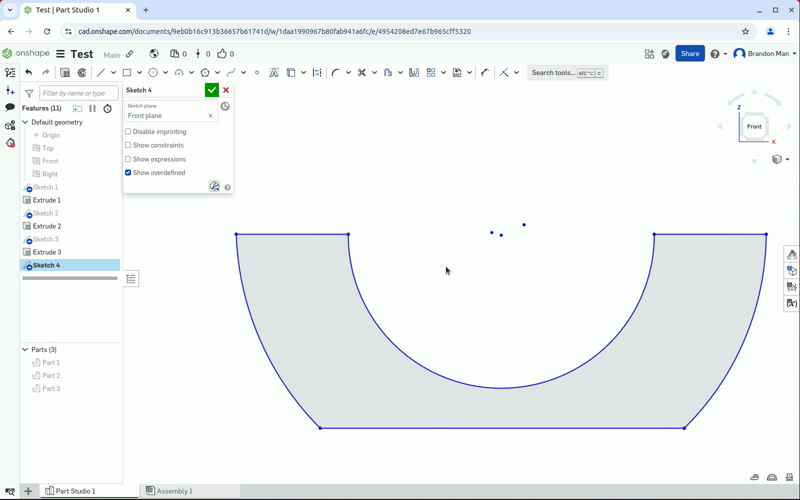
scroll(-6)
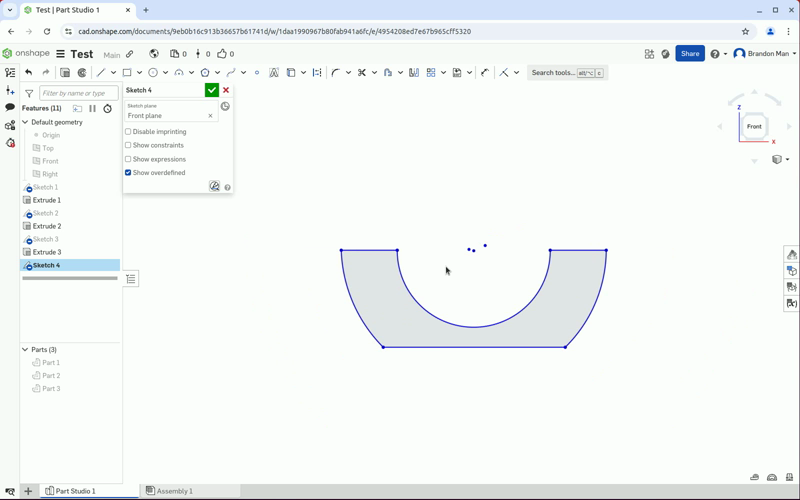
scroll(-6)
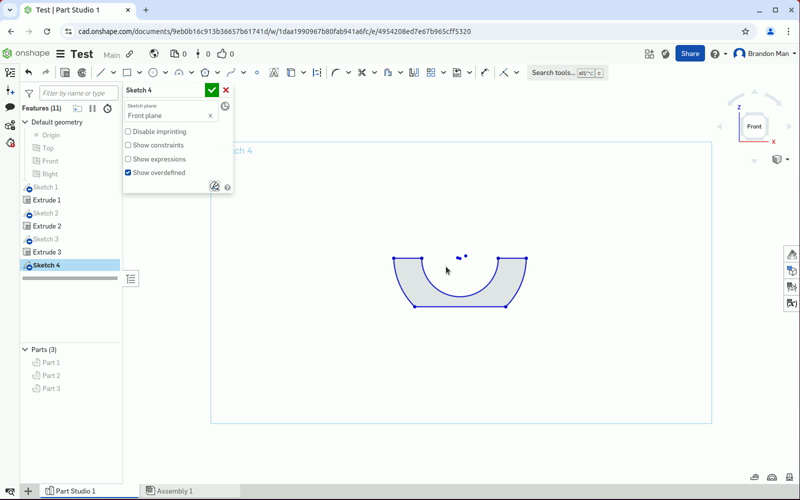
mouse_move(73, 352)
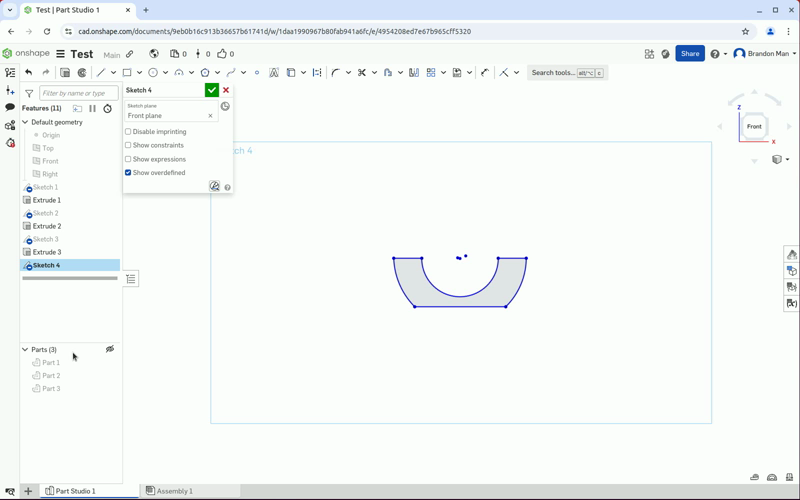
key(shift+y)
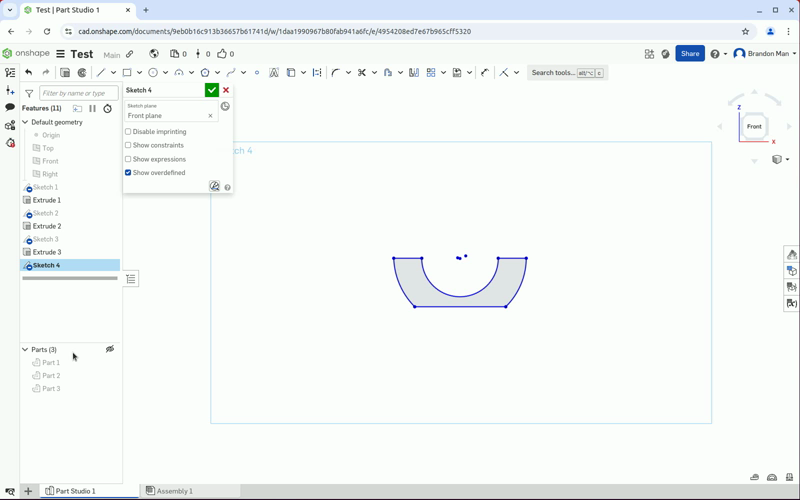
key(shift+e)
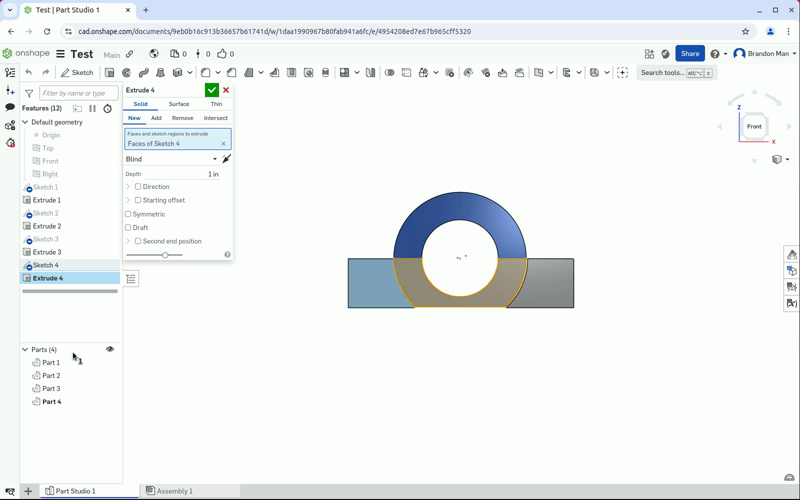
mouse_move(143, 106)
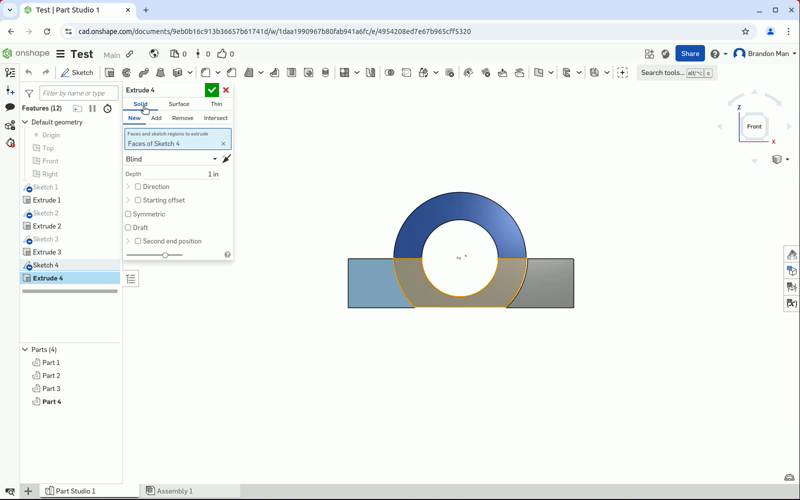
click(143, 106)
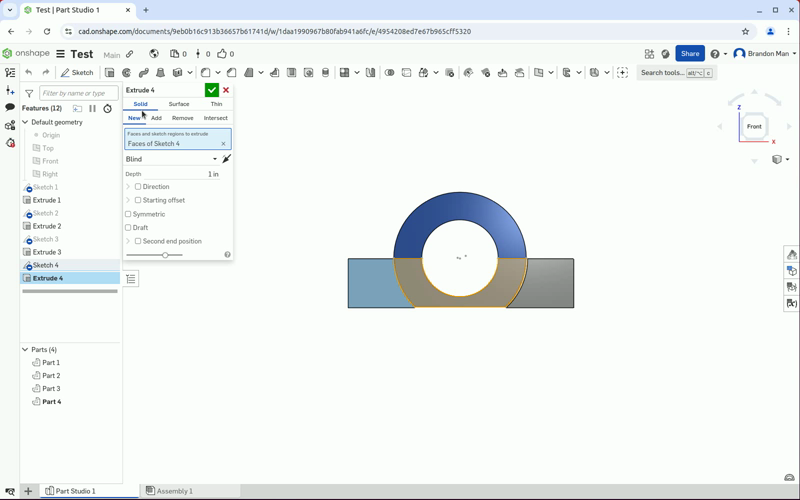
mouse_move(137, 120)
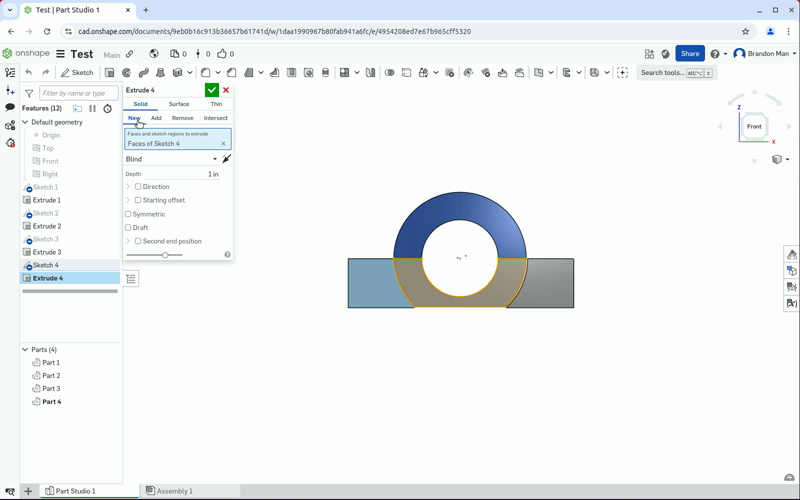
click(137, 120)
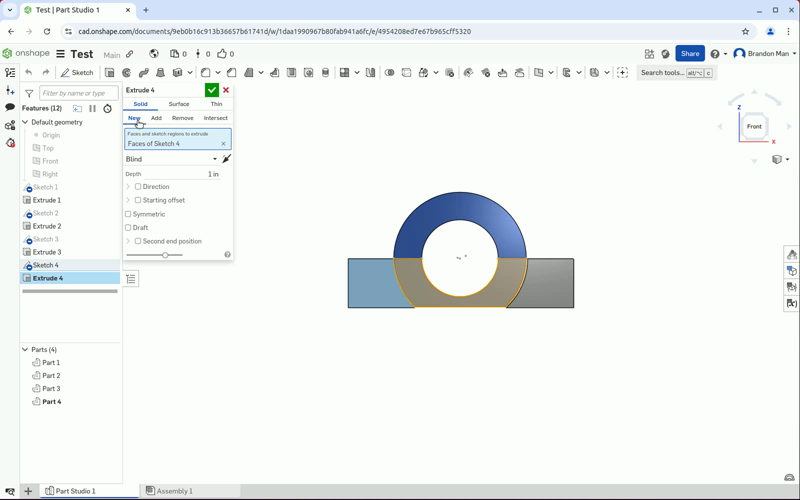
key(tab, 4)
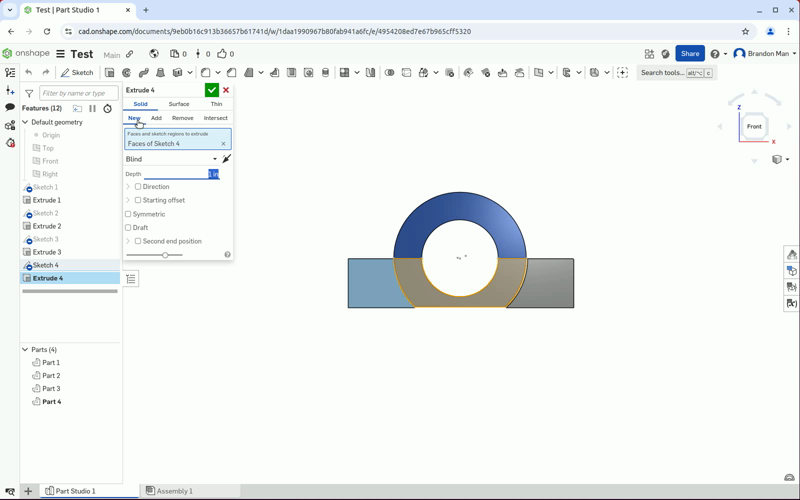
text(9.628)
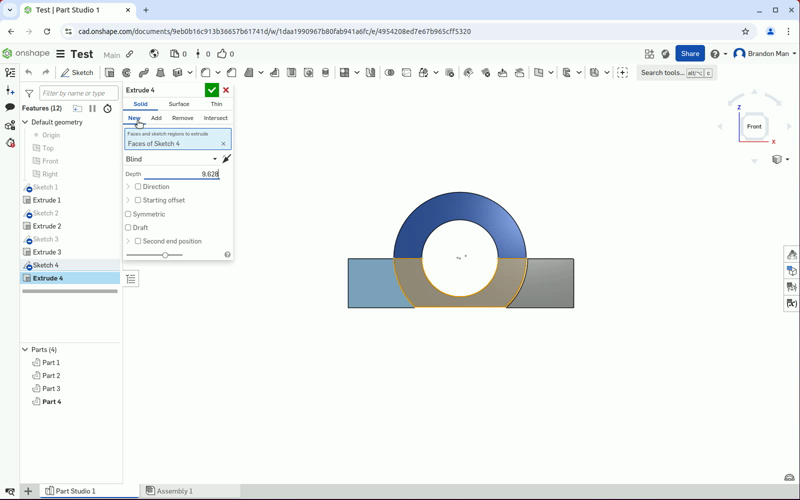
key(enter)
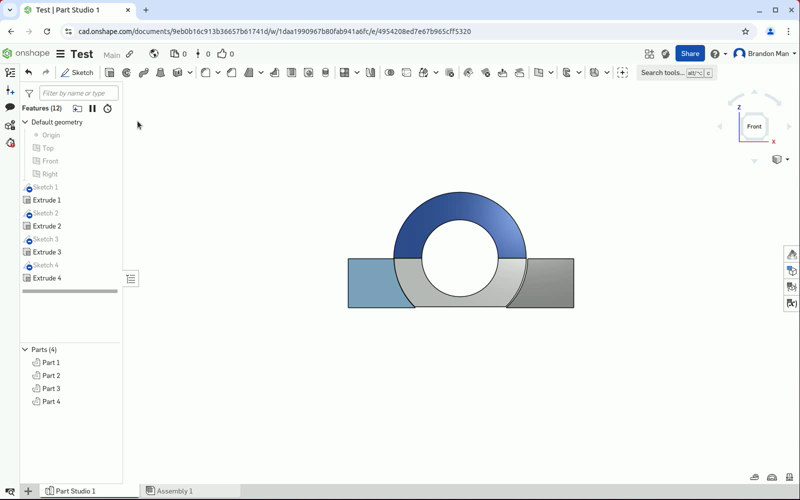
key(shift+h)
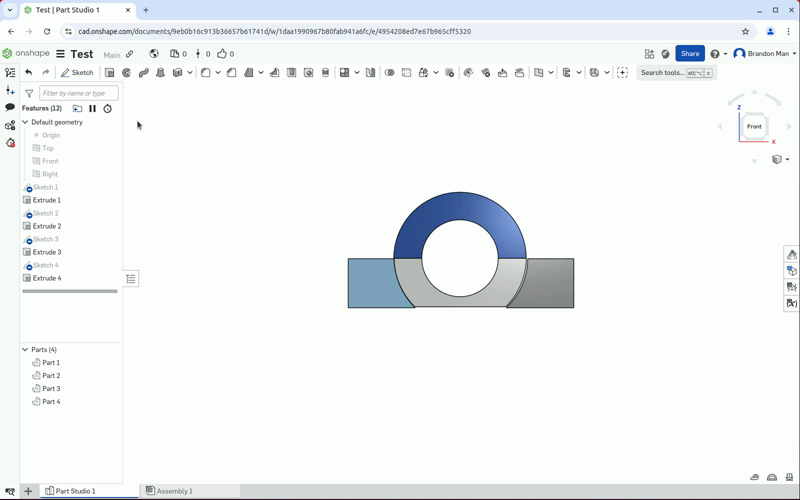
key(shift+h)
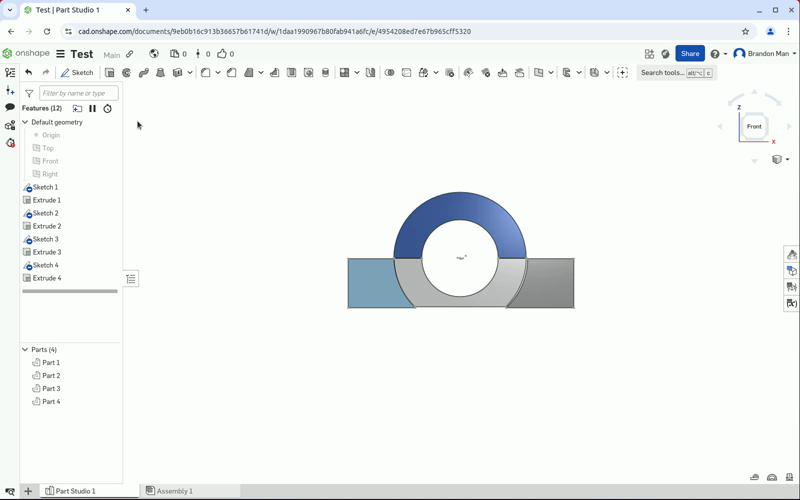
key(shift+7)
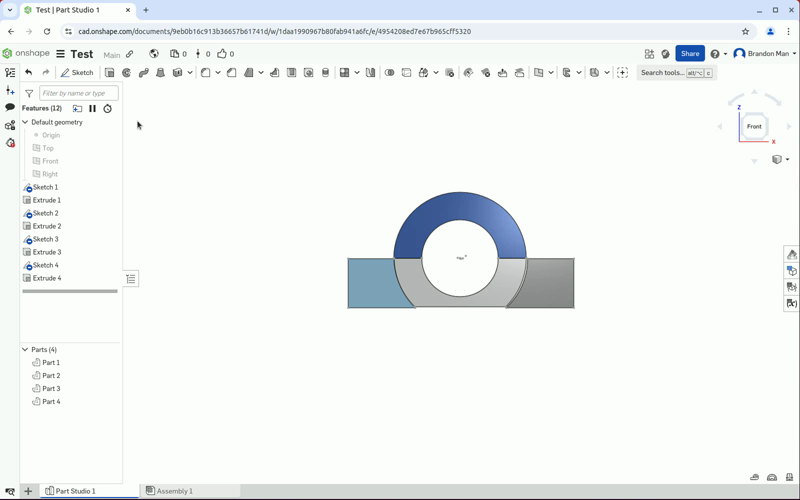
key(left, 2)
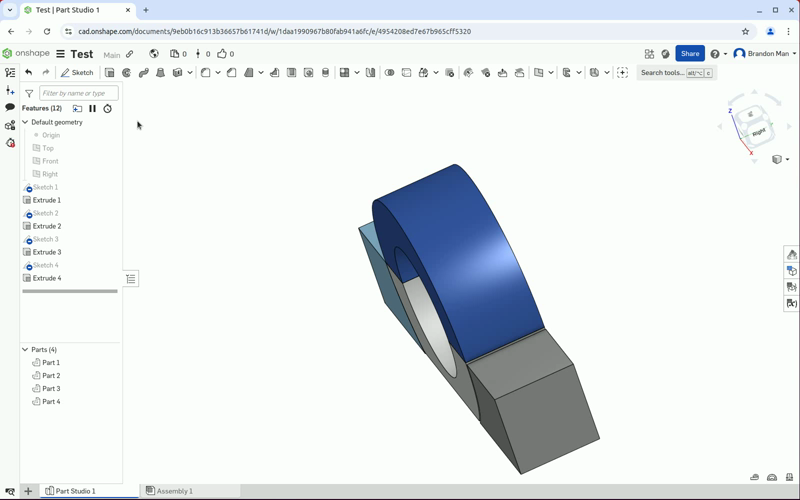
key(down, 2)
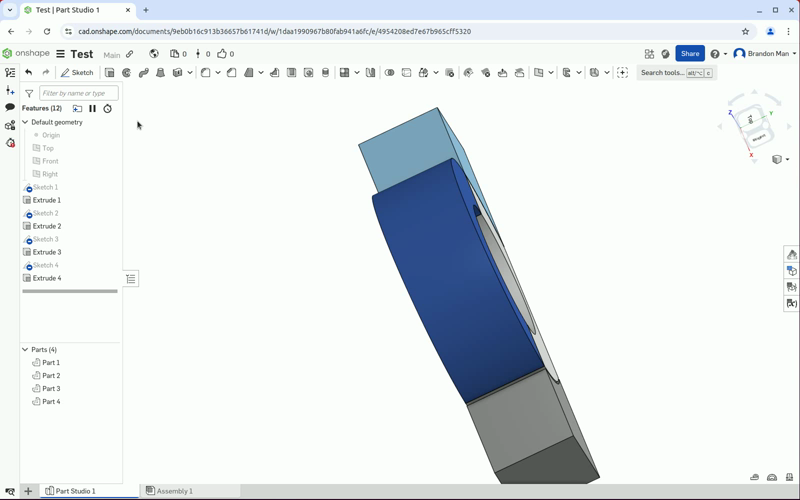
key(up, 2)
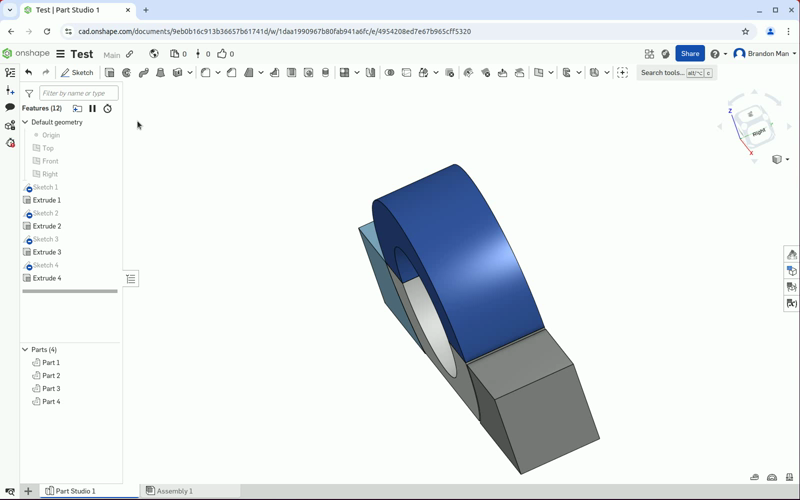
key(right, 2)
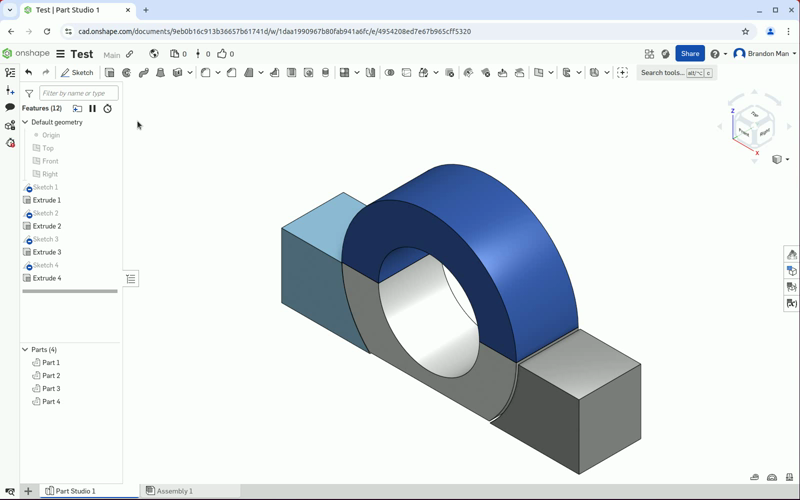
mouse_move(73, 189)
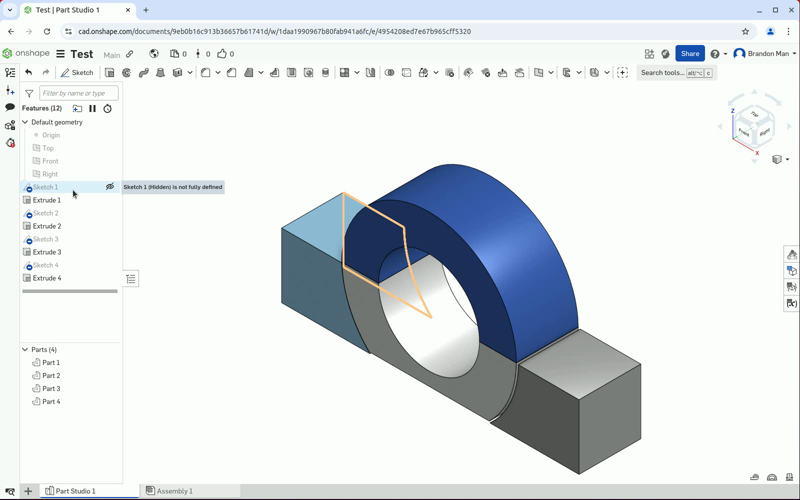
click(73, 189)